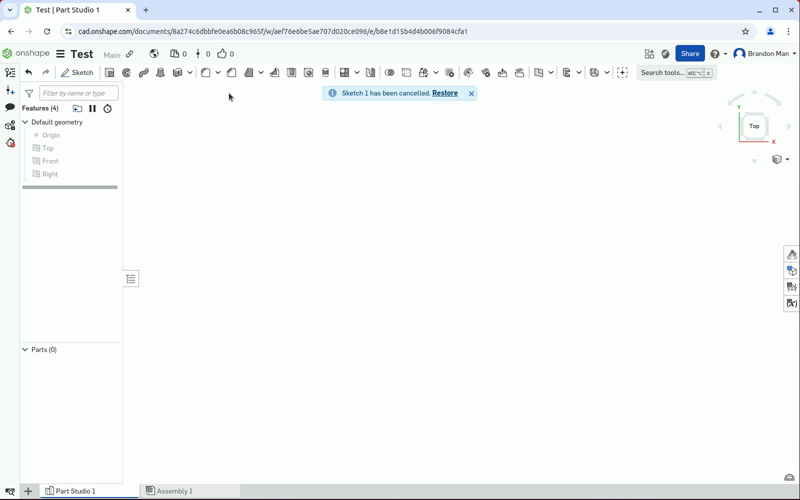
key(shift+h)
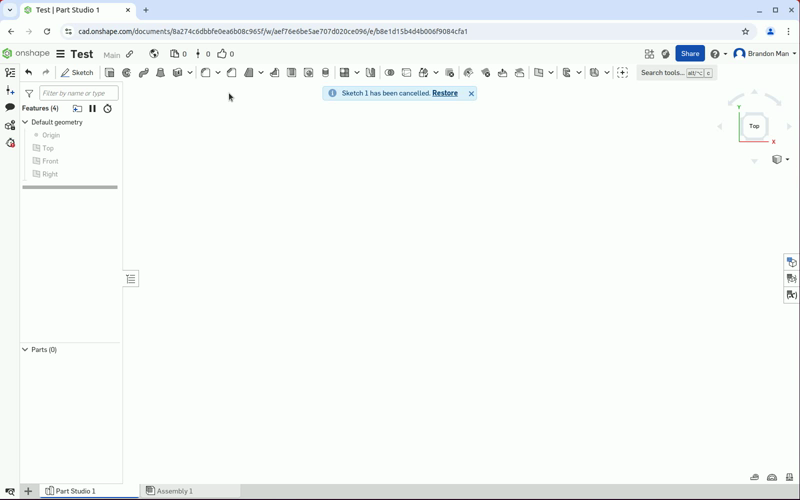
mouse_move(73, 352)
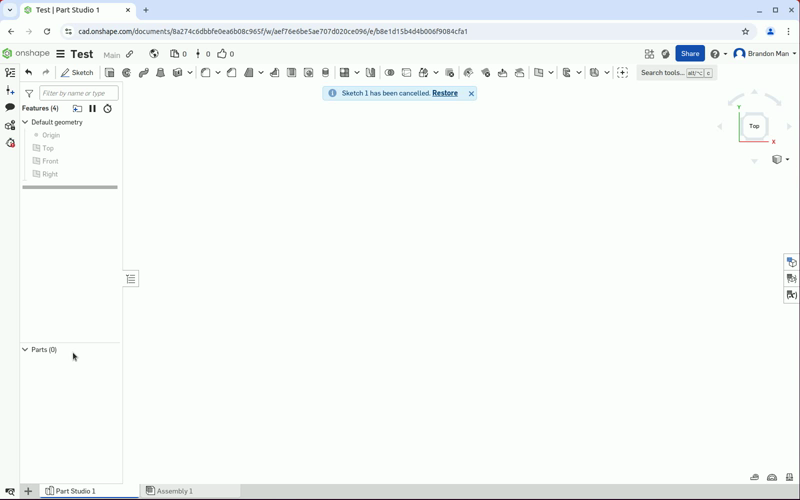
key(y)
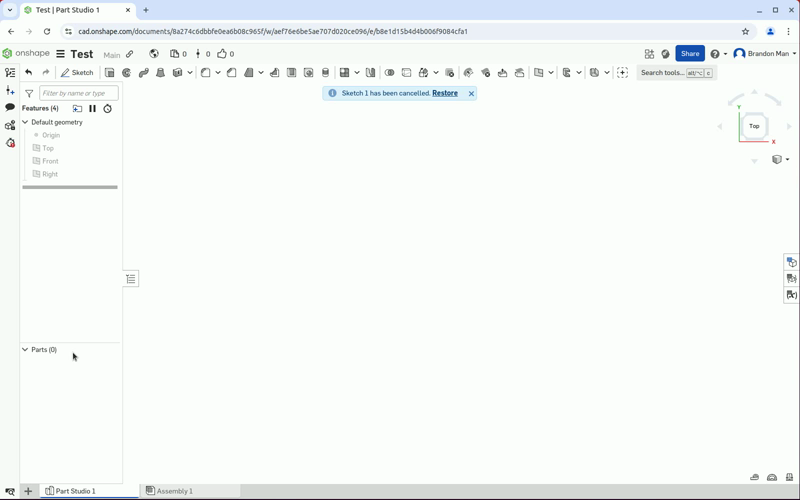
key(shift+p)
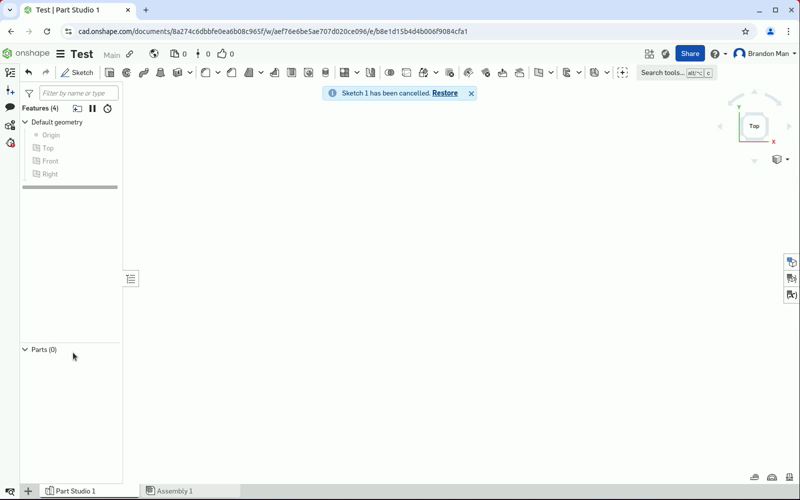
key(space)
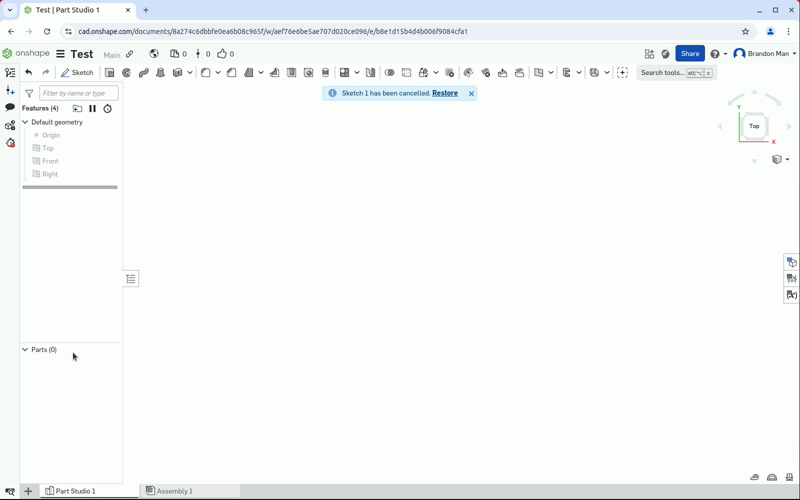
key_down(shift)
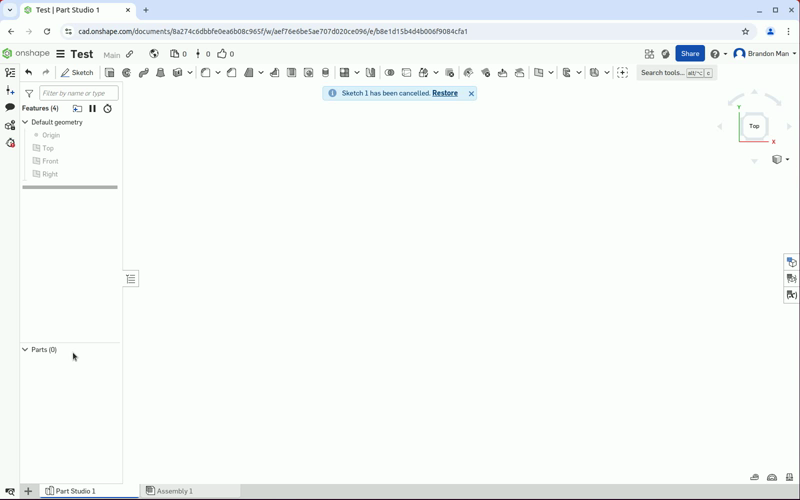
key(up)
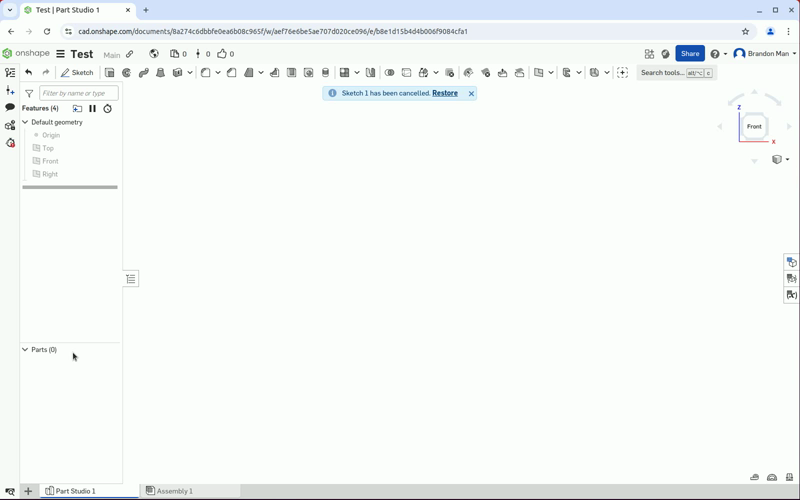
key_up(shift)
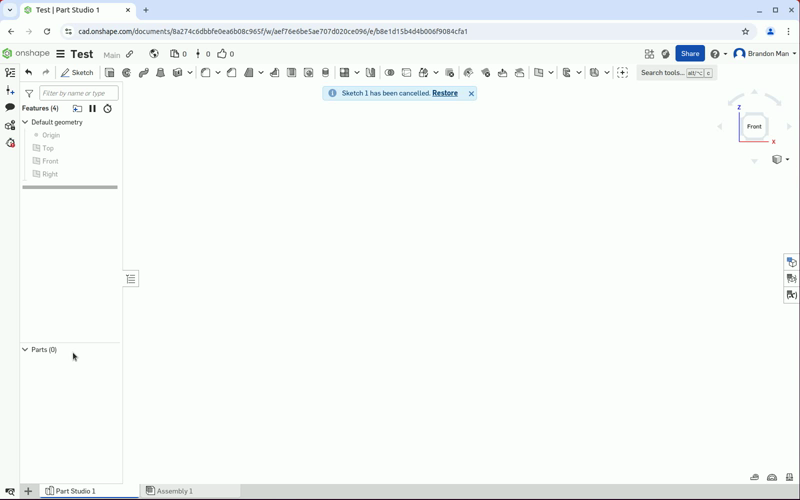
mouse_move(73, 352)
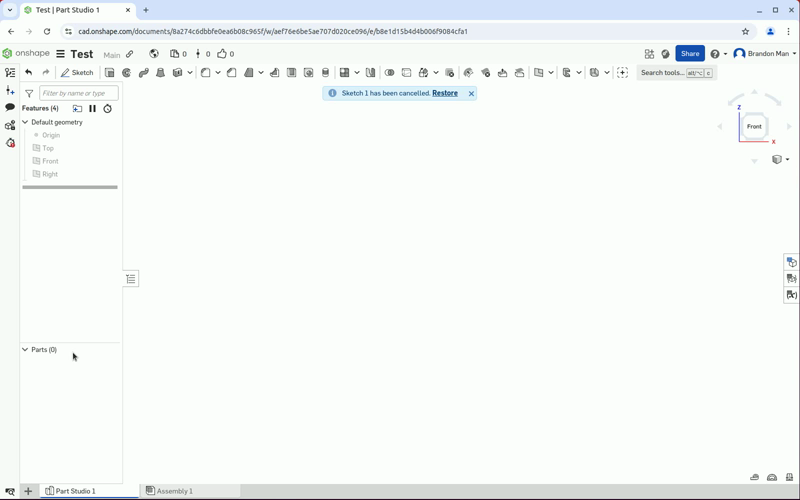
key(shift+y)
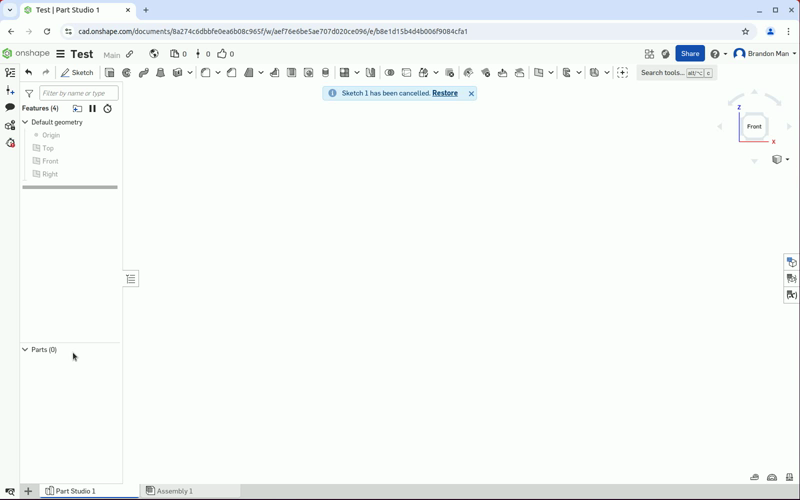
key(shift+s)
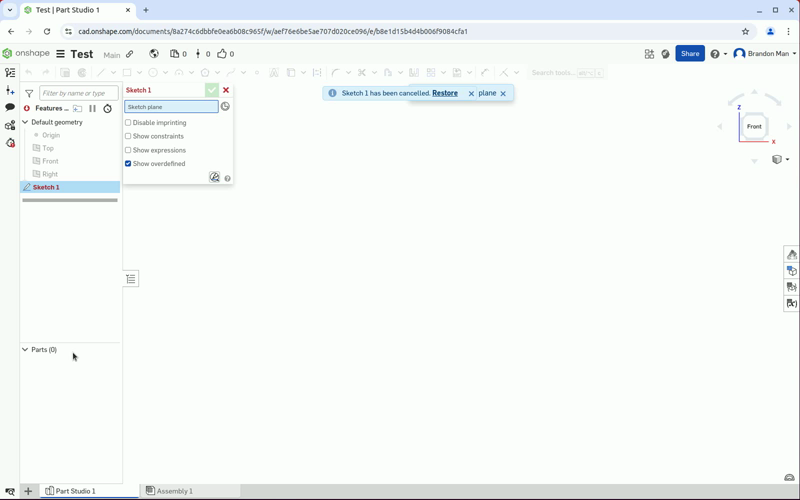
mouse_move(73, 163)
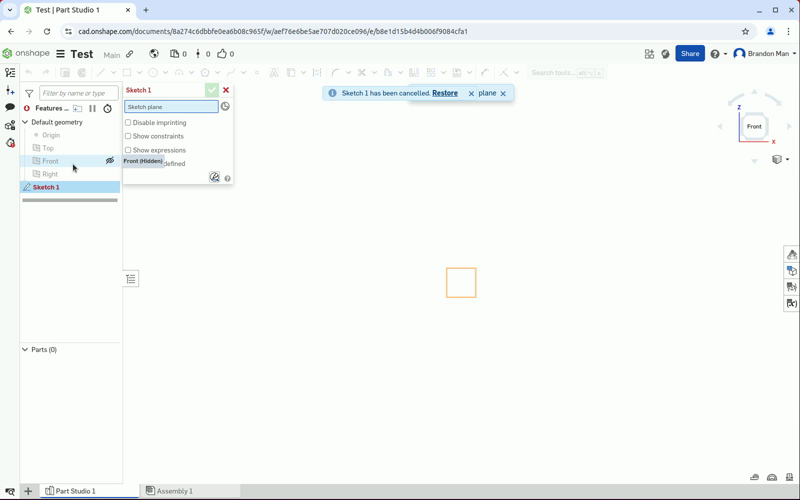
click(73, 163)
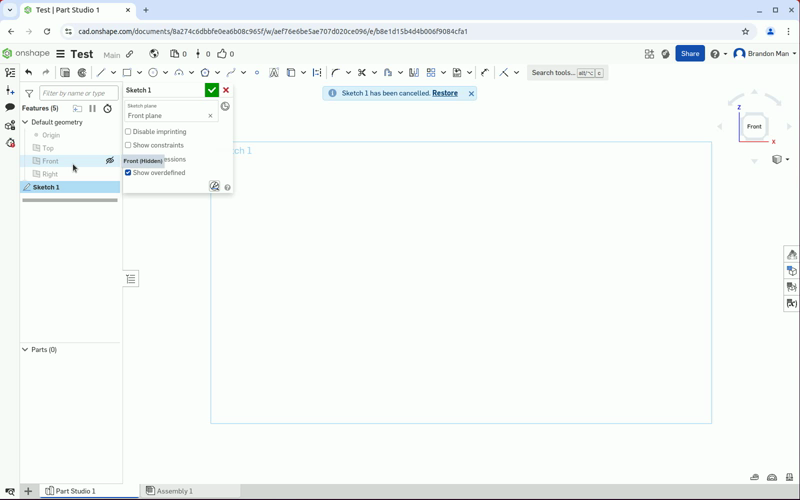
mouse_move(73, 352)
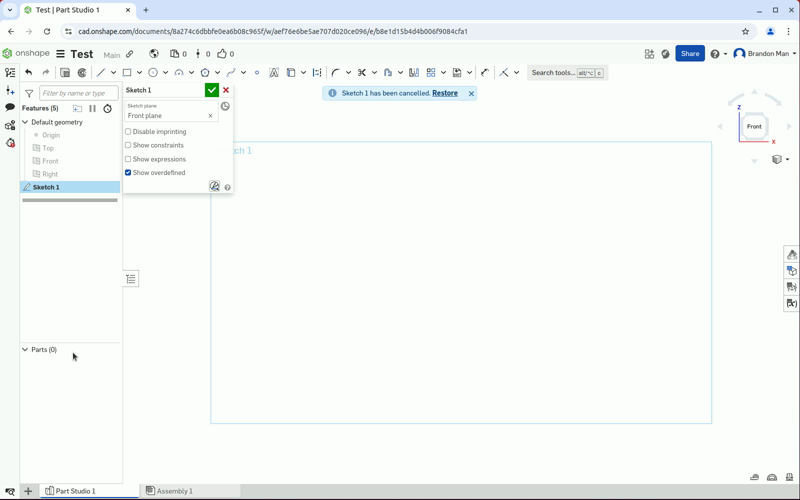
key(y)
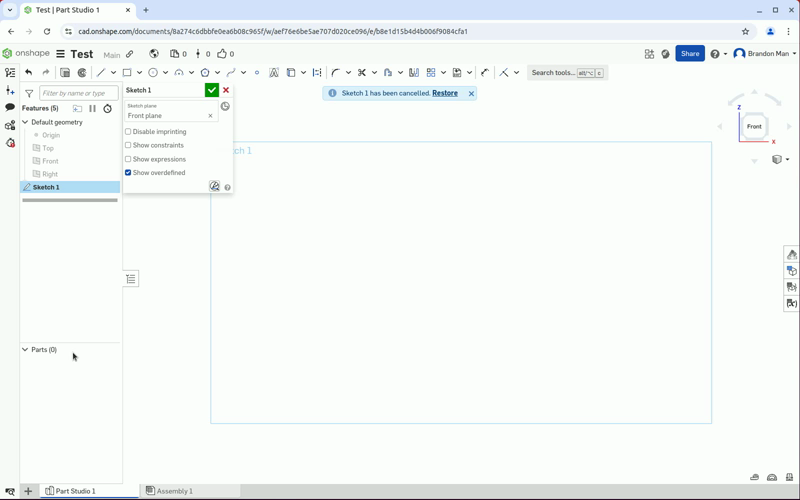
key(c)
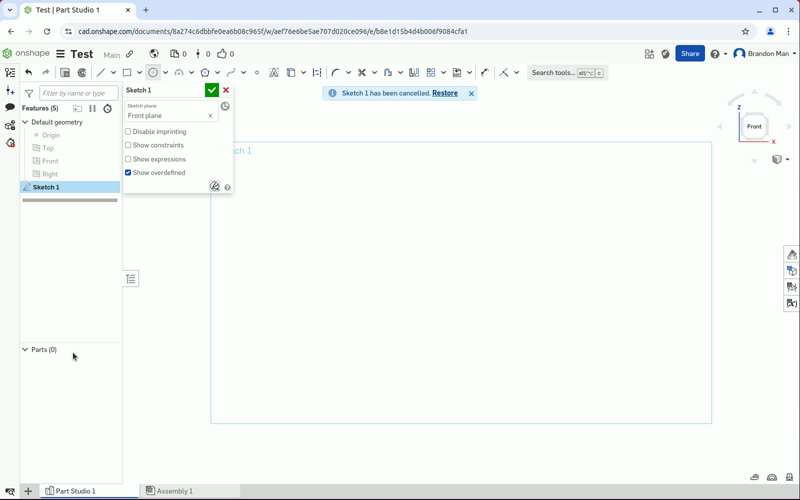
key_down(shift)
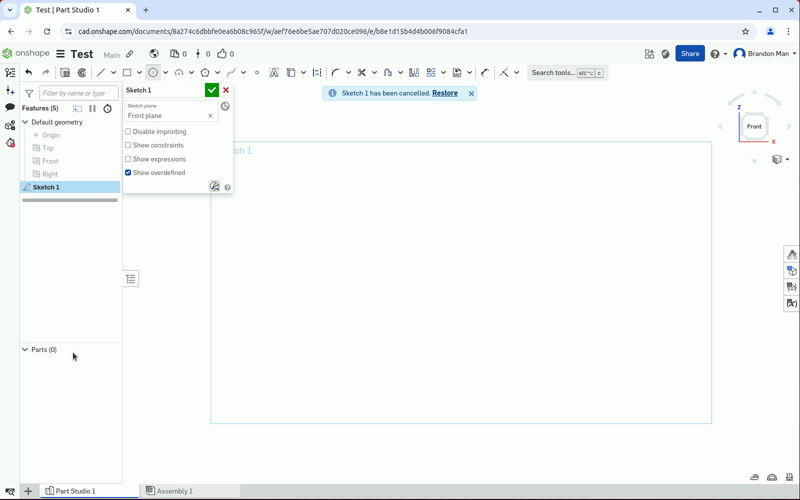
mouse_move(461, 282)
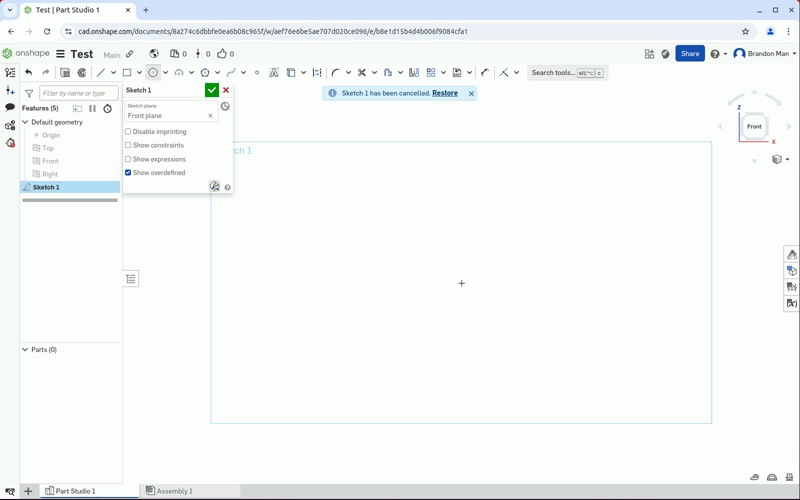
click(461, 282)
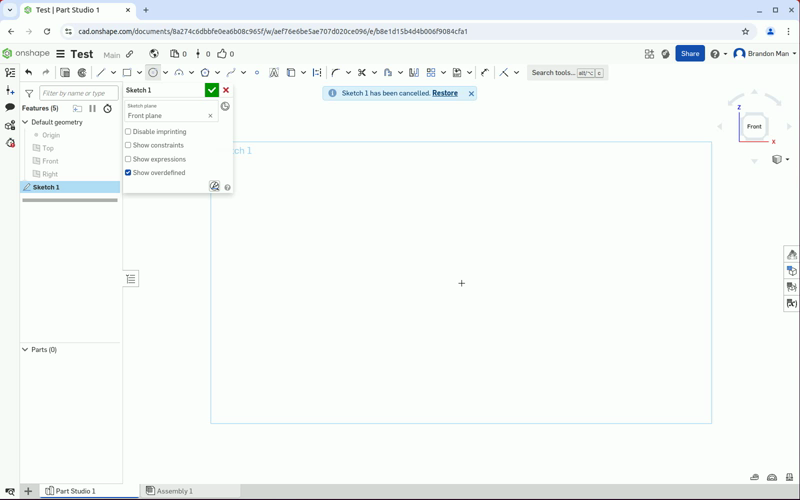
key_up(shift)
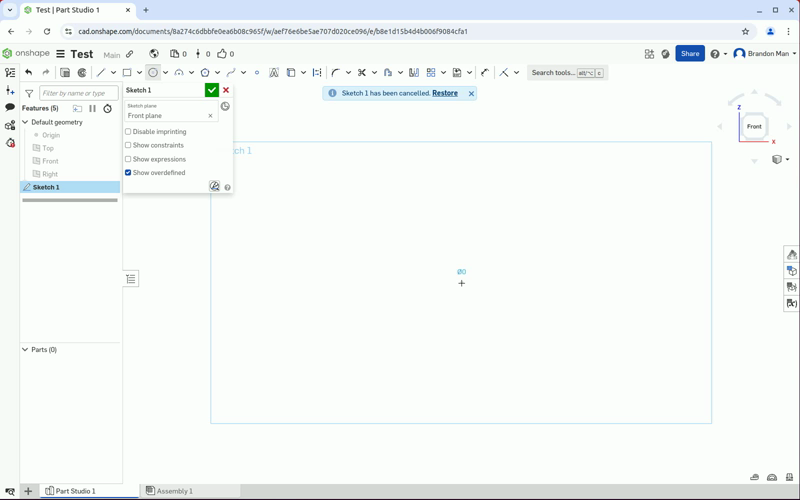
mouse_move(470, 282)
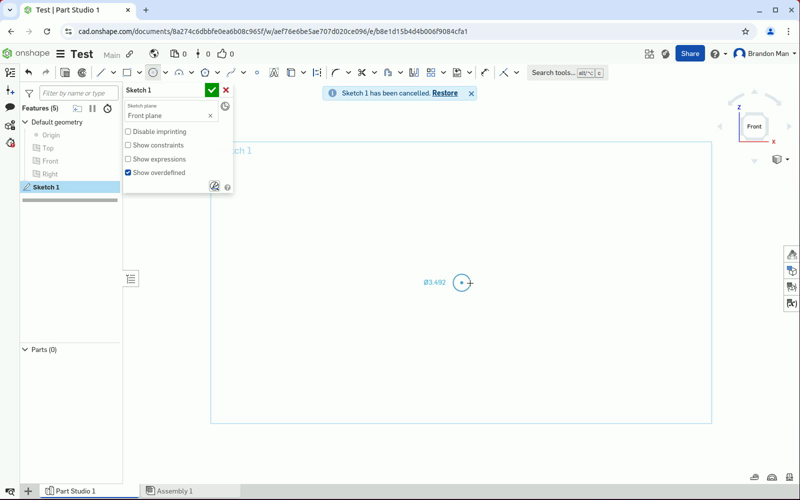
click(470, 282)
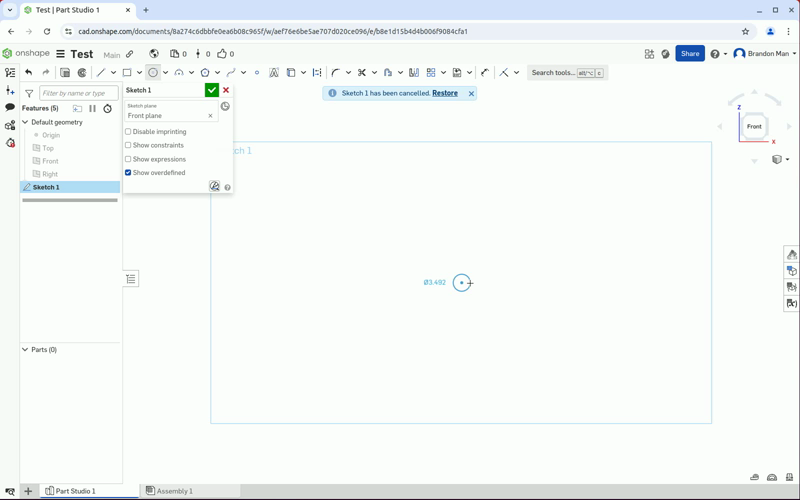
key(esc)
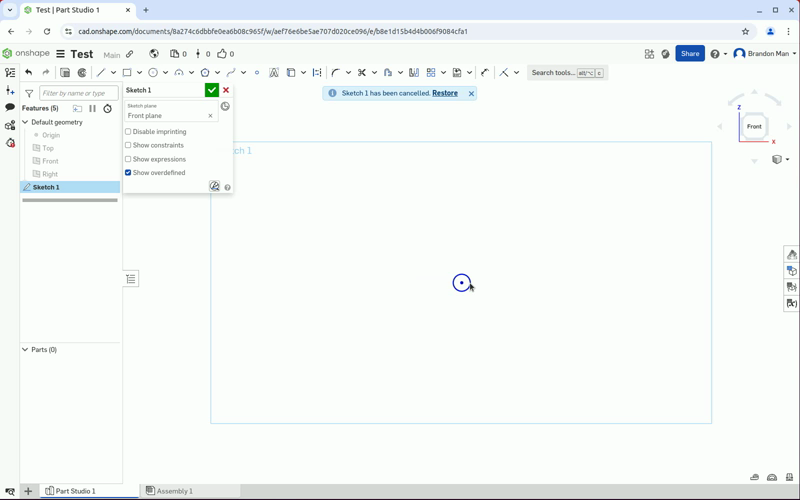
key(c)
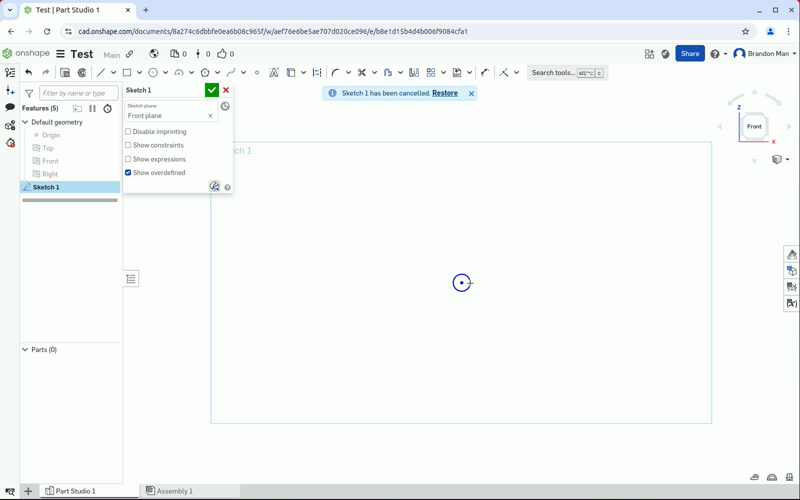
key_down(shift)
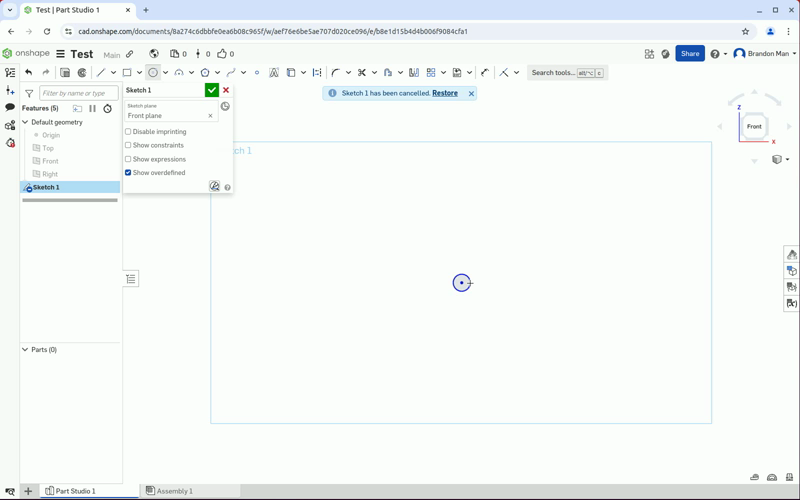
mouse_move(461, 282)
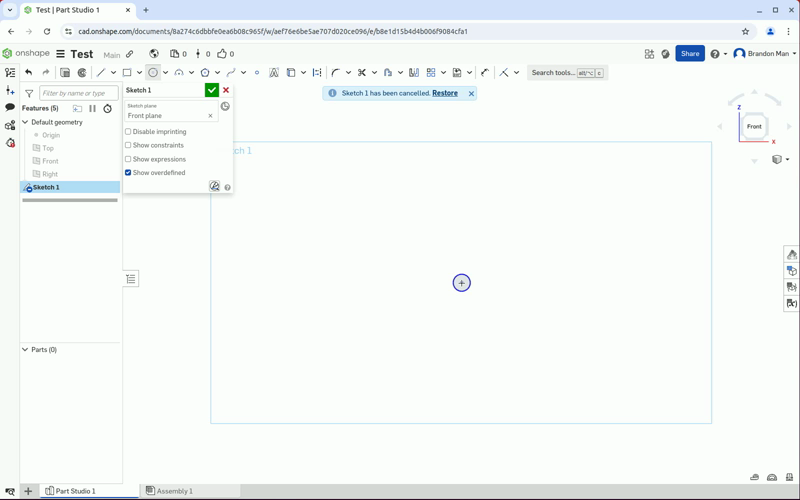
click(461, 282)
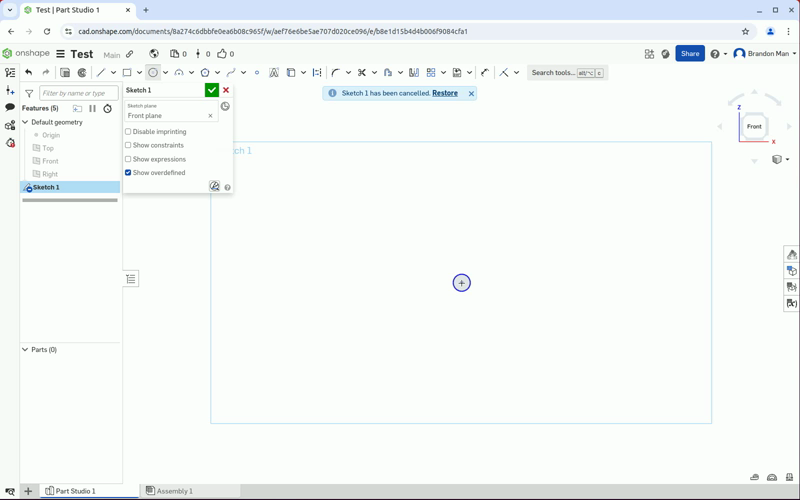
key_up(shift)
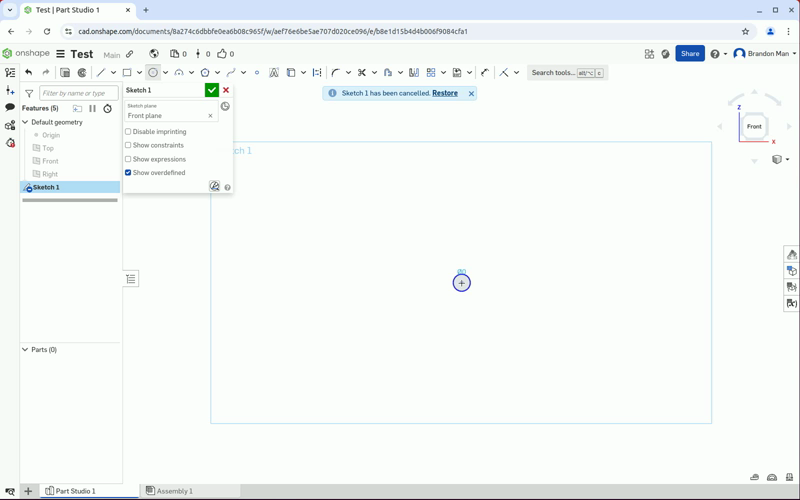
mouse_move(469, 282)
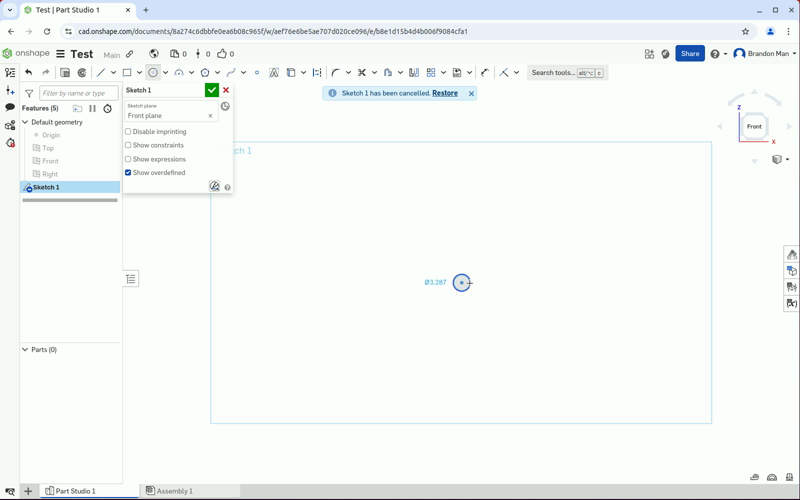
click(469, 282)
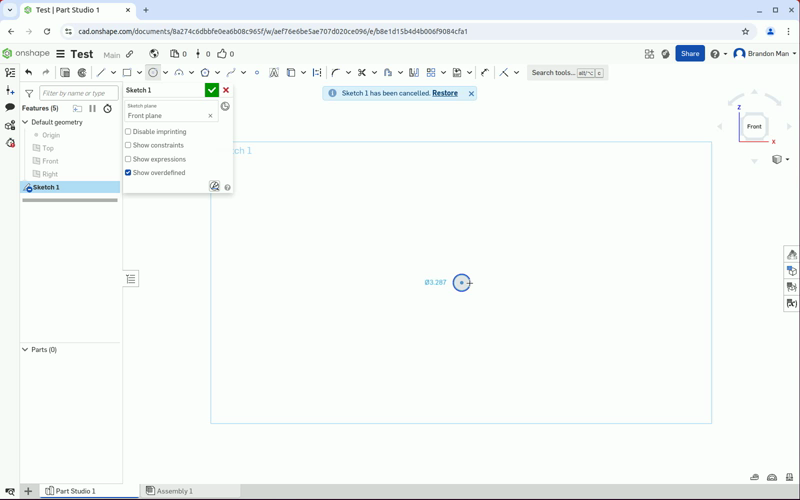
key(esc)
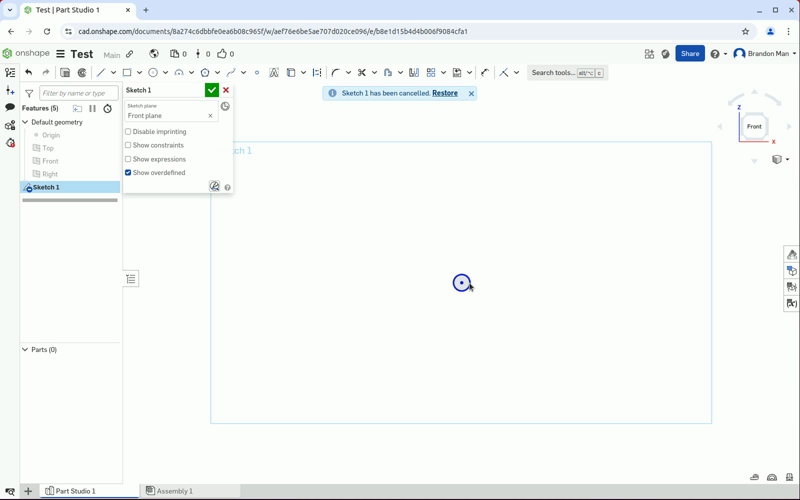
mouse_move(468, 278)
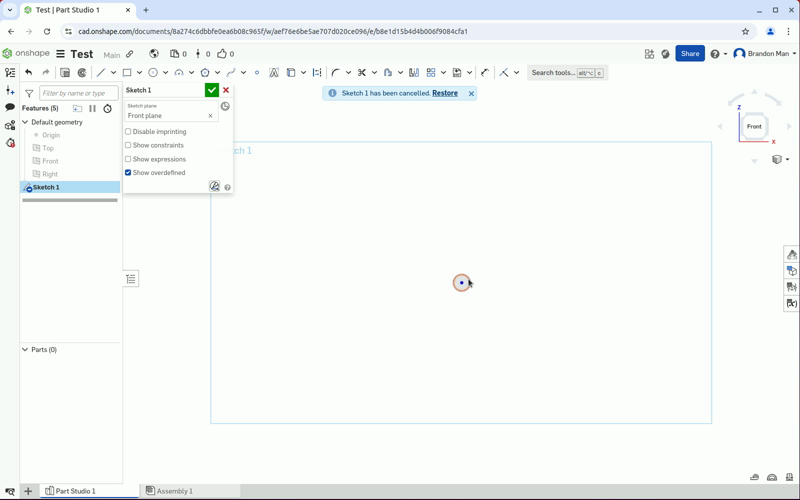
scroll(6)
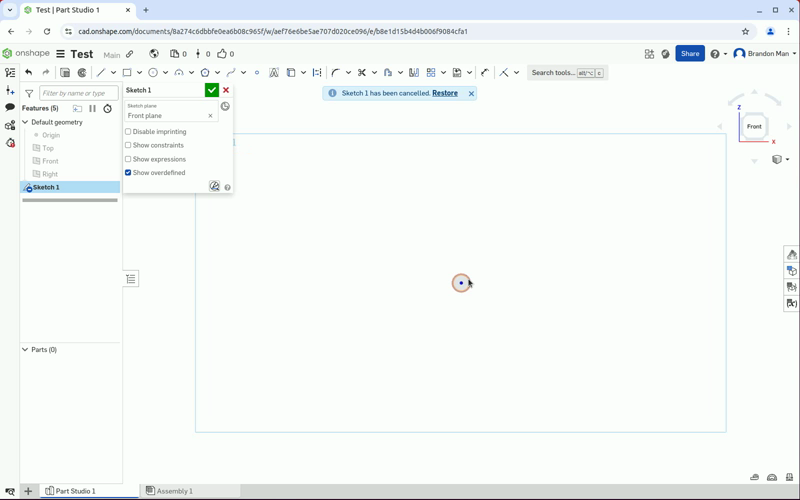
scroll(6)
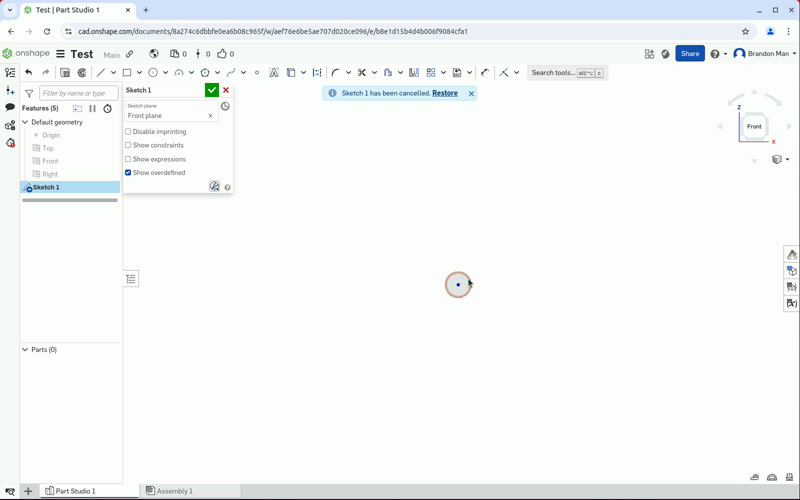
scroll(6)
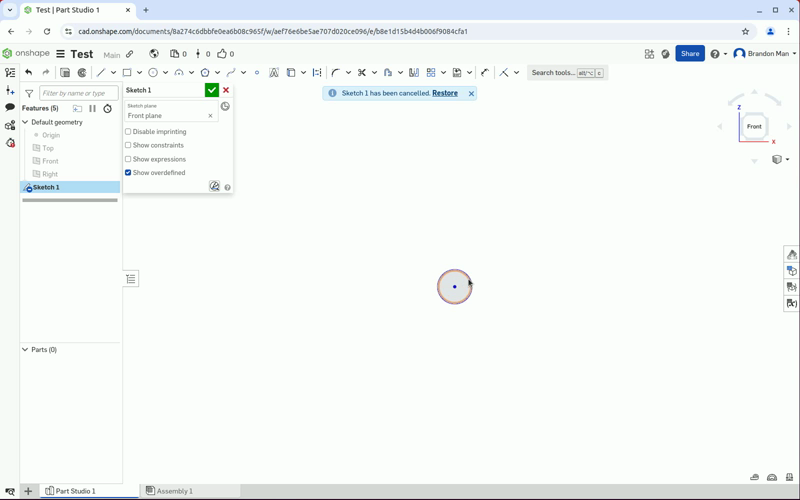
scroll(6)
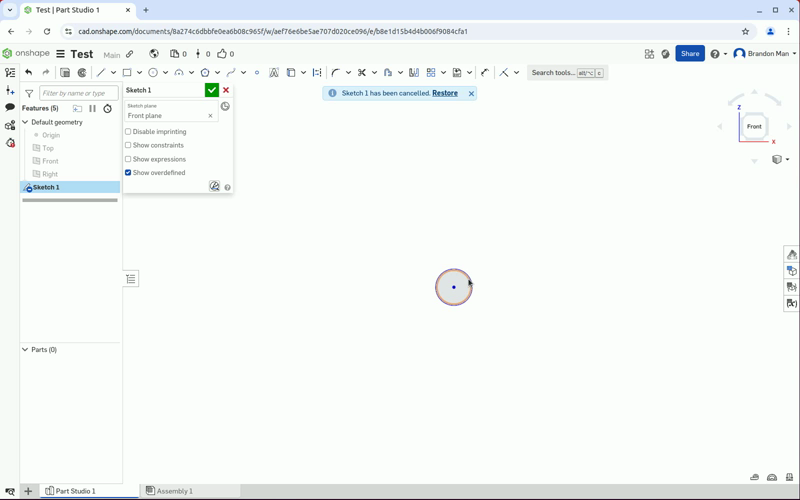
scroll(6)
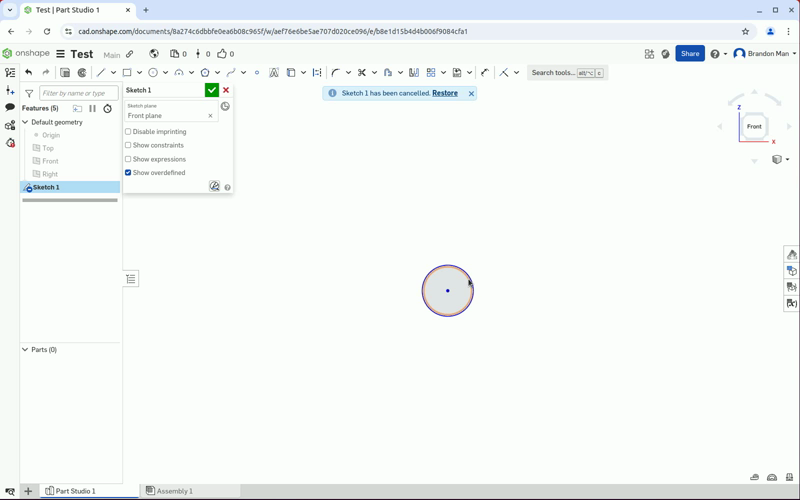
scroll(6)
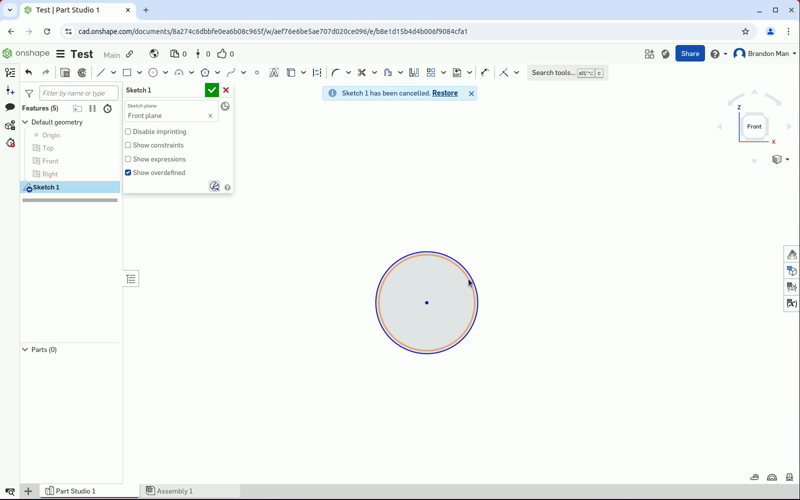
scroll(6)
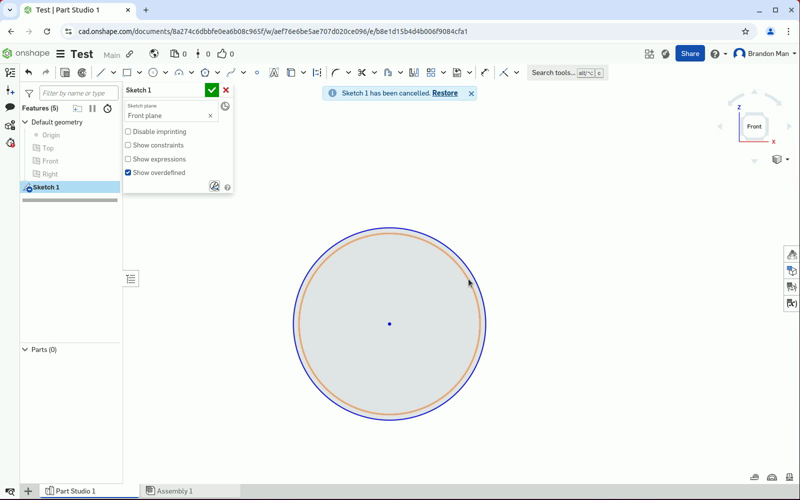
click(468, 278)
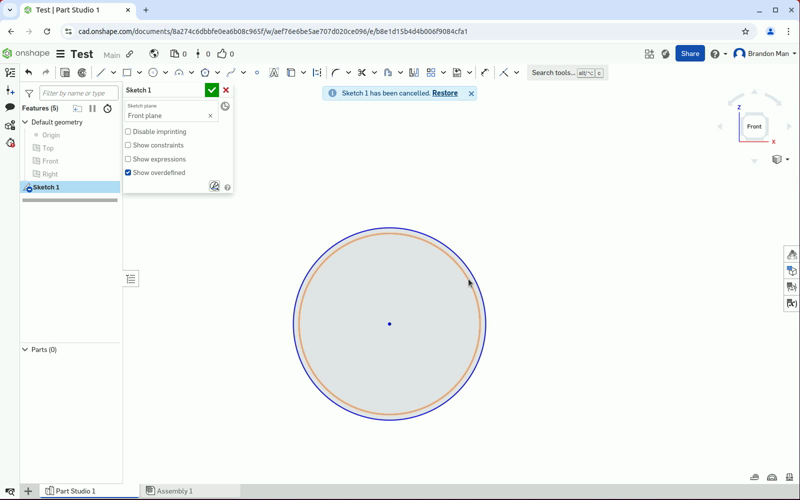
scroll(-6)
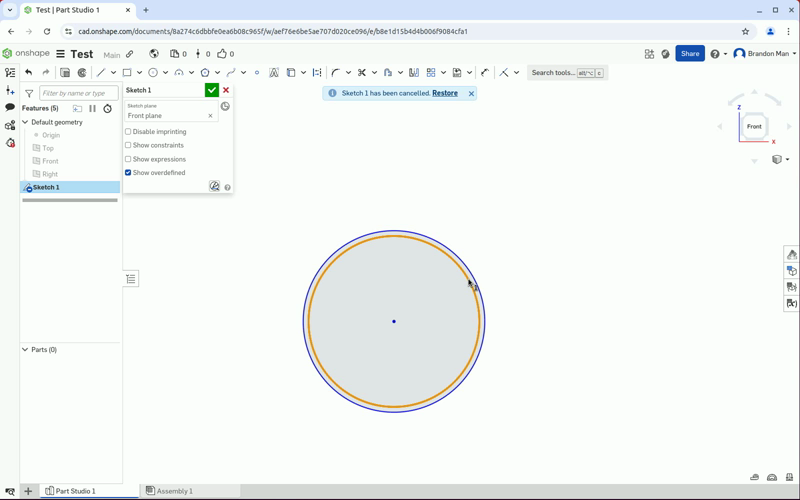
scroll(-6)
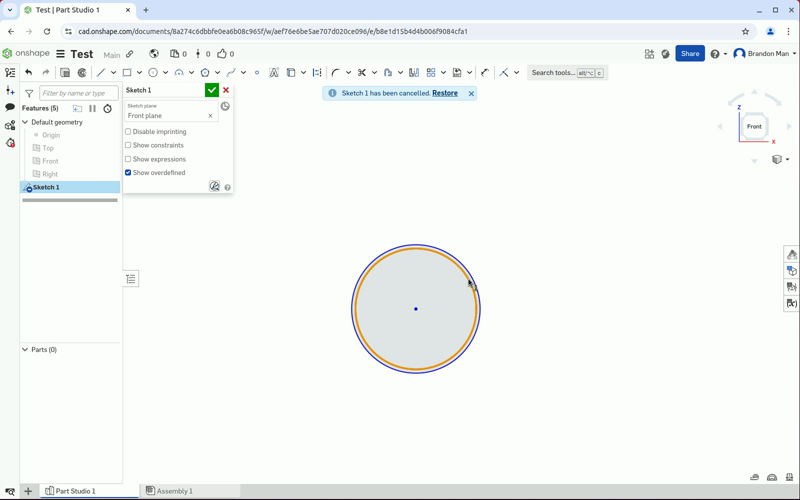
scroll(-6)
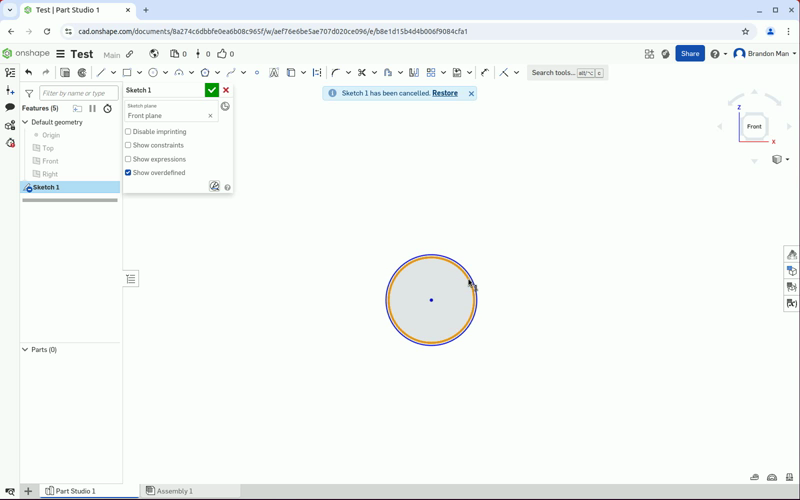
scroll(-6)
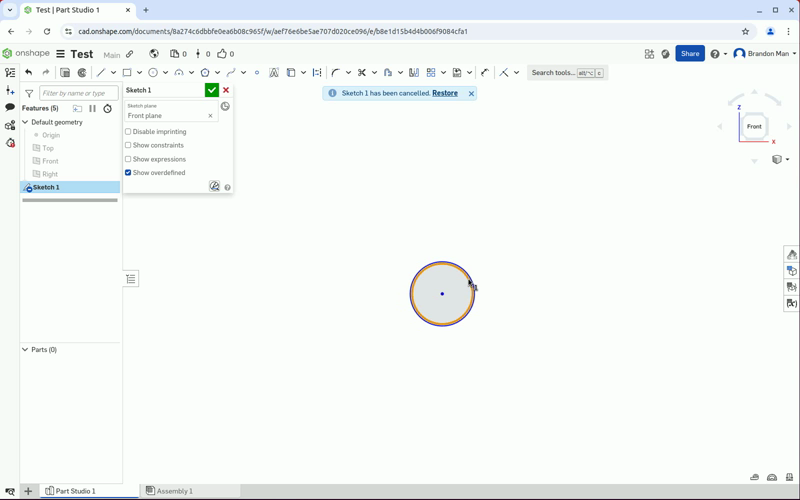
scroll(-6)
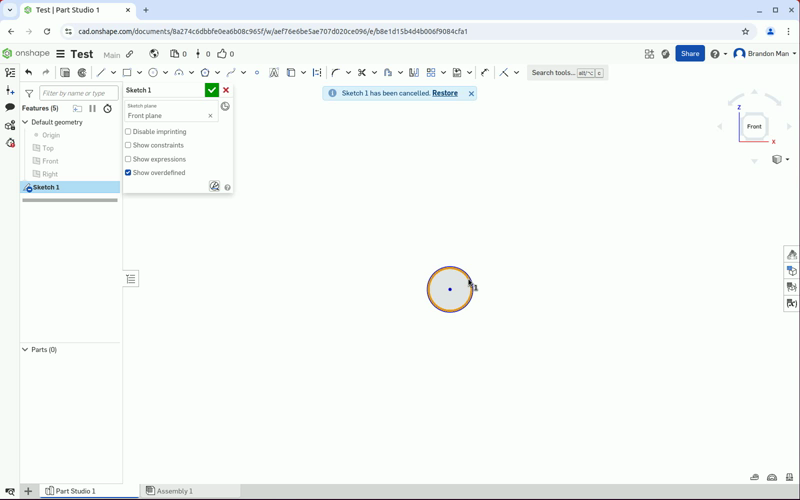
scroll(-6)
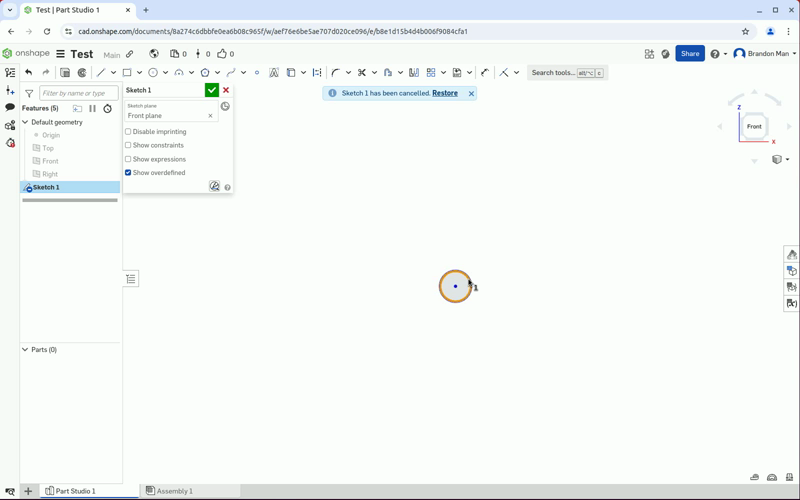
scroll(-6)
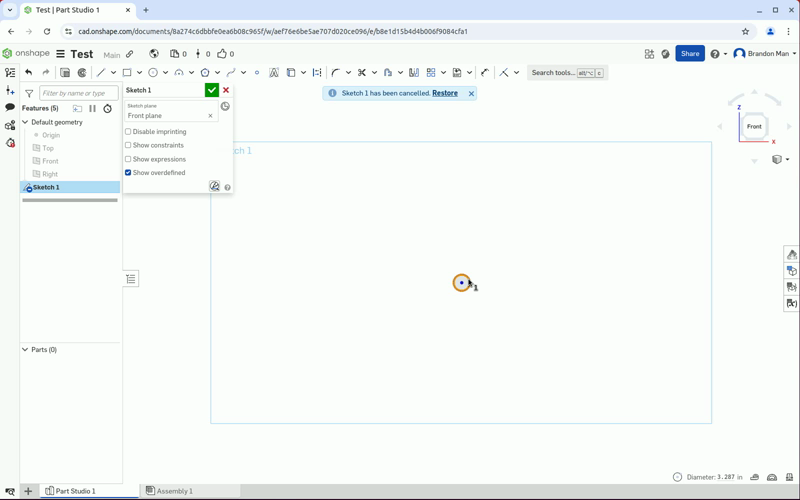
mouse_move(73, 352)
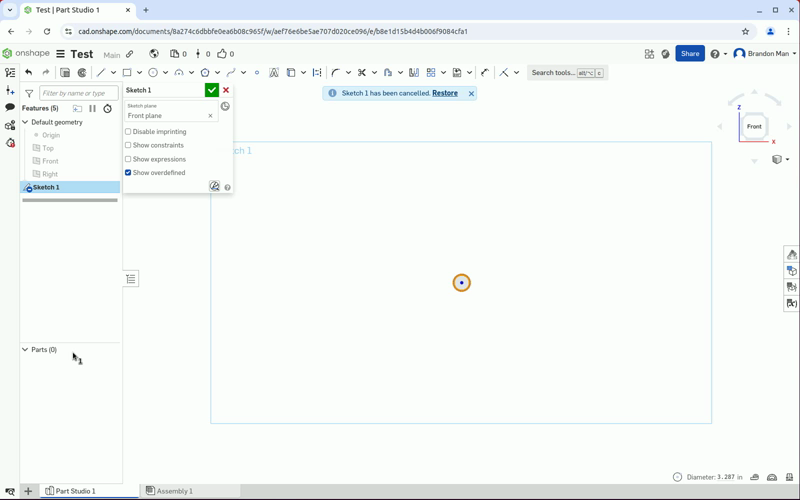
key(shift+y)
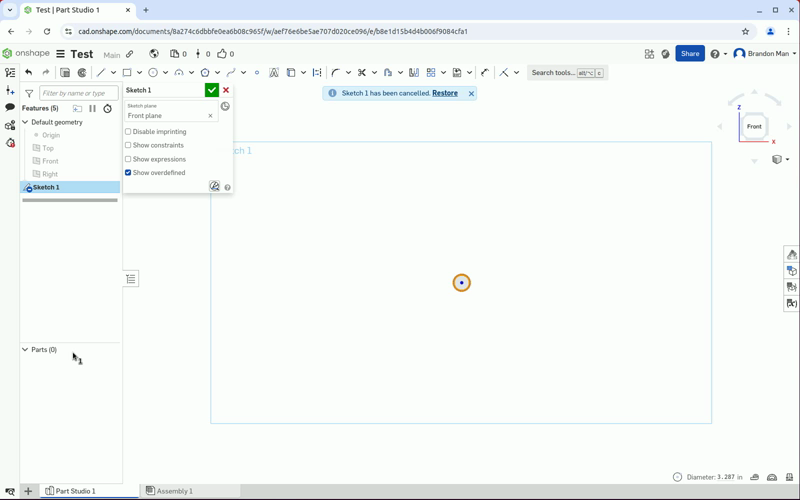
key(shift+e)
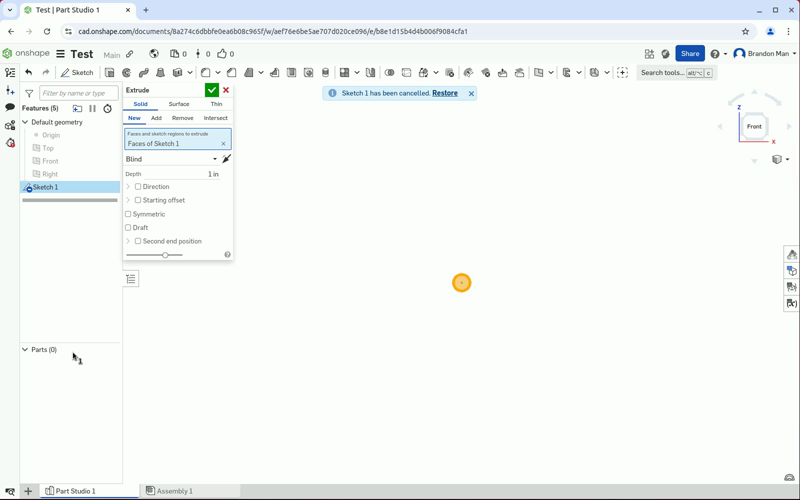
mouse_move(143, 106)
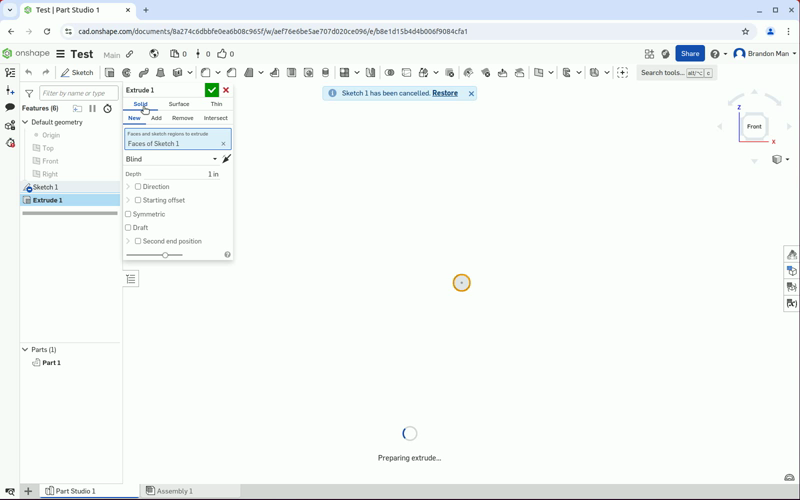
click(143, 106)
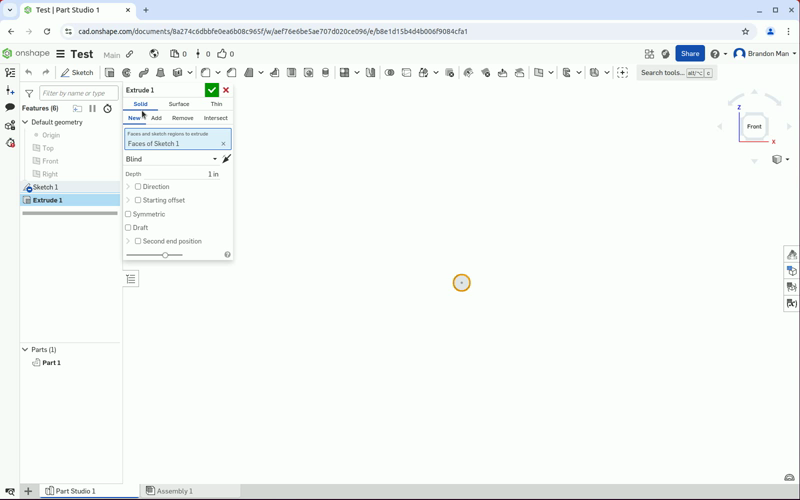
mouse_move(137, 120)
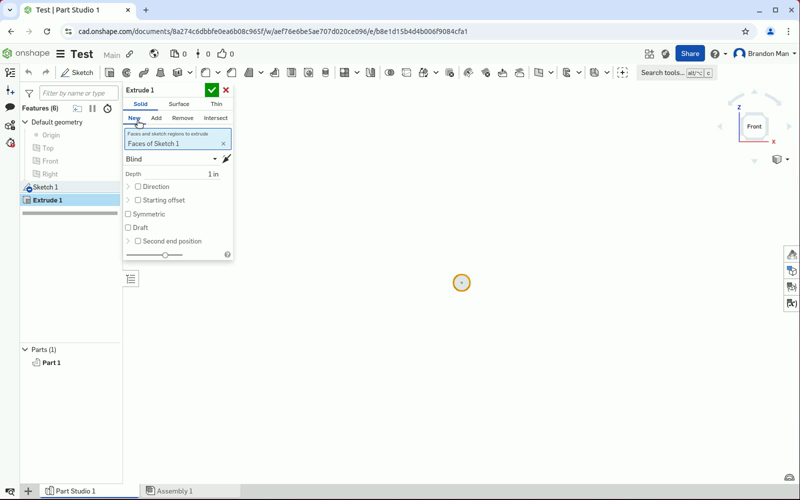
click(137, 120)
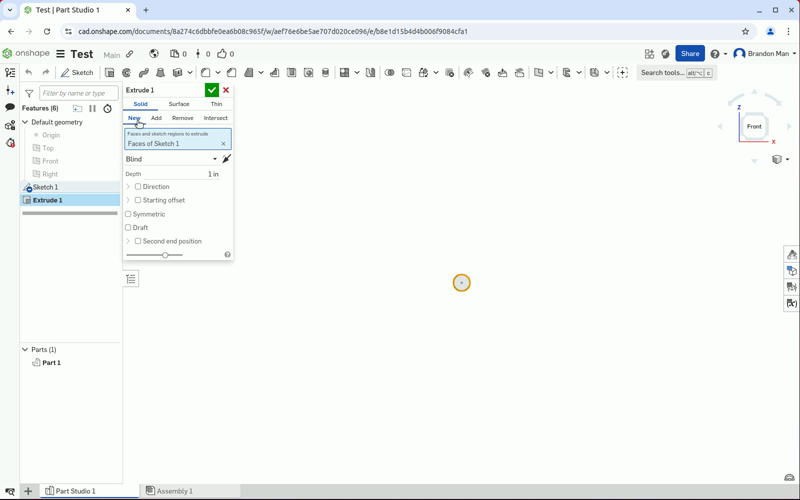
key(tab, 4)
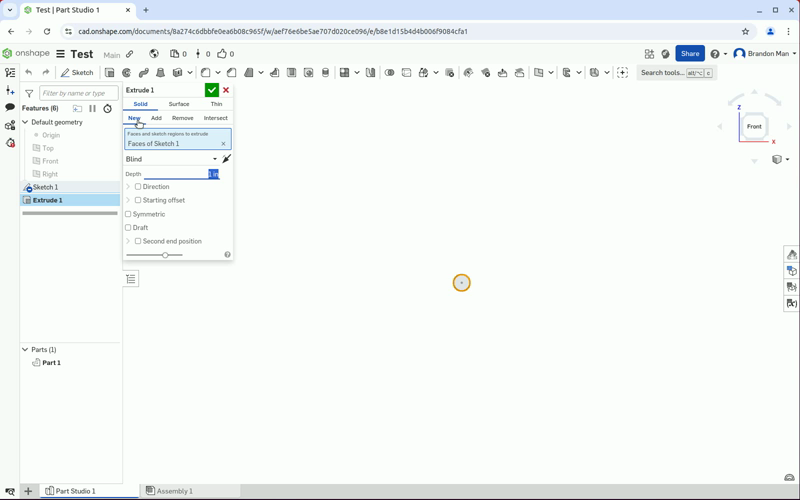
text(18.294)
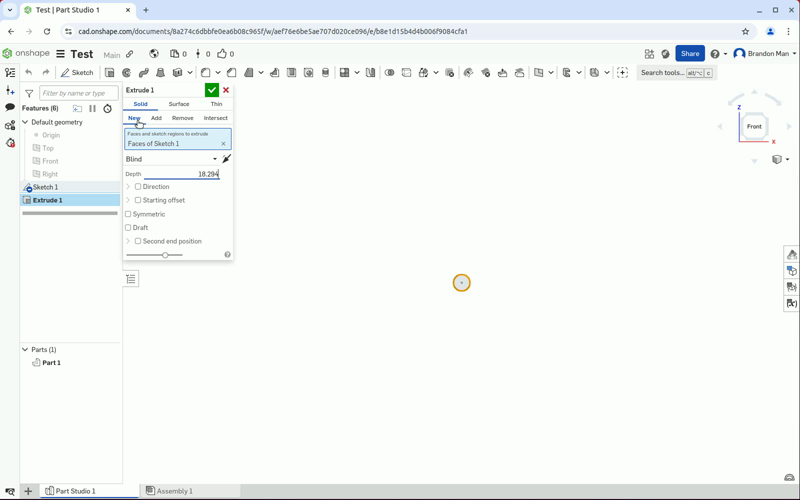
key(tab, 3)
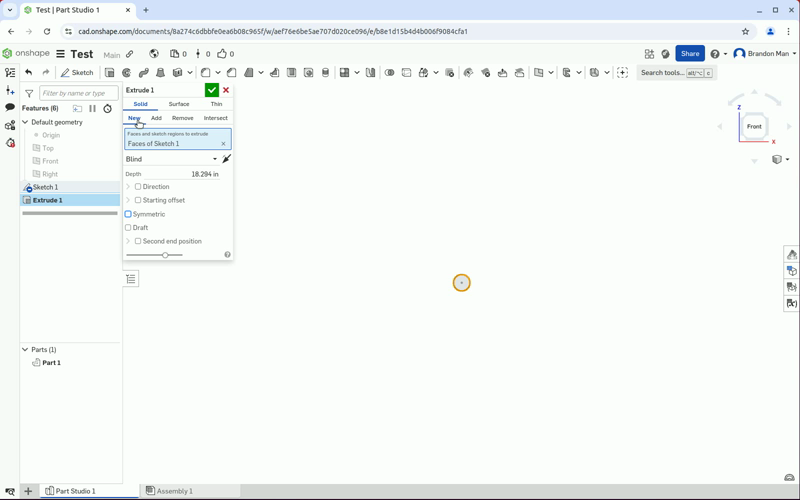
key(space)
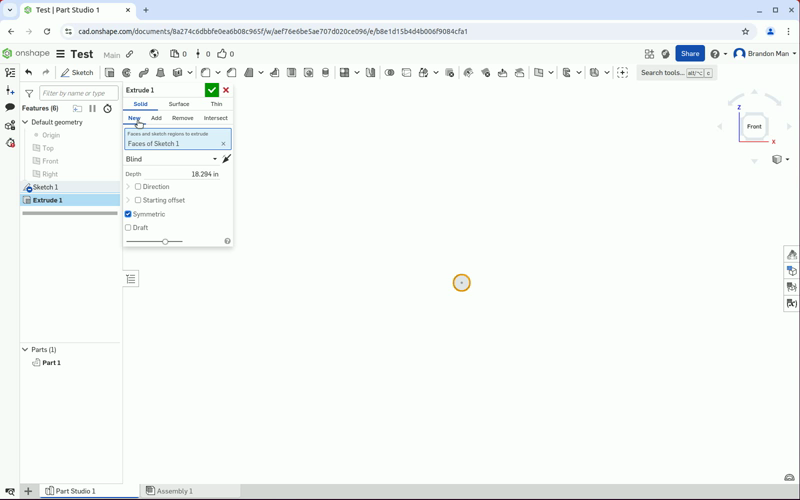
key(enter)
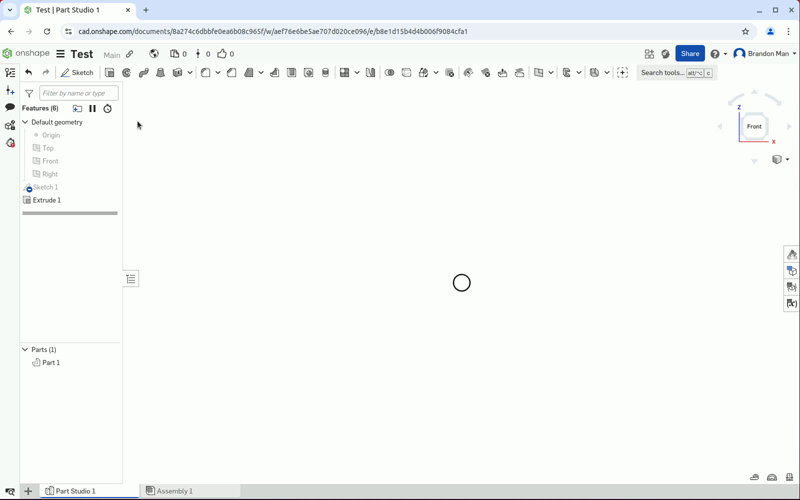
key(shift+h)
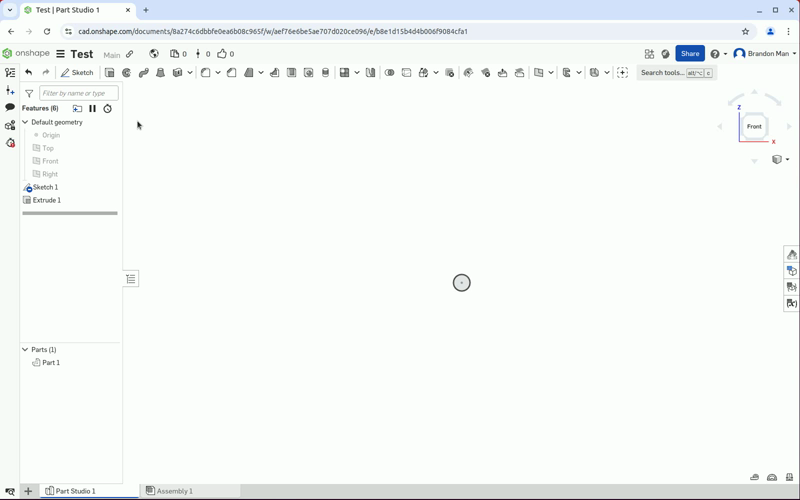
key(shift+h)
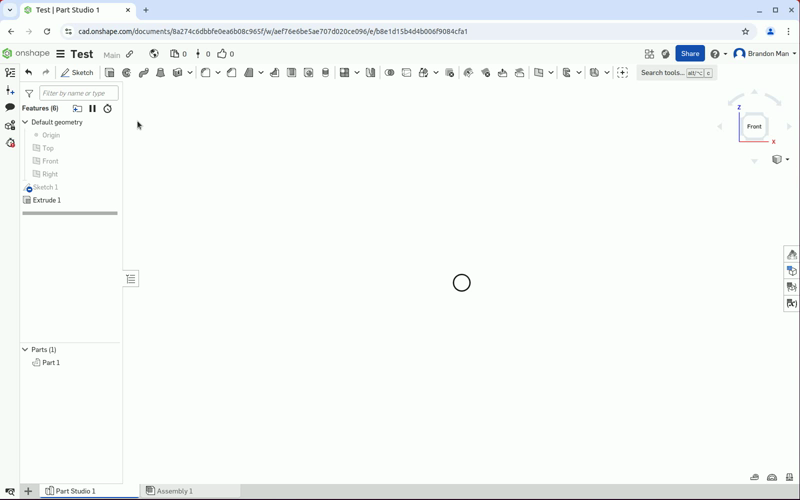
mouse_move(73, 189)
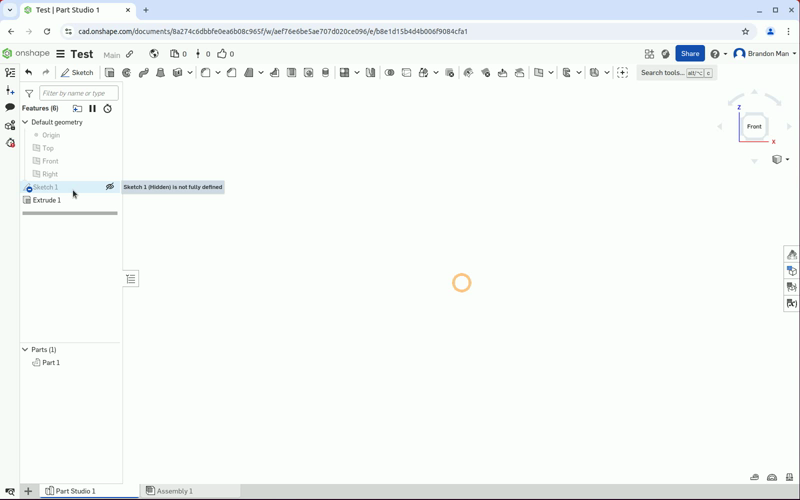
click(73, 189)
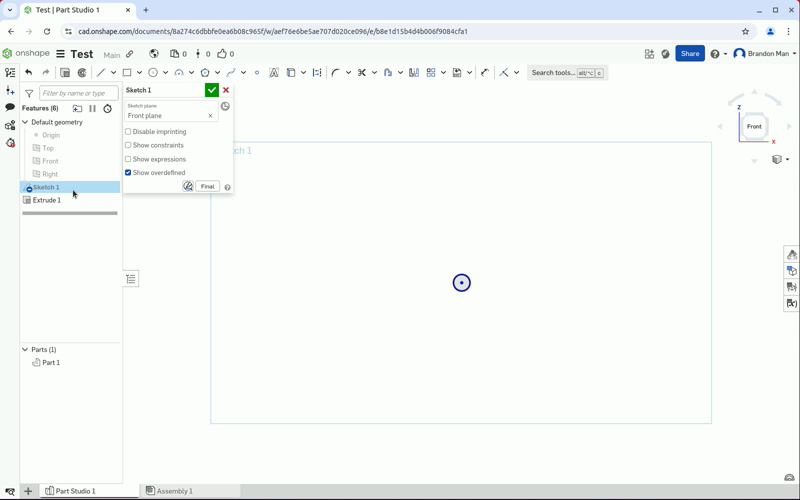
mouse_move(229, 92)
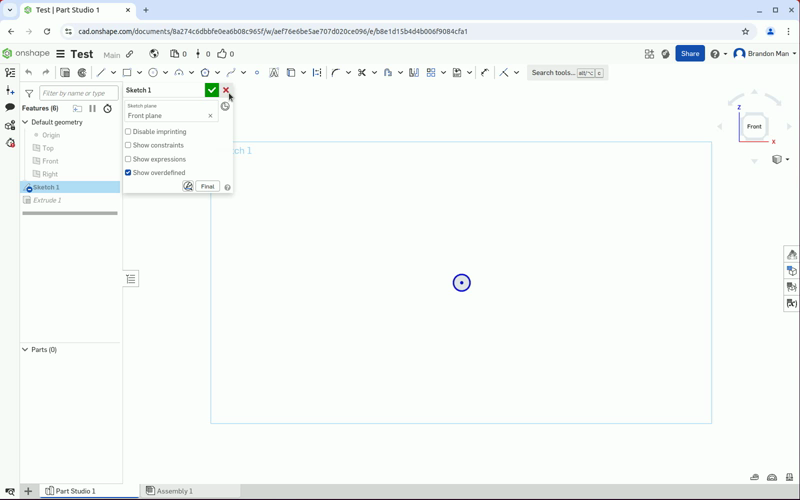
click(229, 92)
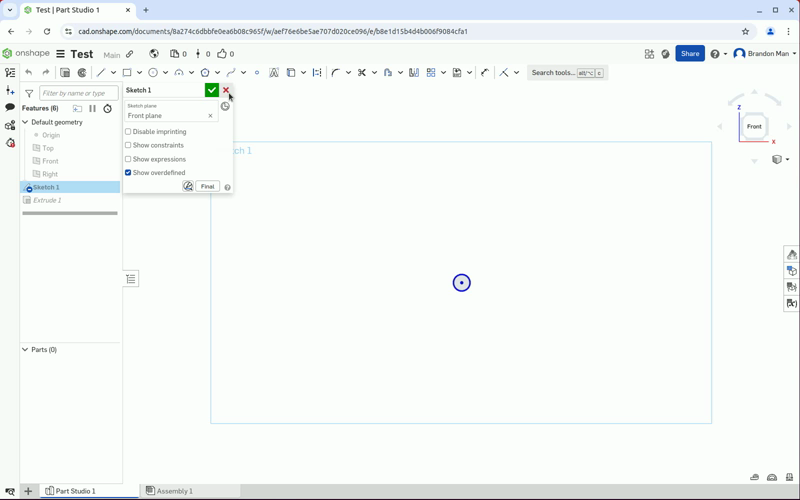
key(shift+s)
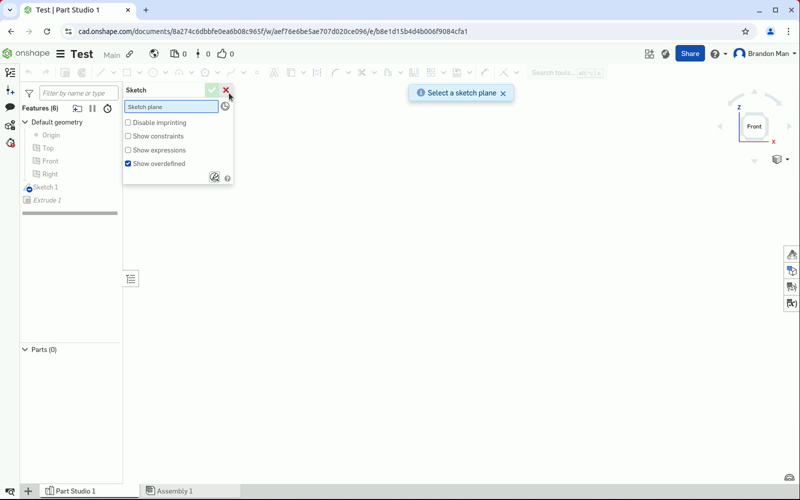
mouse_move(73, 163)
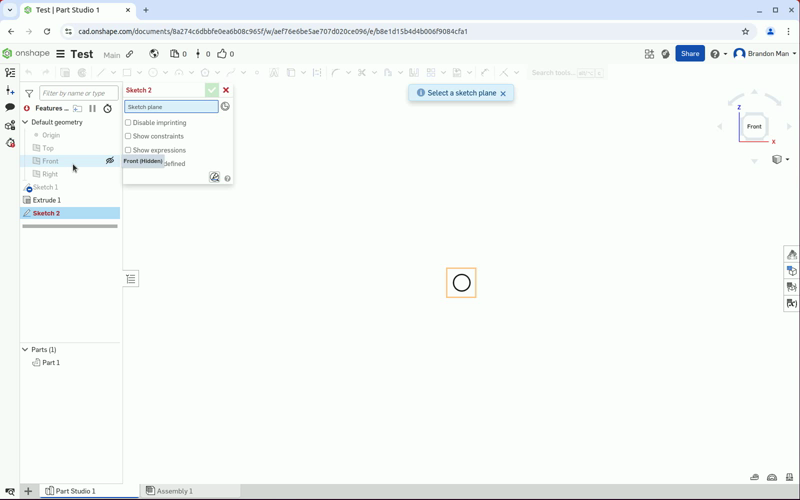
click(73, 163)
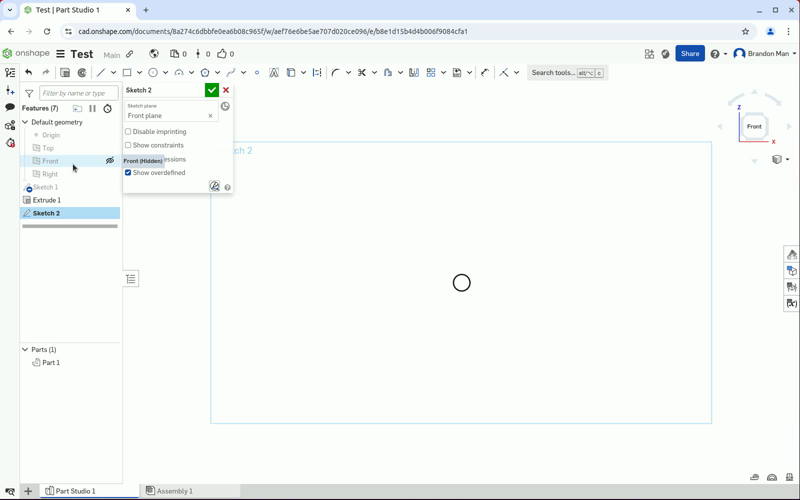
mouse_move(73, 352)
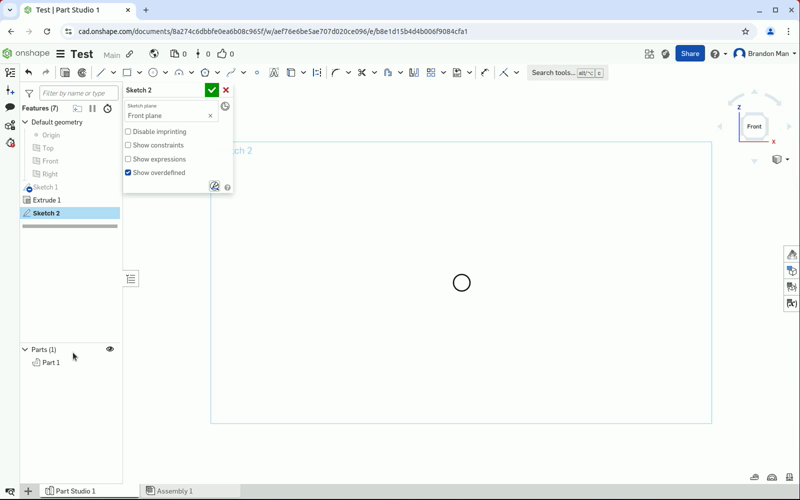
key(y)
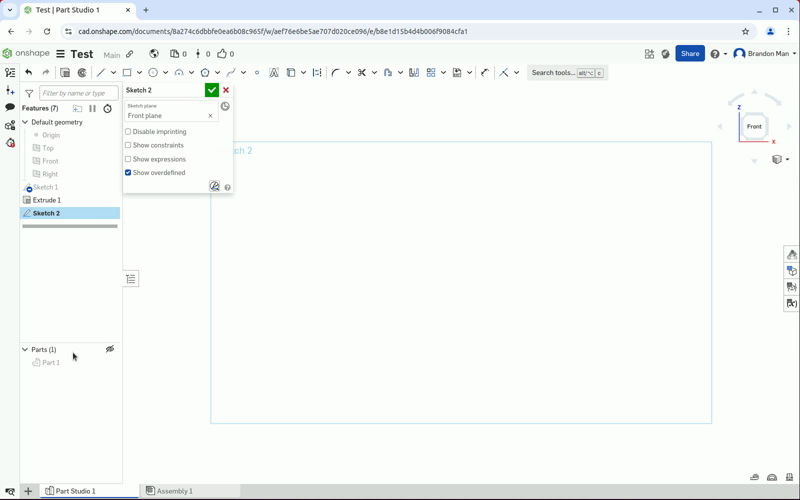
key(c)
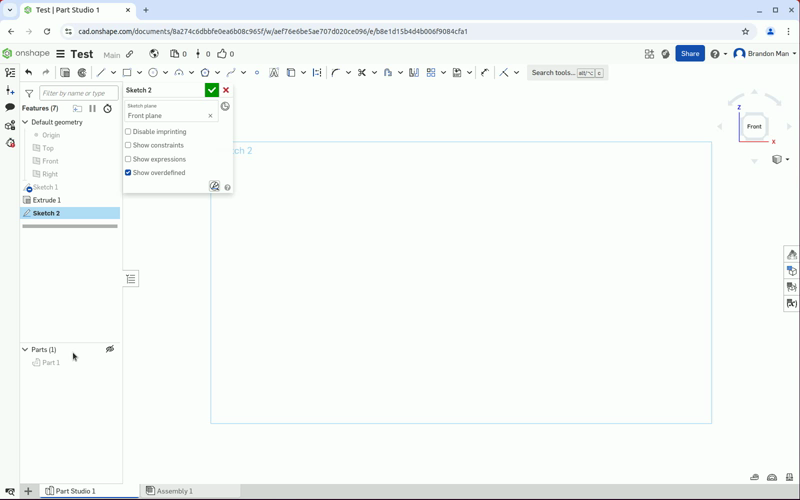
key_down(shift)
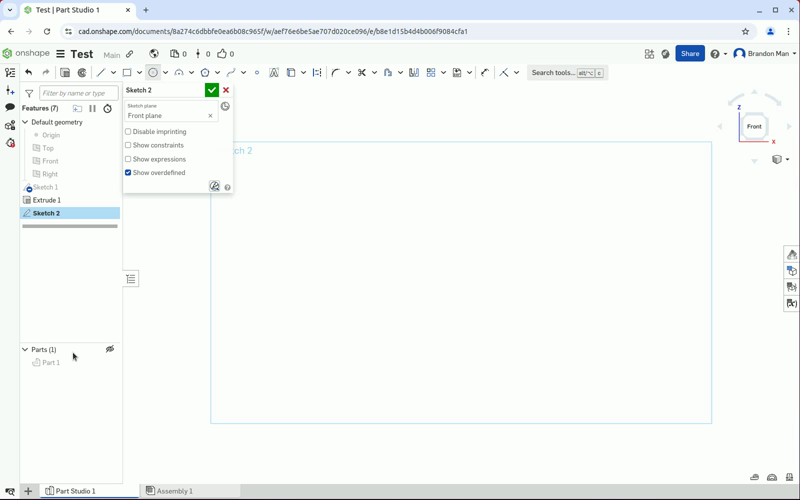
mouse_move(461, 282)
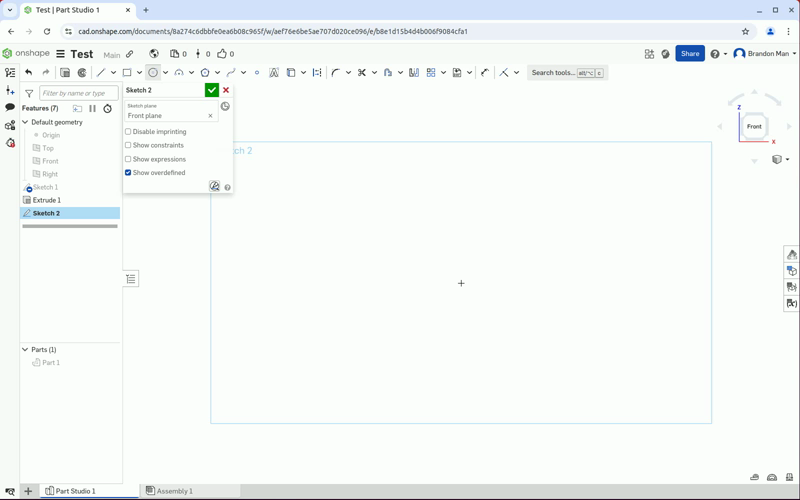
click(461, 282)
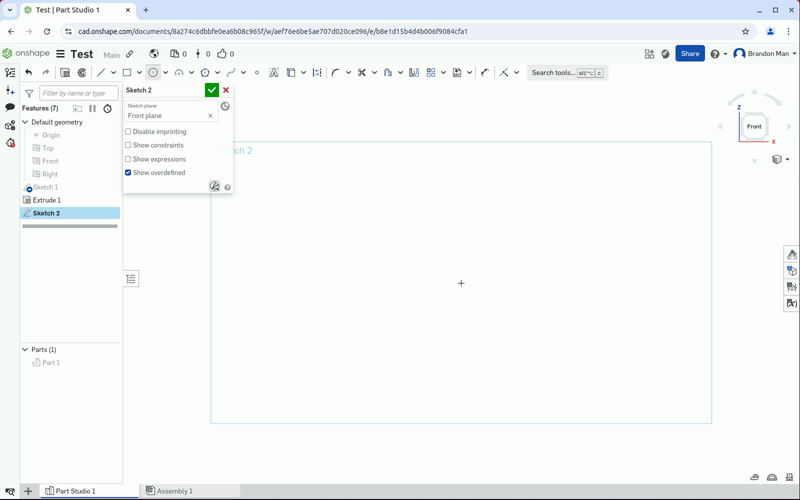
key_up(shift)
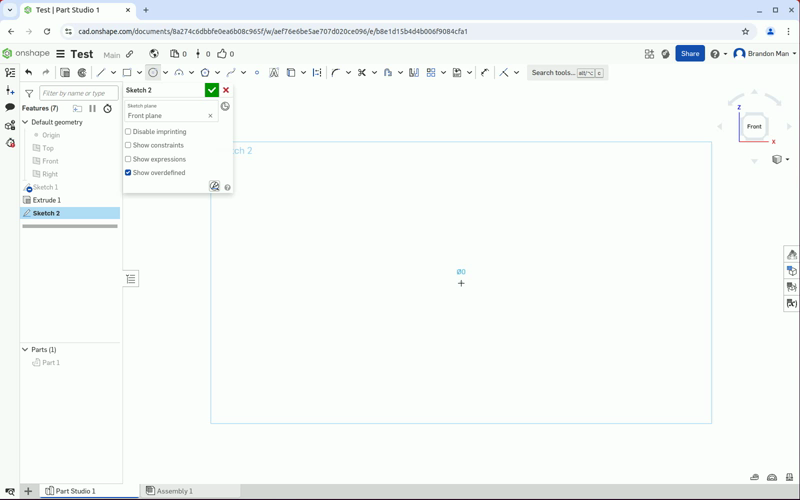
mouse_move(468, 282)
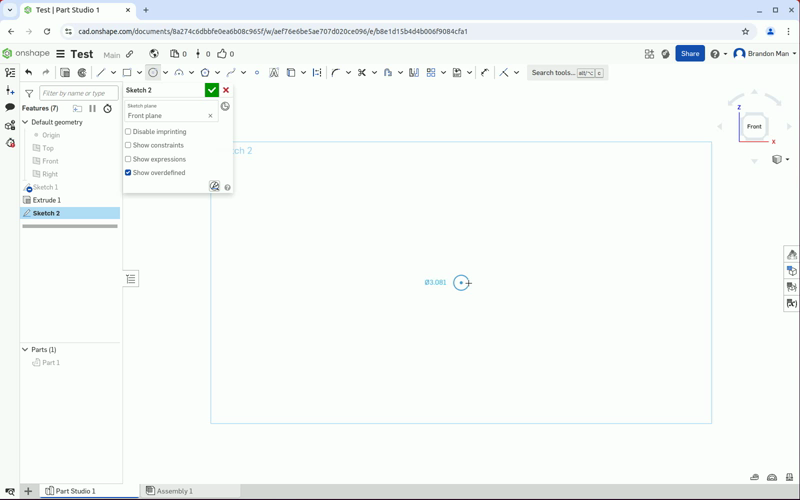
click(468, 282)
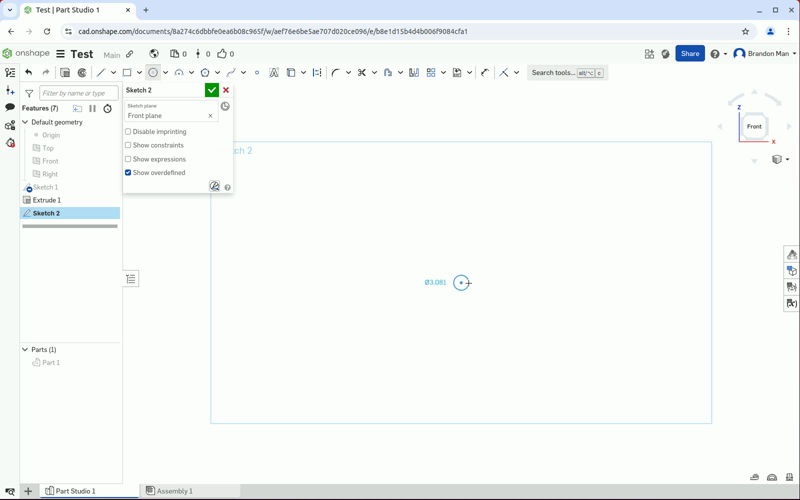
key(esc)
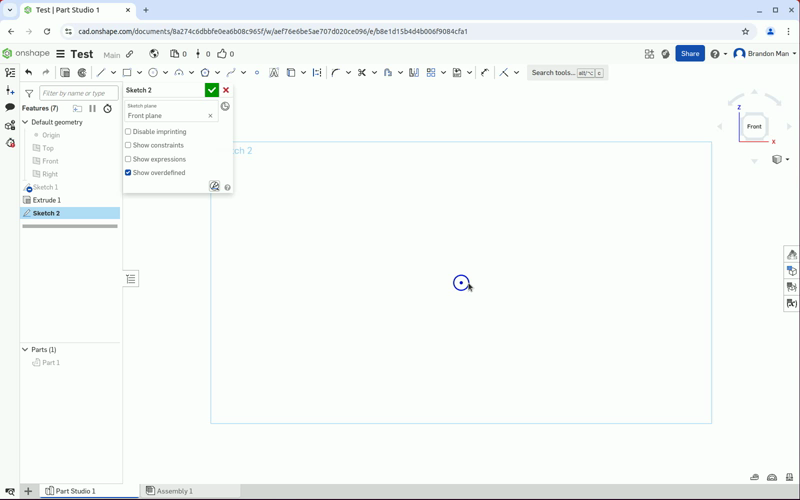
key(c)
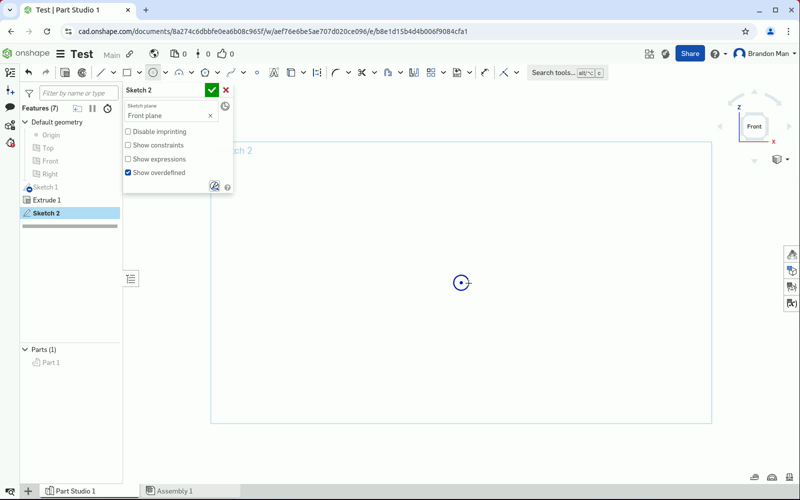
key_down(shift)
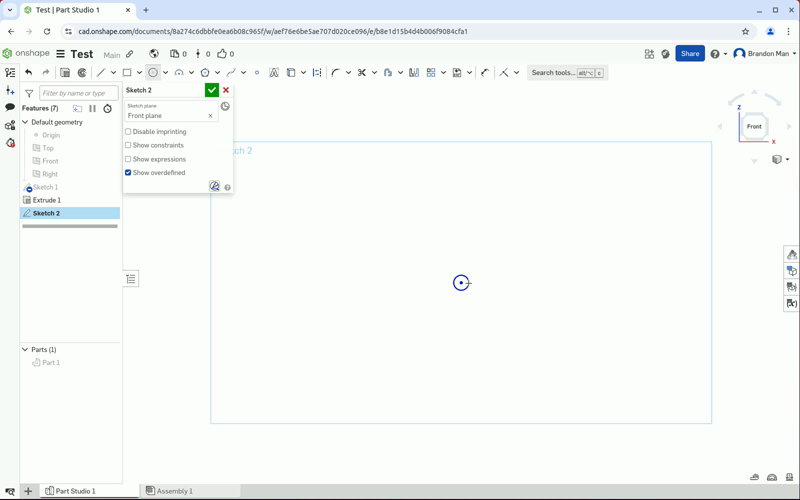
mouse_move(461, 282)
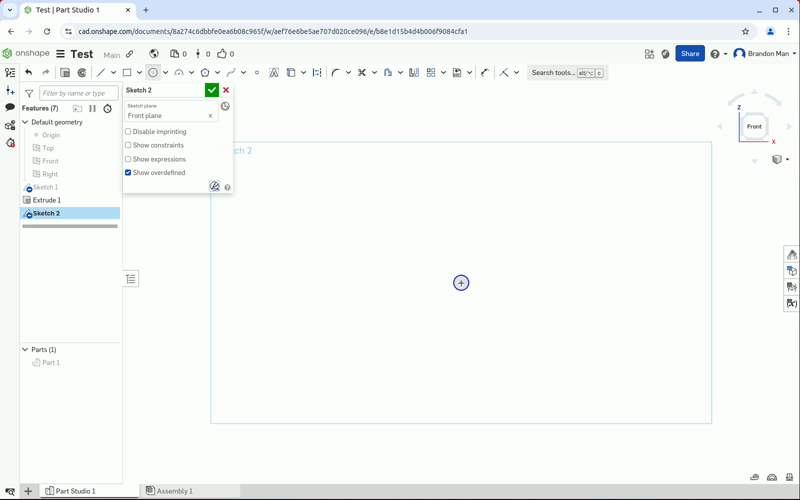
click(461, 282)
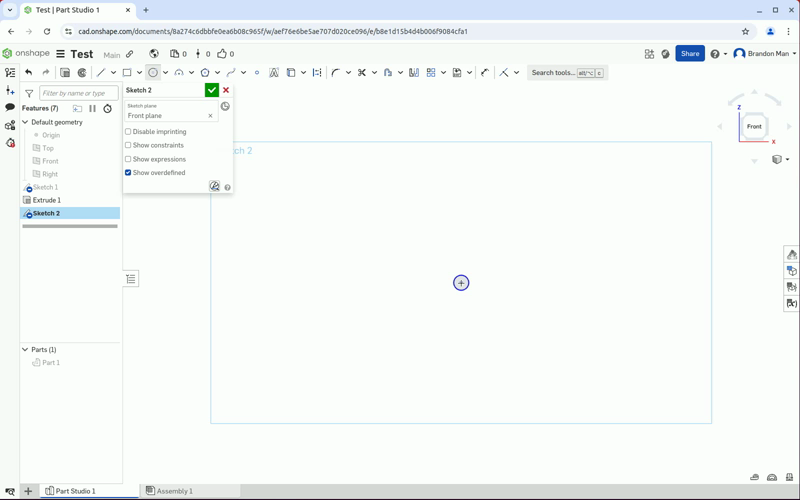
key_up(shift)
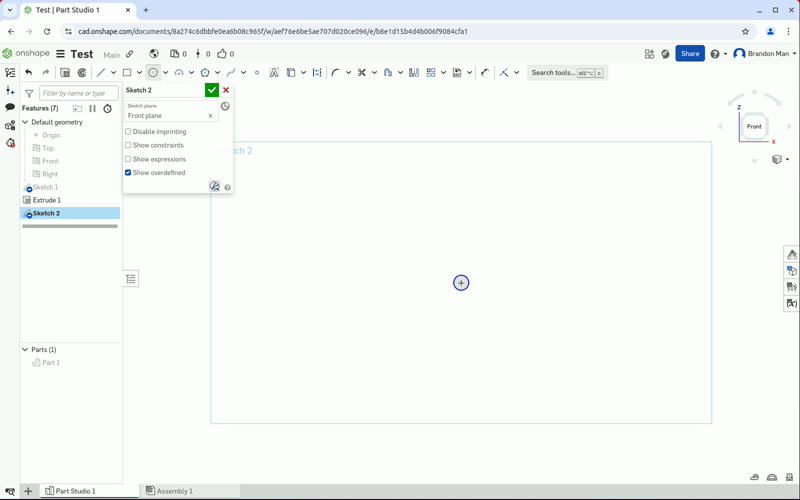
mouse_move(468, 282)
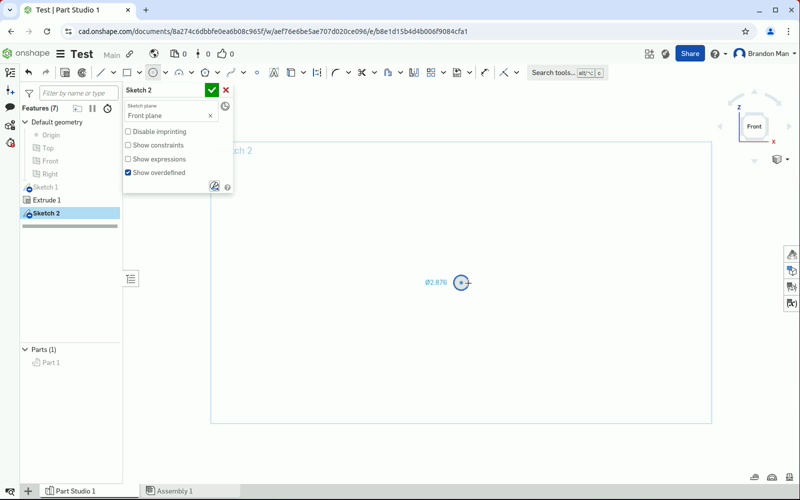
scroll(6)
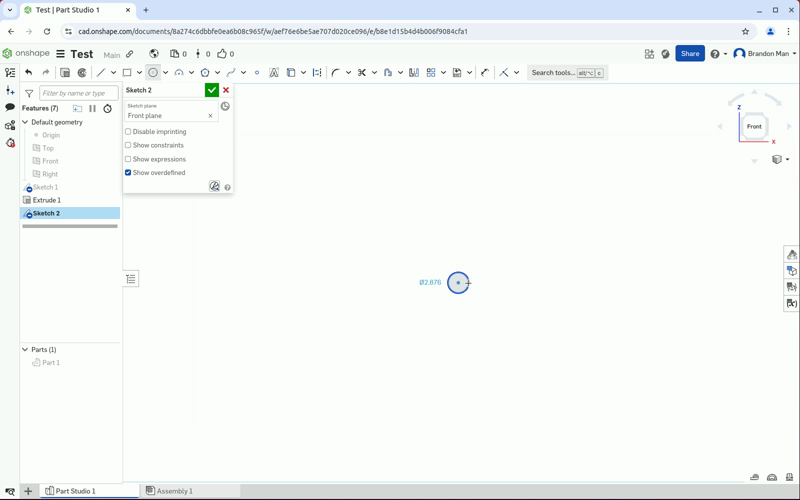
scroll(6)
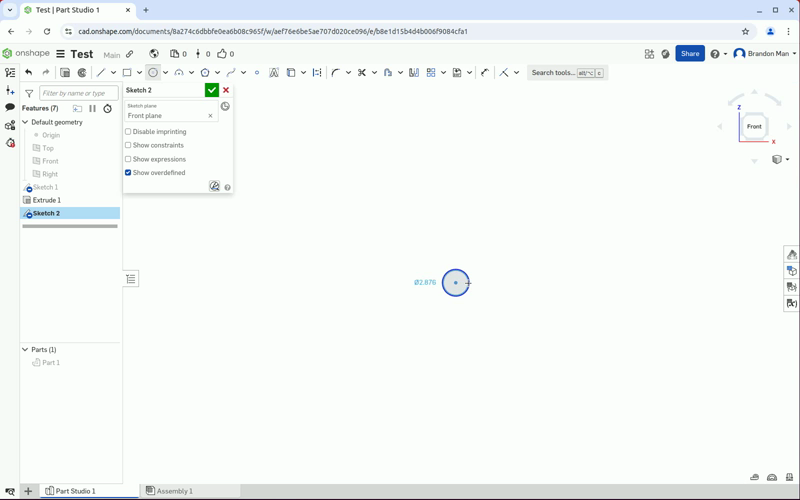
scroll(6)
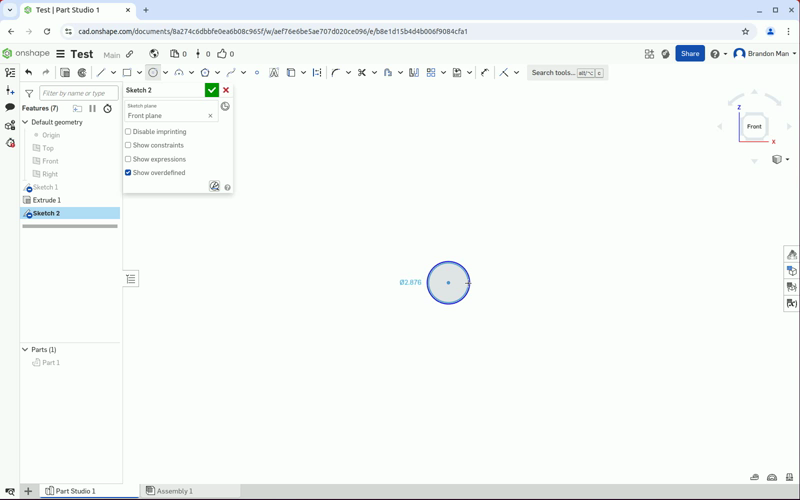
scroll(6)
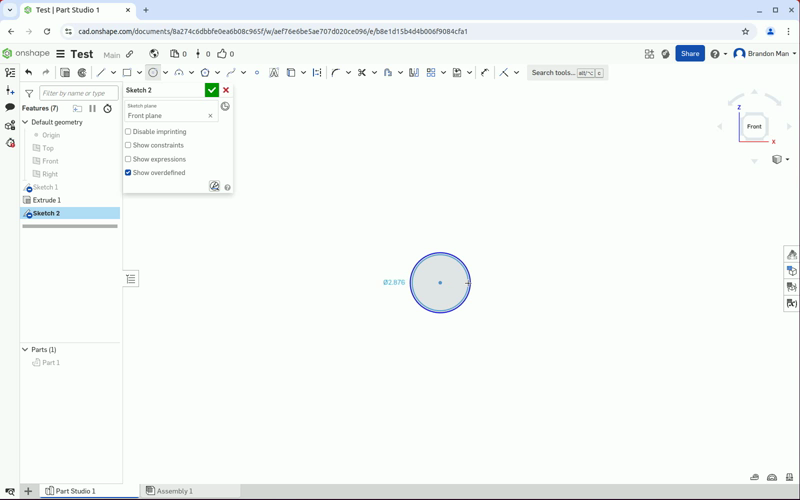
scroll(6)
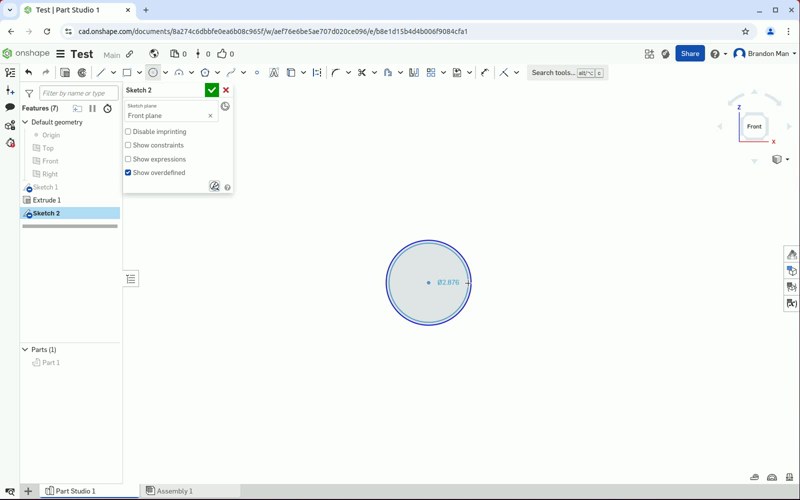
scroll(6)
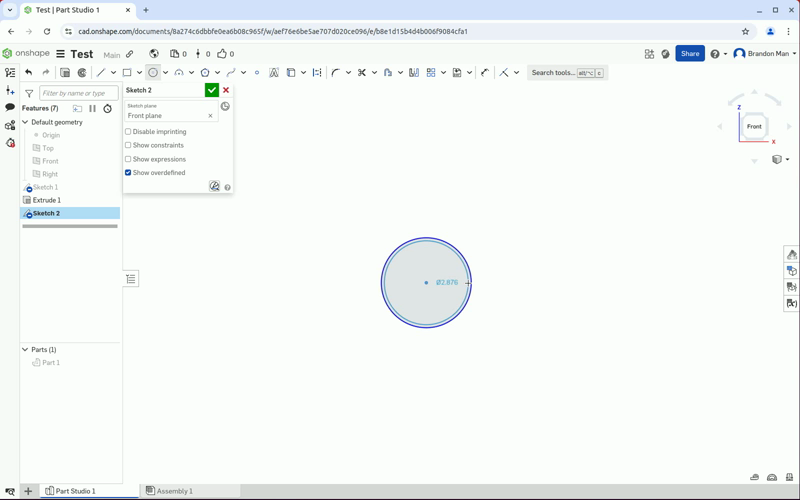
scroll(6)
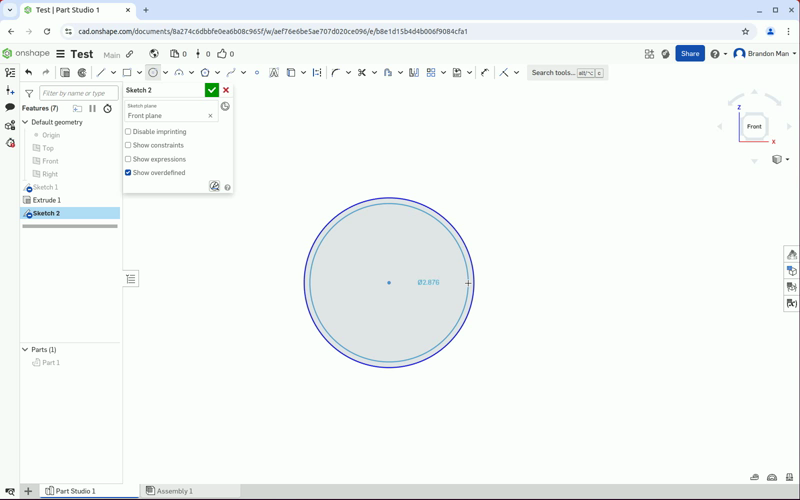
click(468, 282)
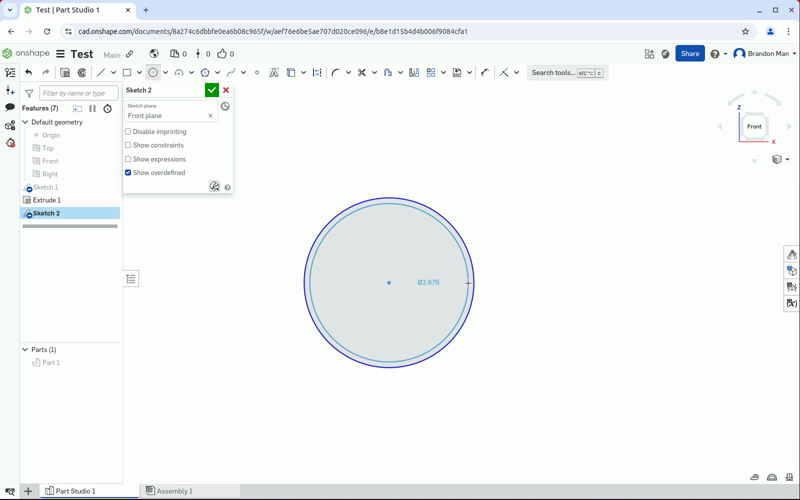
scroll(-6)
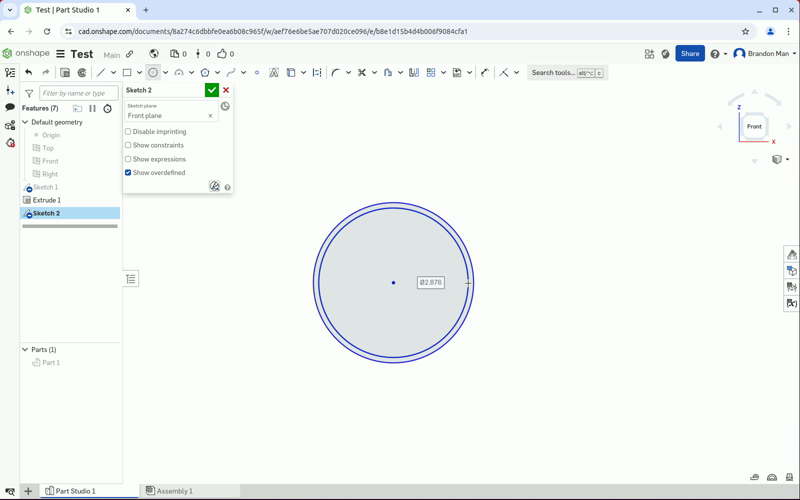
scroll(-6)
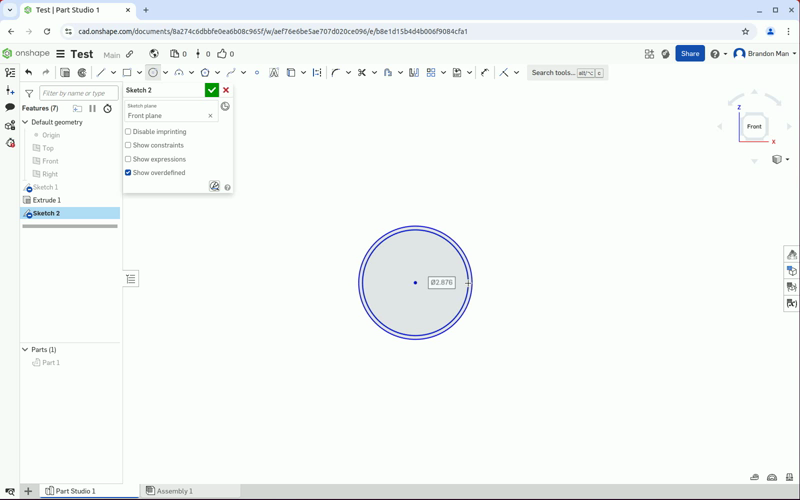
scroll(-6)
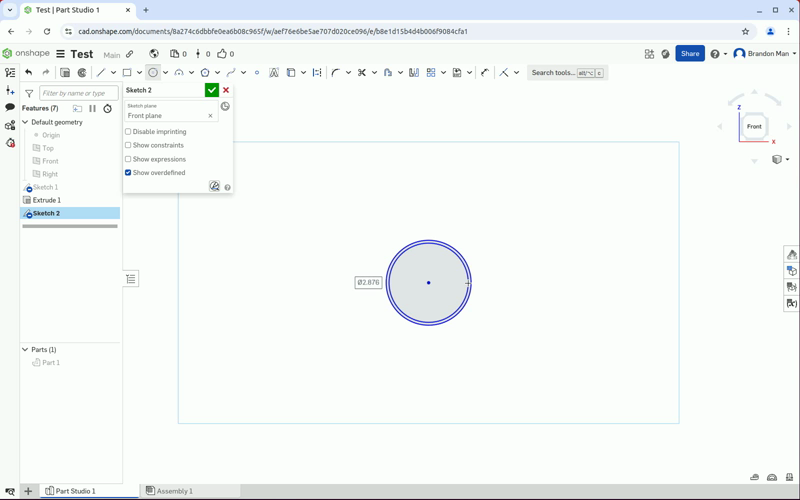
scroll(-6)
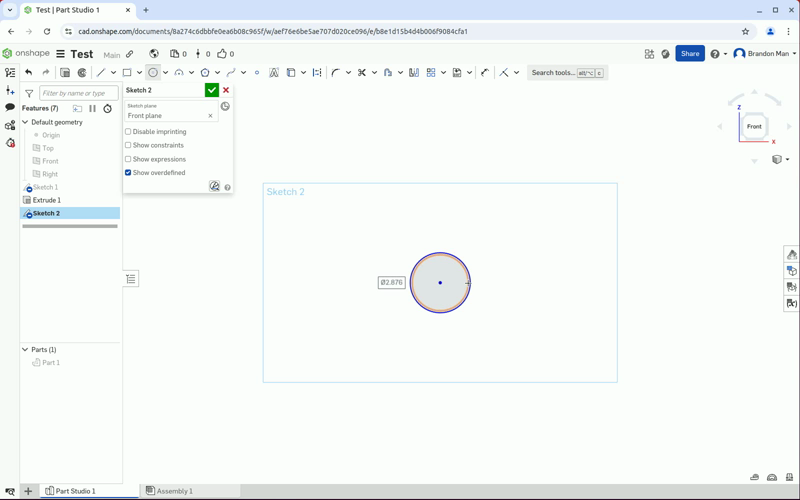
scroll(-6)
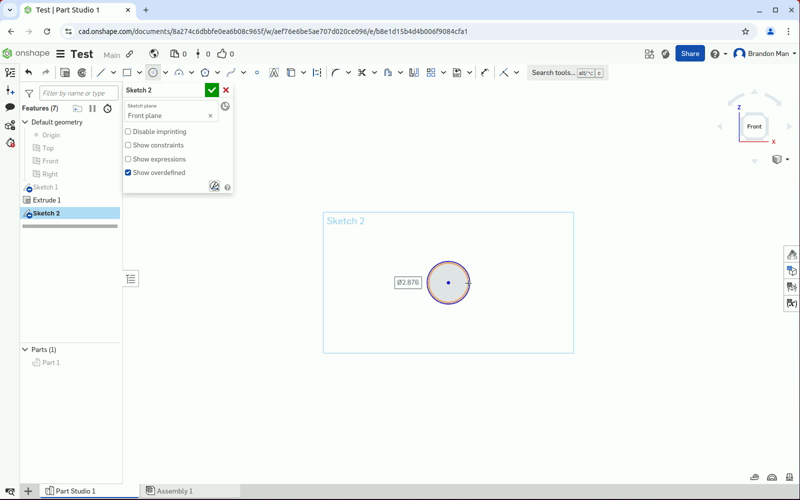
scroll(-6)
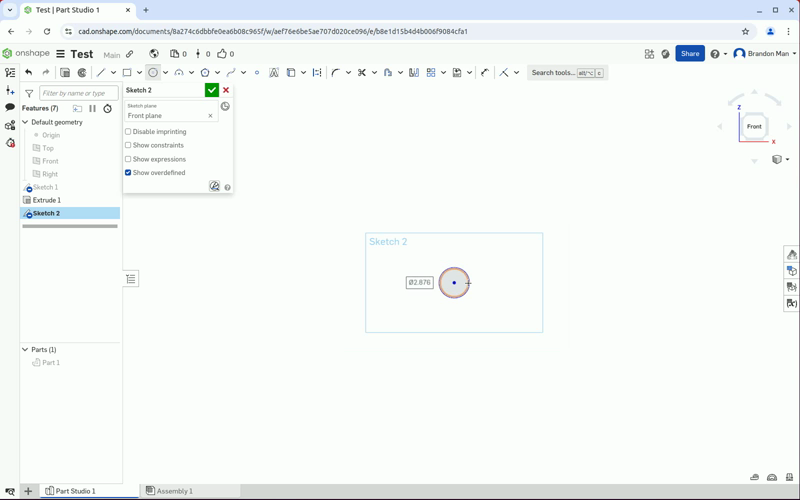
scroll(-6)
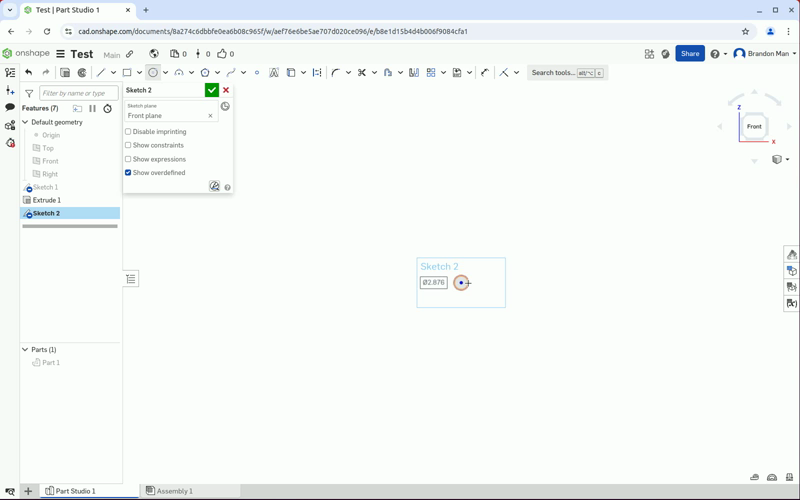
key(esc)
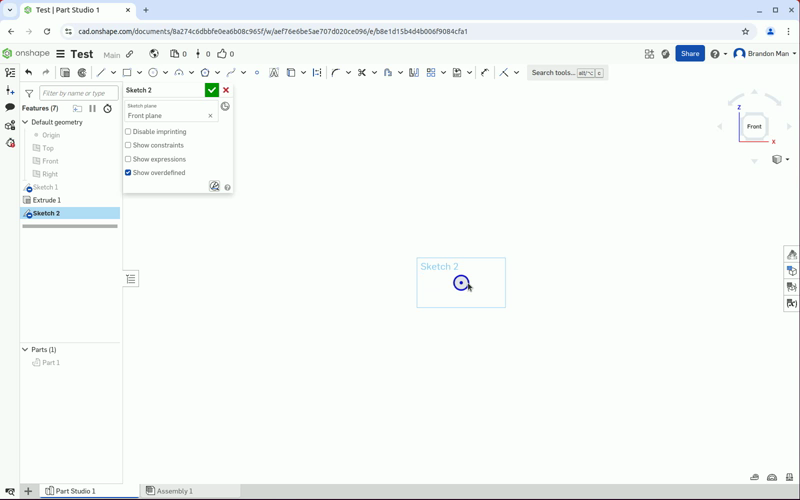
mouse_move(459, 289)
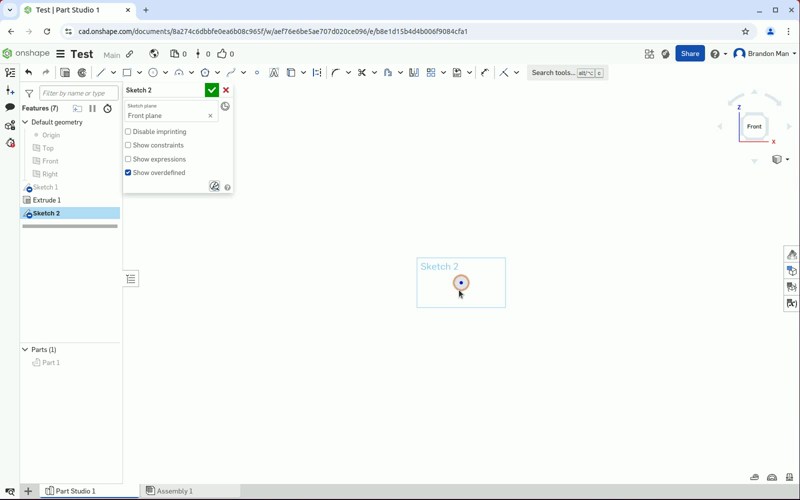
scroll(6)
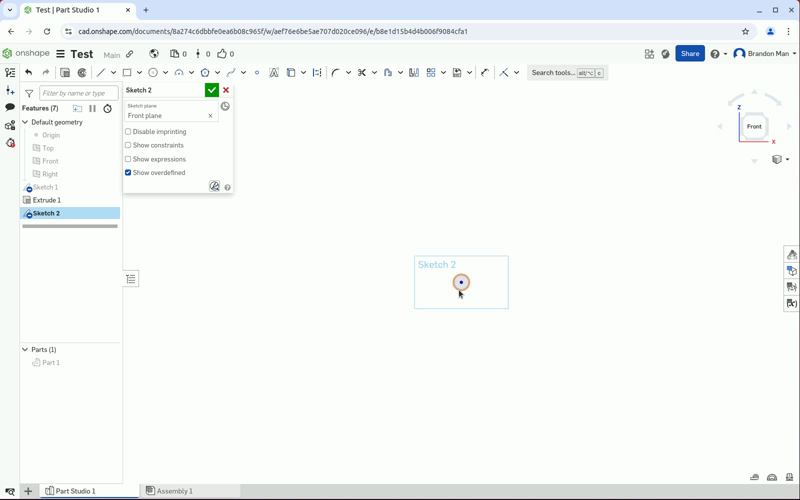
scroll(6)
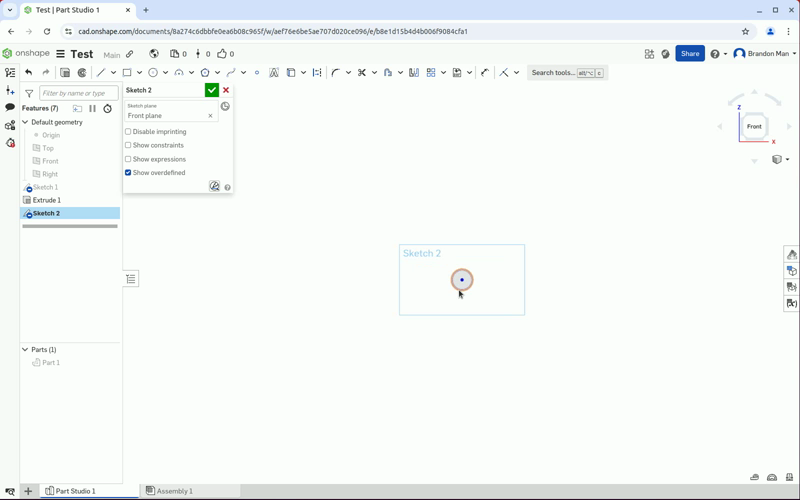
scroll(6)
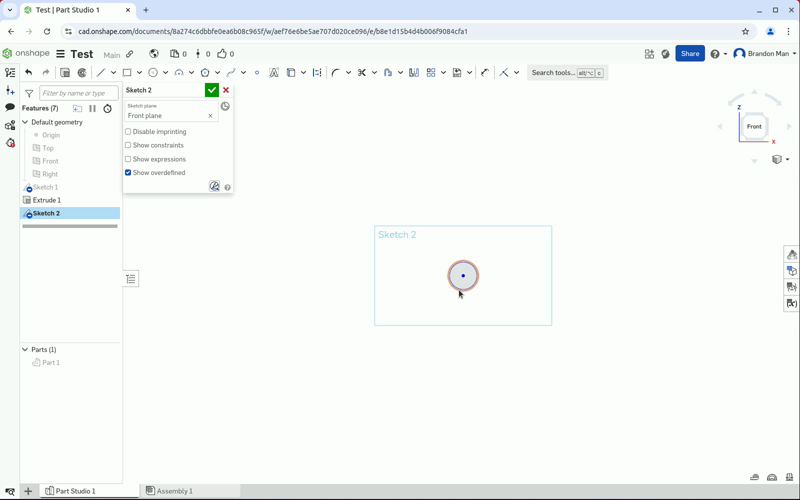
scroll(6)
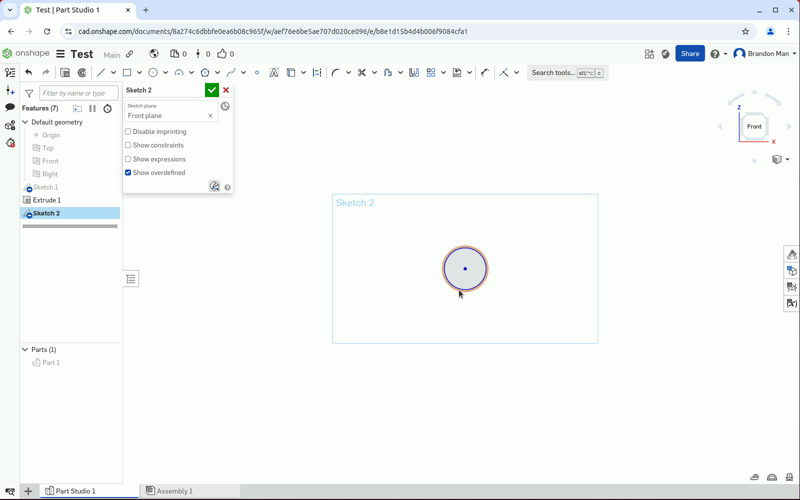
scroll(6)
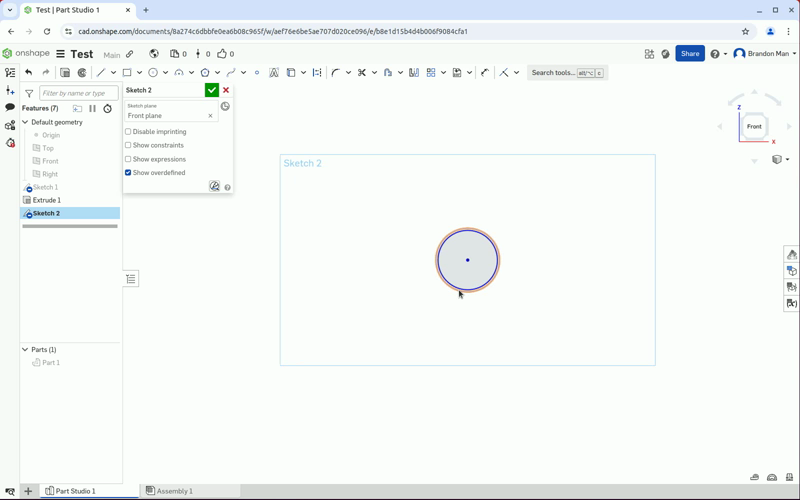
scroll(6)
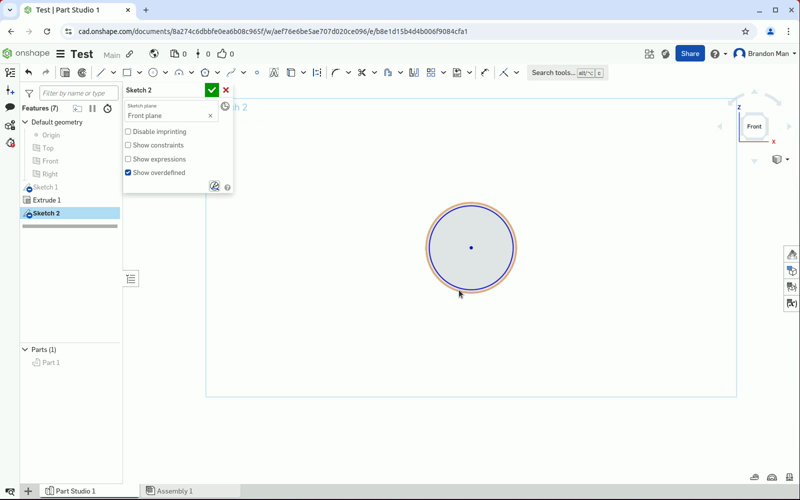
scroll(6)
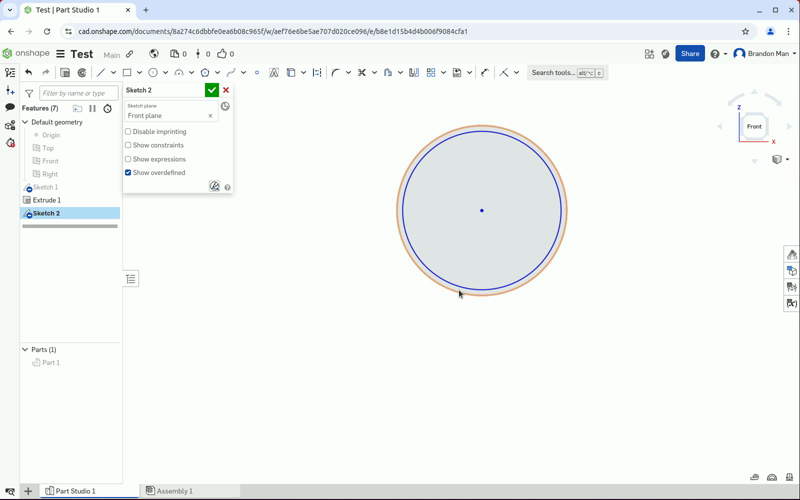
click(459, 289)
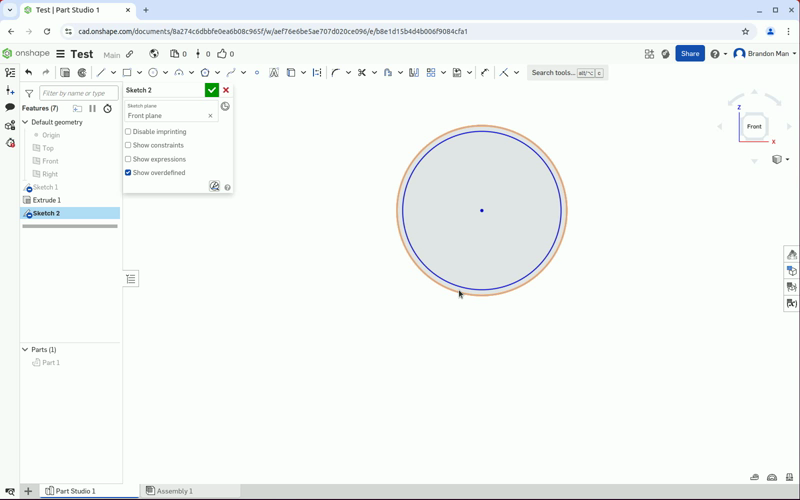
scroll(-6)
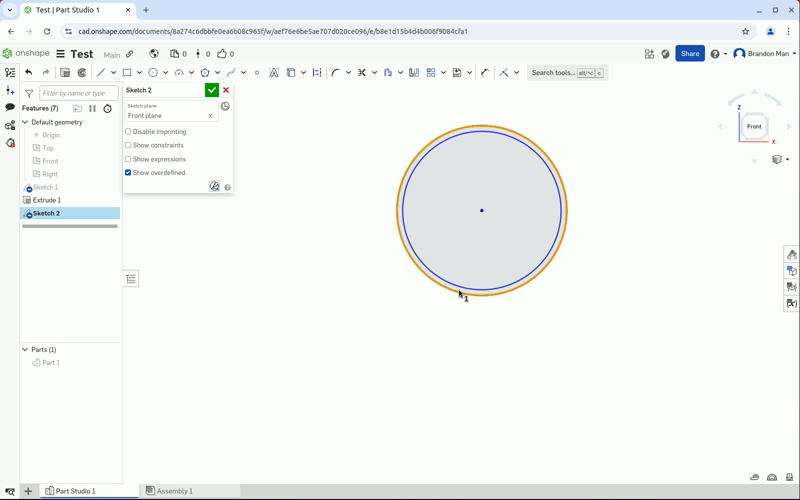
scroll(-6)
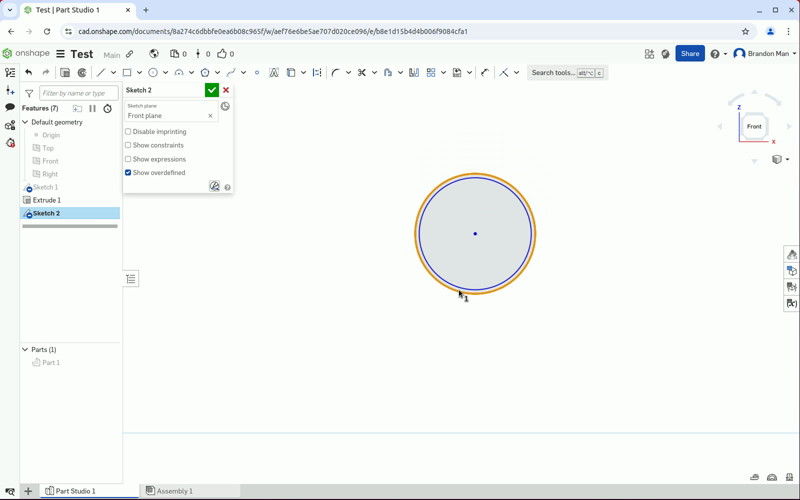
scroll(-6)
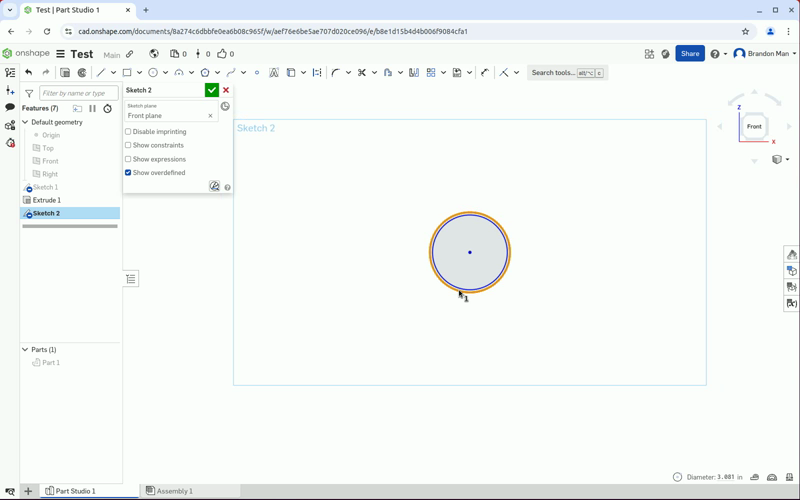
scroll(-6)
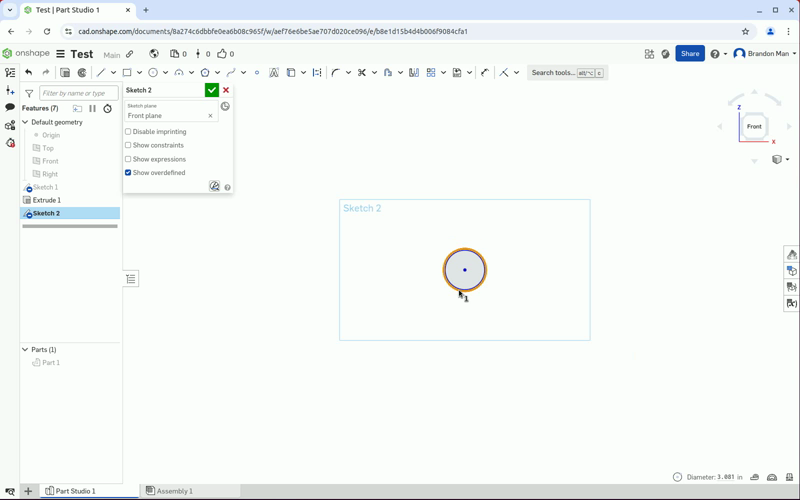
scroll(-6)
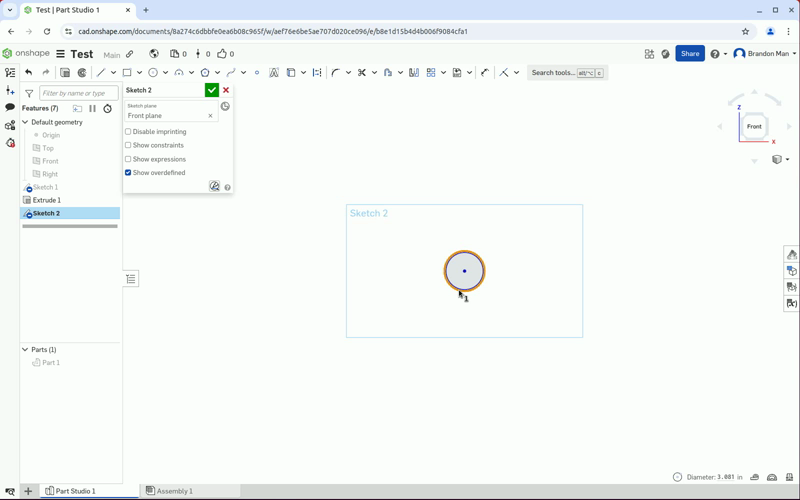
scroll(-6)
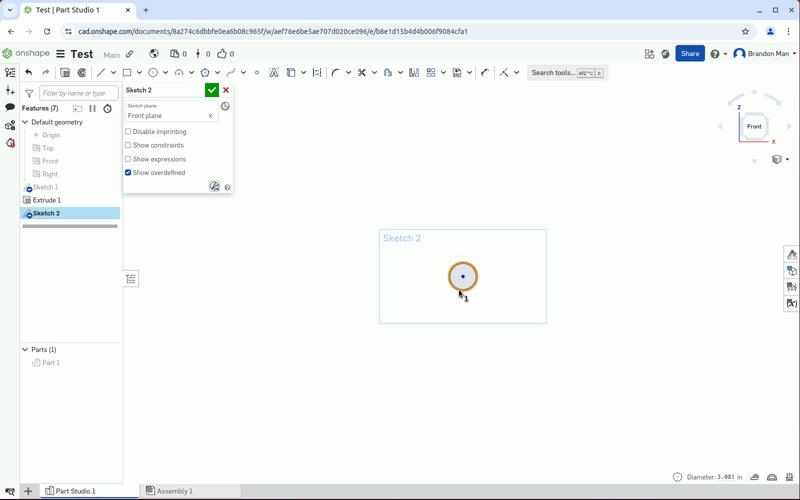
scroll(-6)
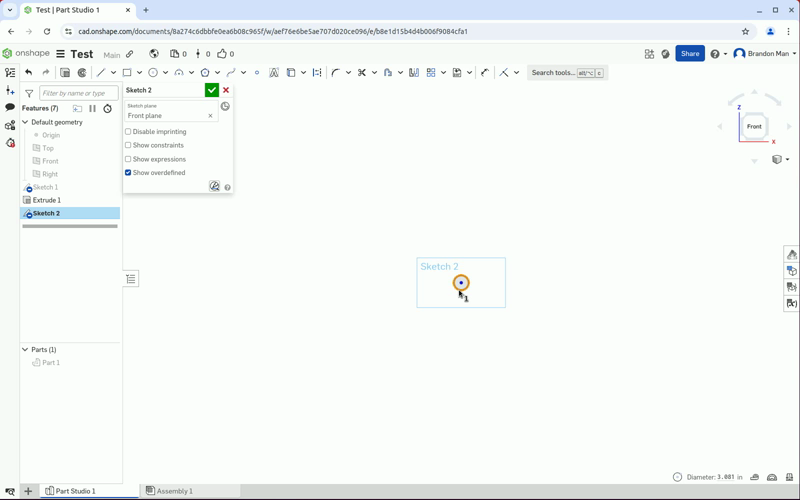
mouse_move(73, 352)
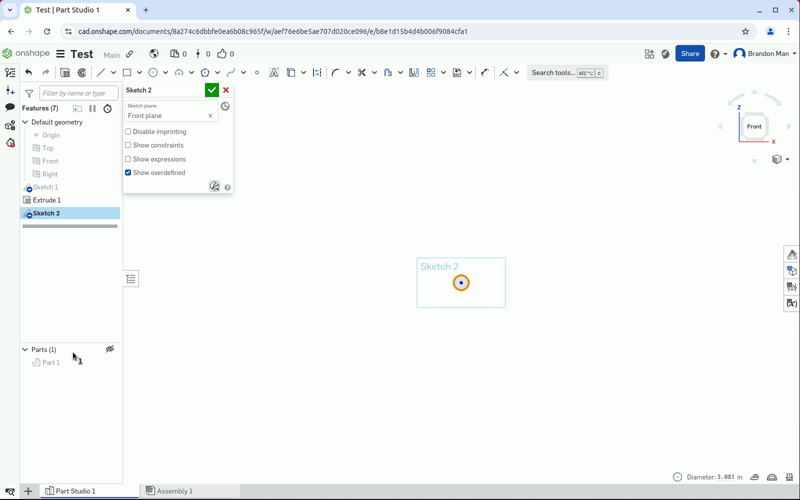
key(shift+y)
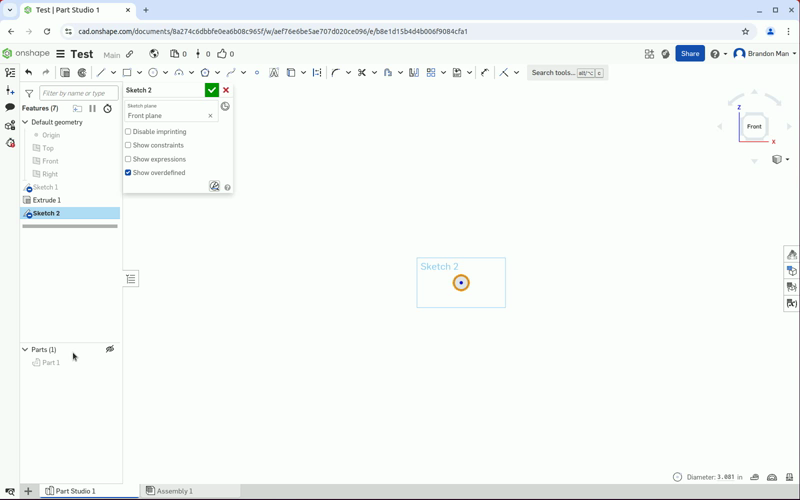
key(shift+e)
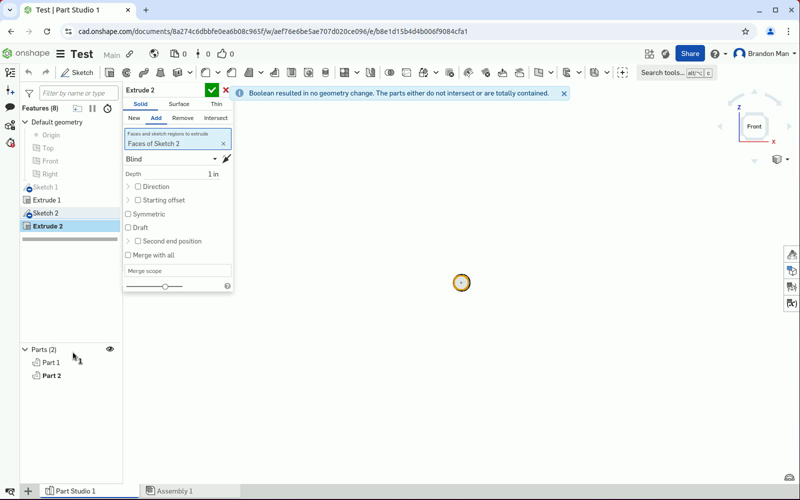
mouse_move(143, 106)
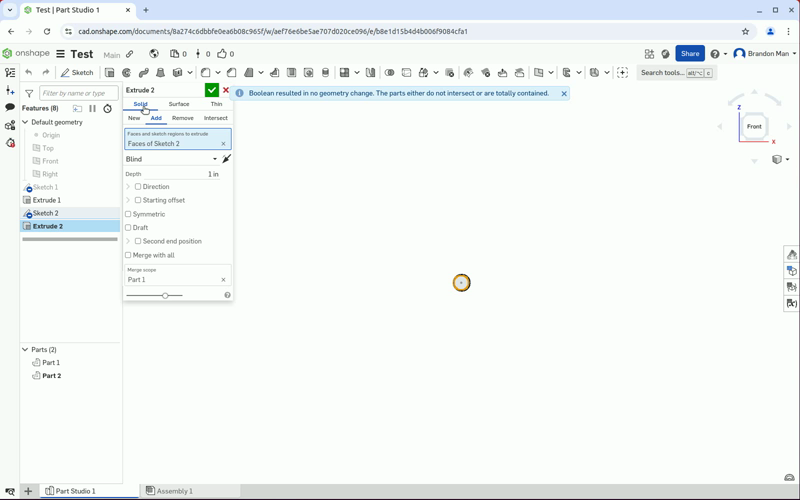
click(143, 106)
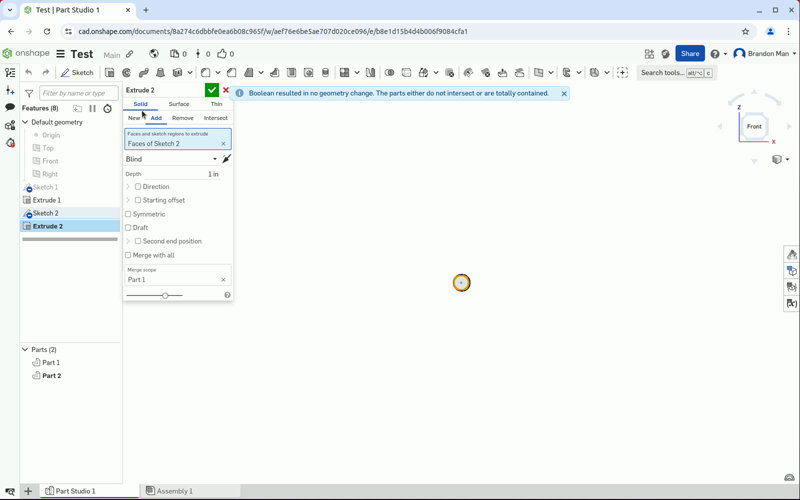
mouse_move(137, 120)
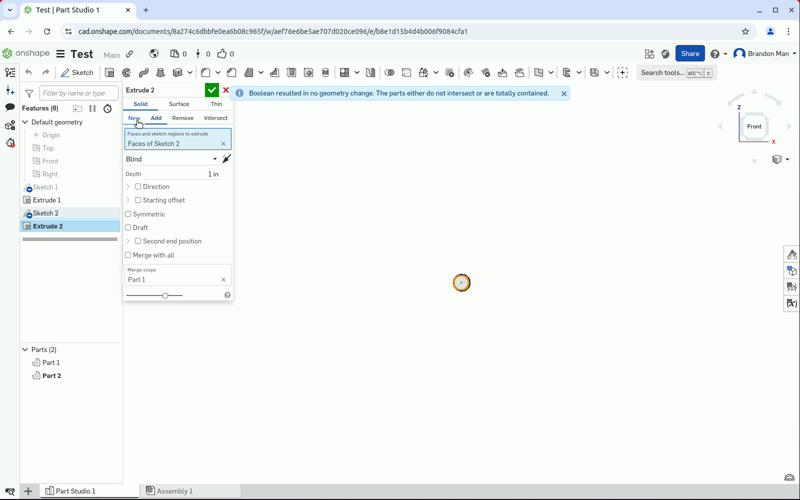
click(137, 120)
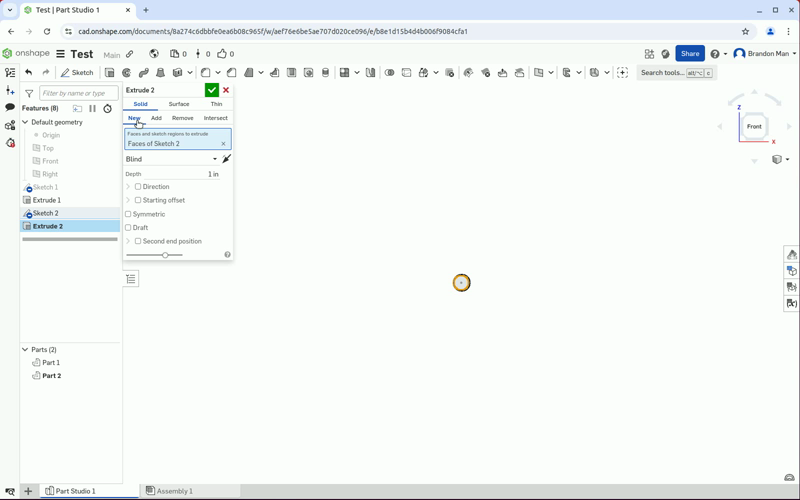
key(tab, 4)
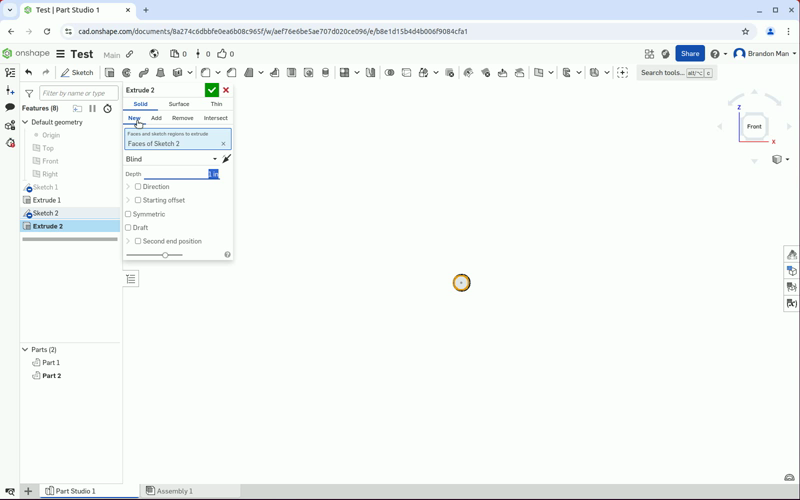
text(-23.108)
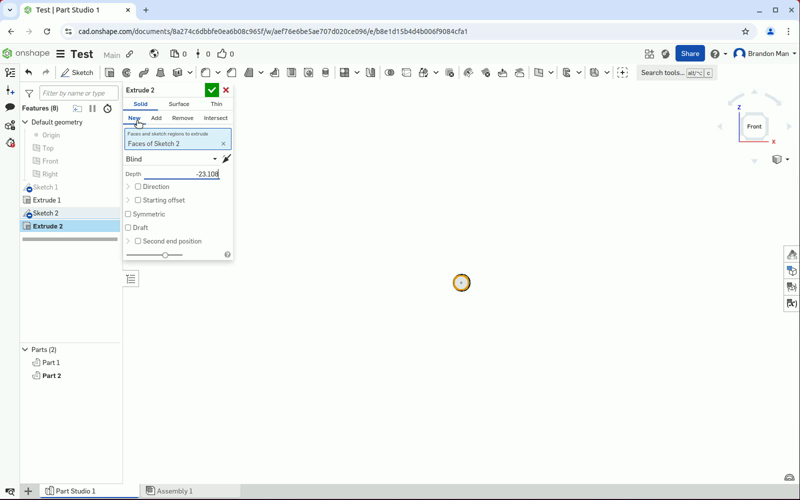
key(tab, 3)
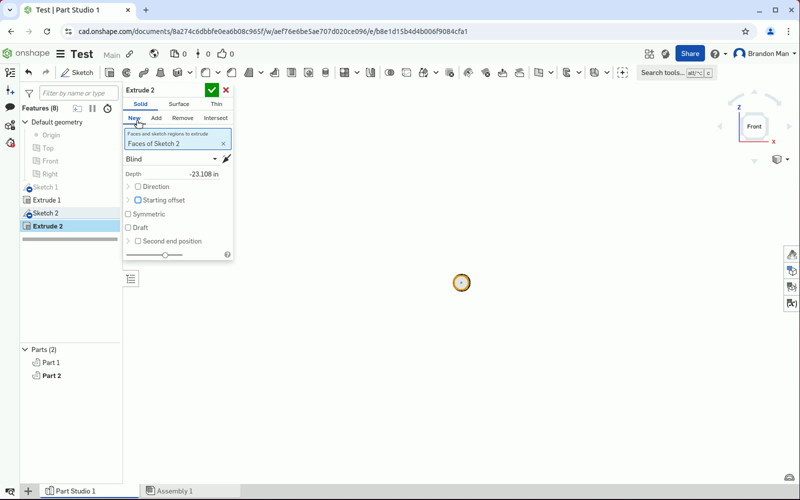
key(tab, 2)
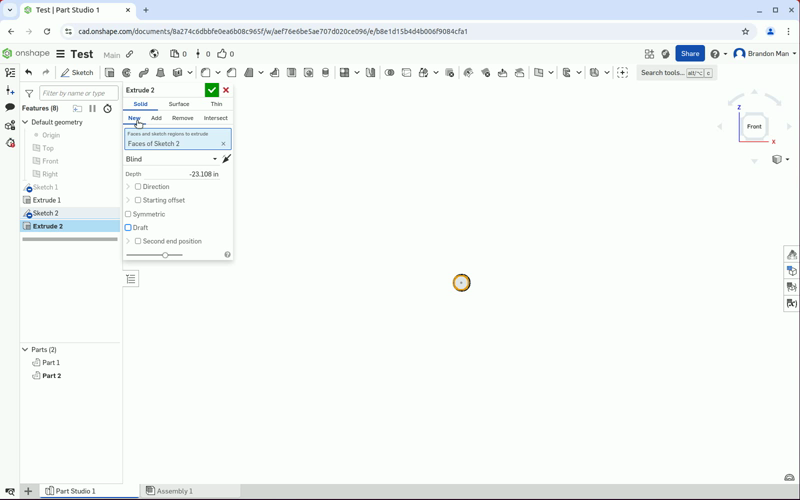
key(space)
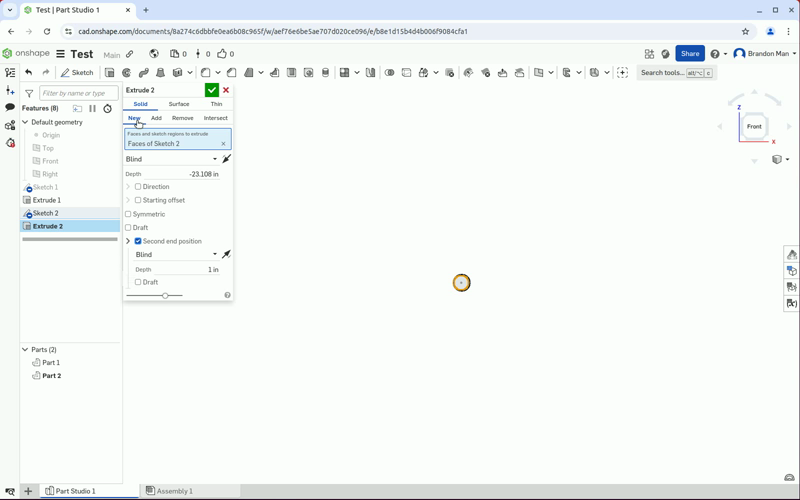
key(tab, 3)
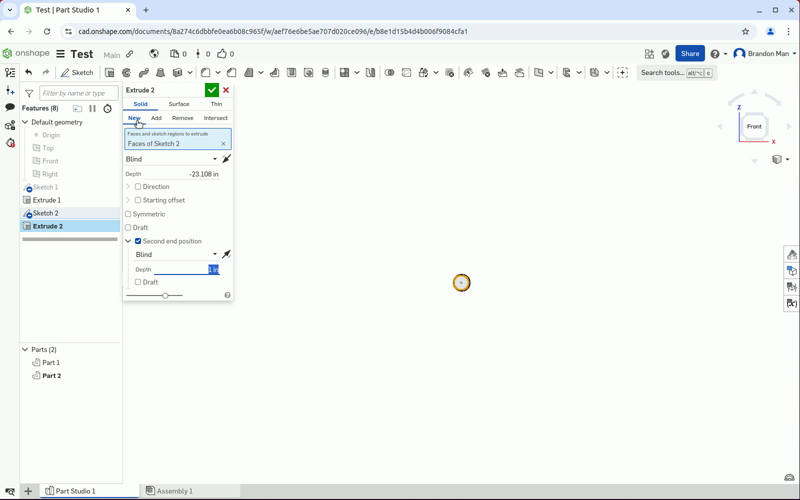
text(4.574)
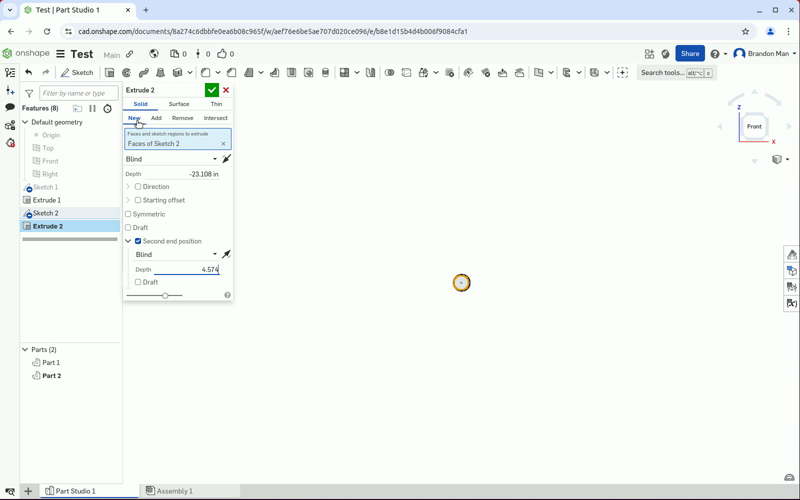
key(enter)
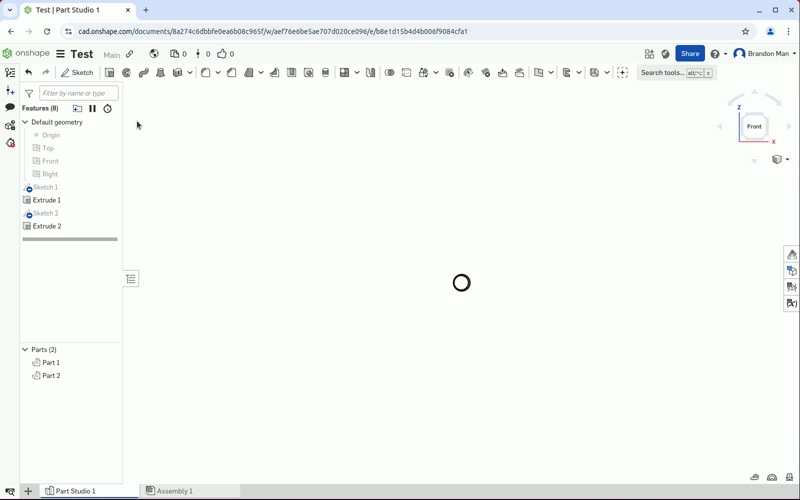
key(shift+h)
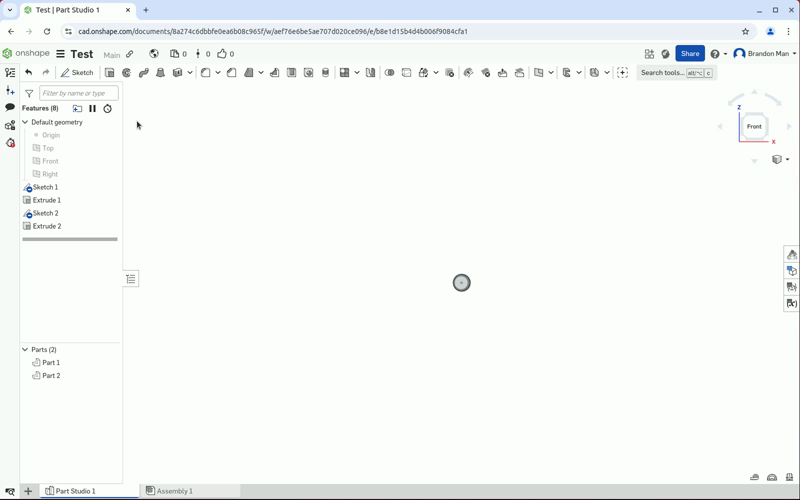
key(shift+h)
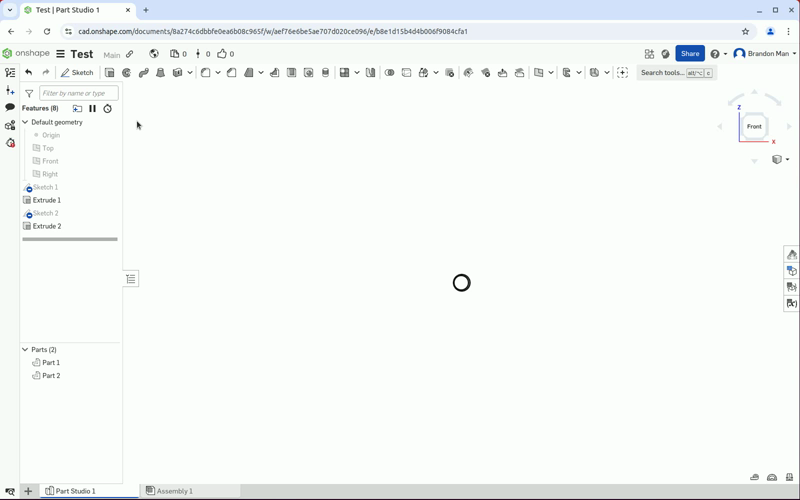
mouse_move(73, 189)
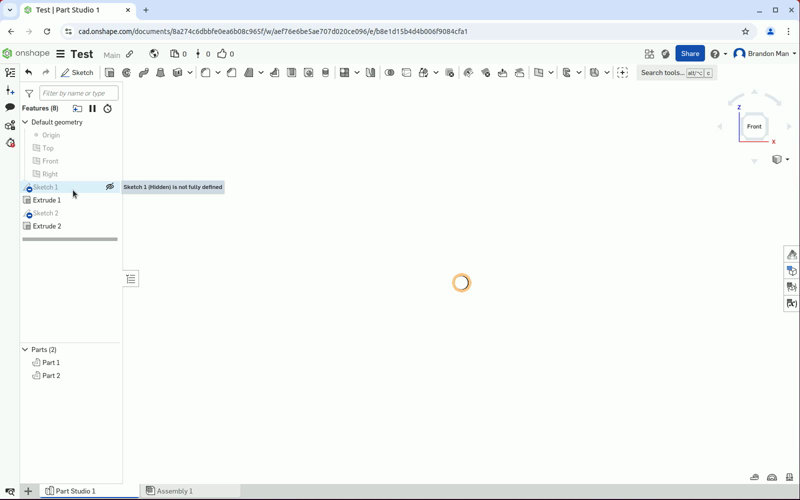
click(73, 189)
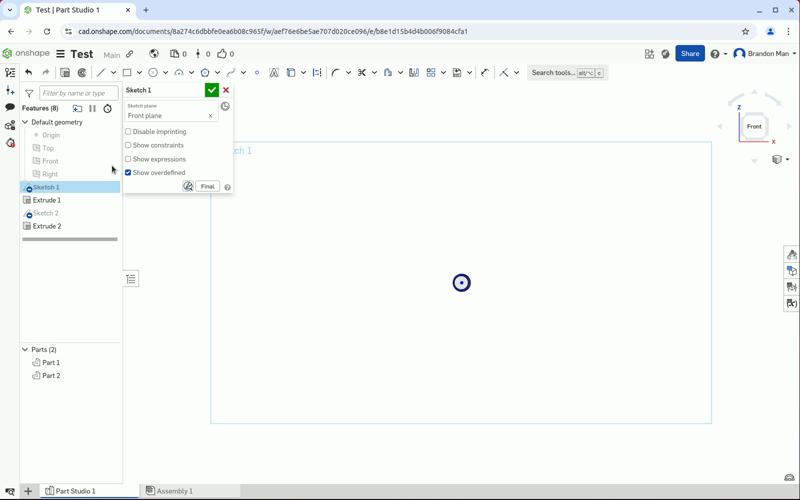
mouse_move(229, 92)
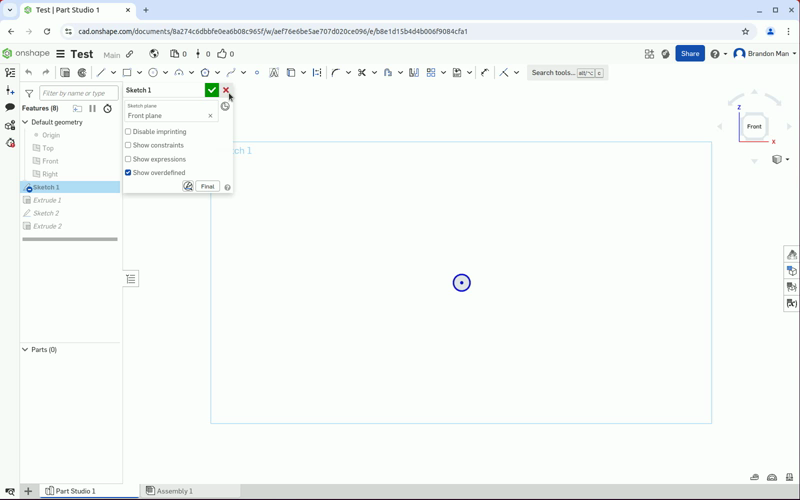
click(229, 92)
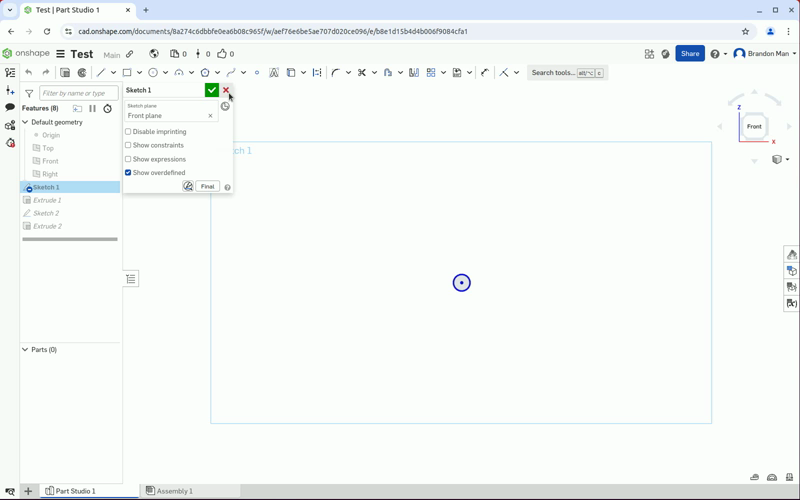
key(shift+s)
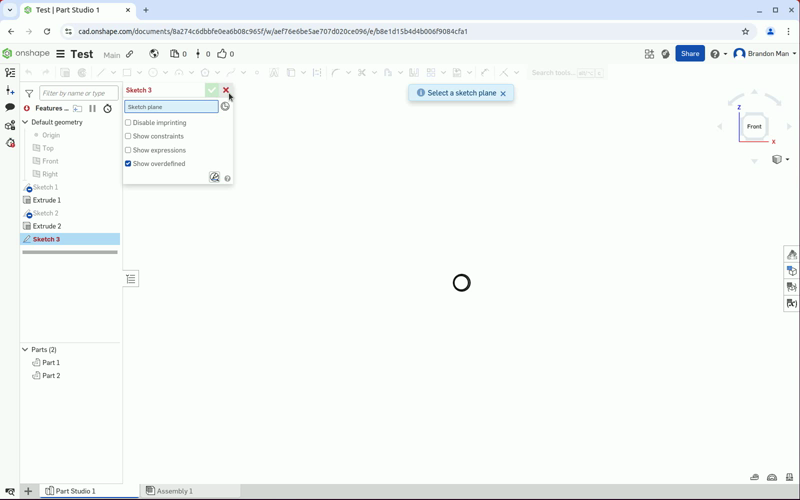
mouse_move(73, 163)
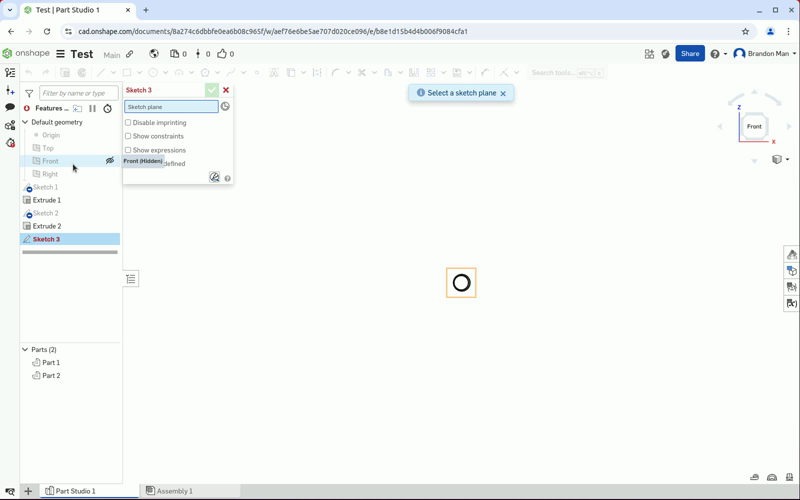
click(73, 163)
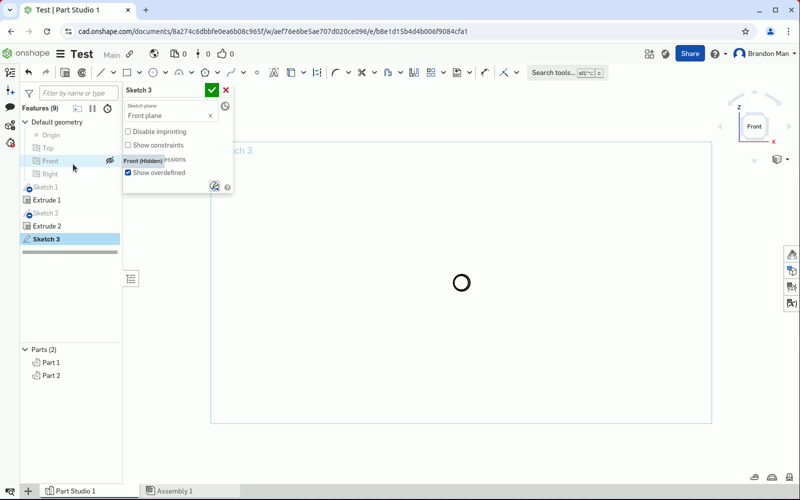
mouse_move(73, 352)
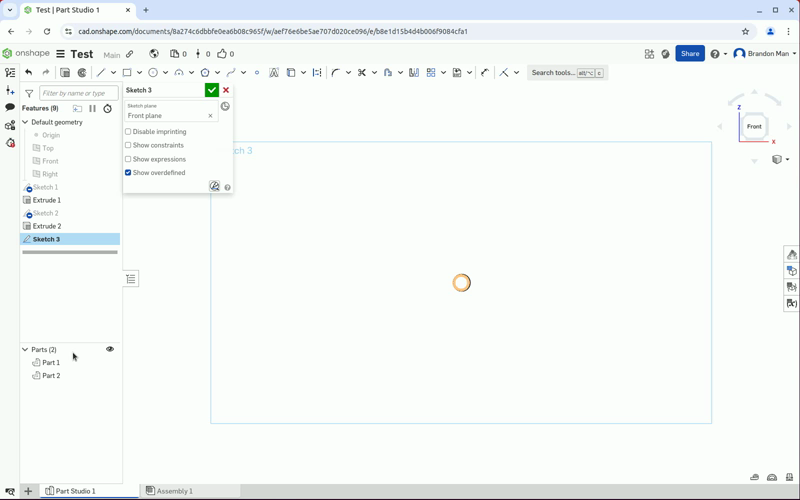
key(y)
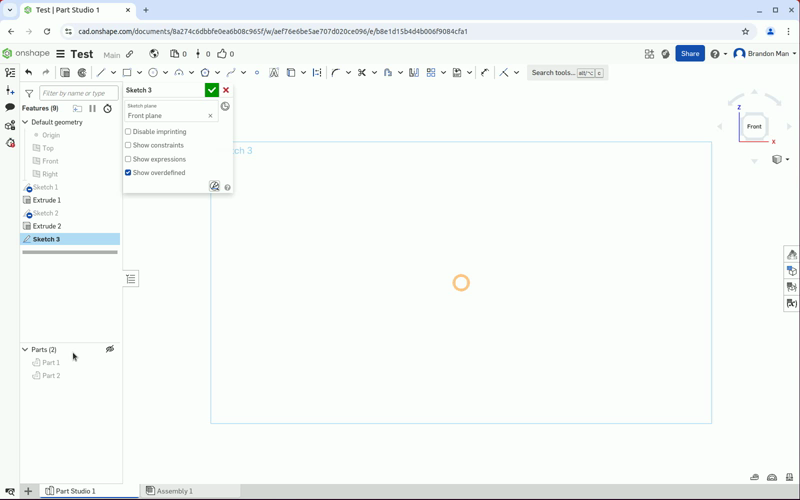
key(c)
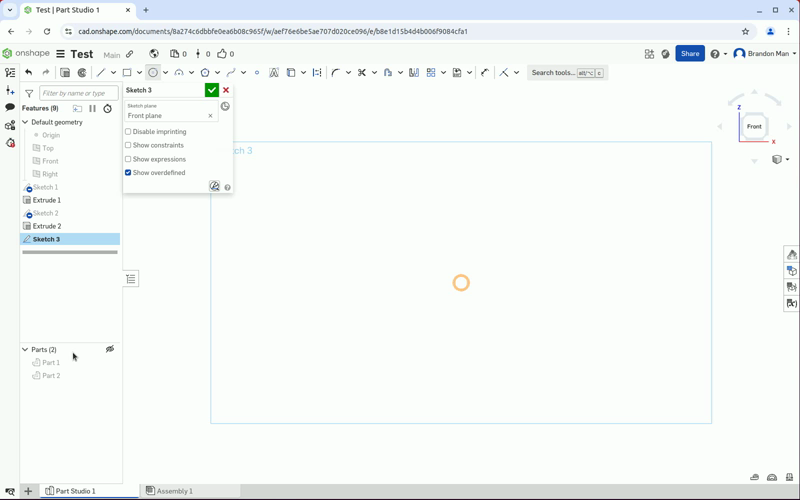
key_down(shift)
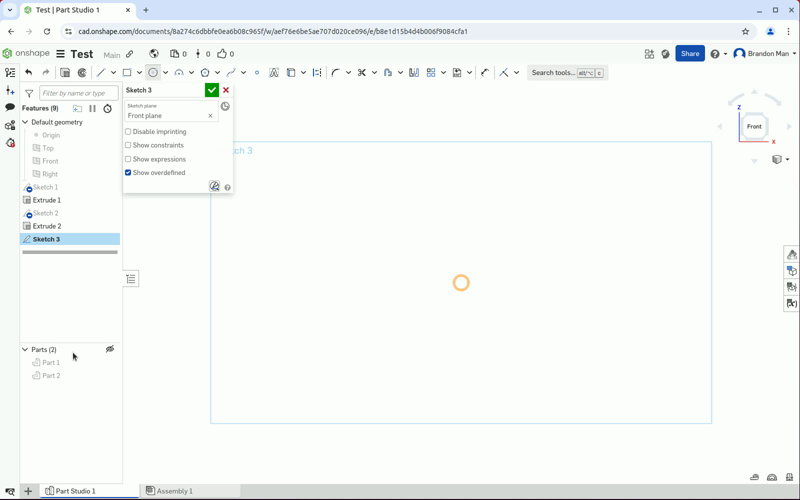
mouse_move(460, 282)
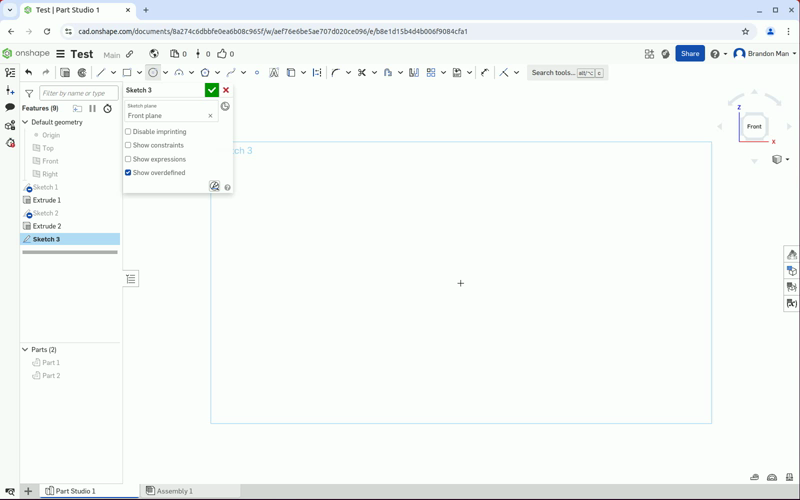
click(460, 282)
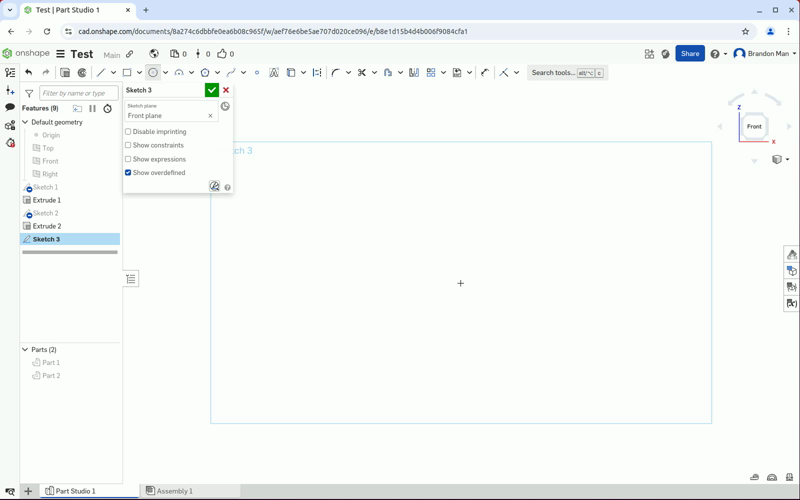
key_up(shift)
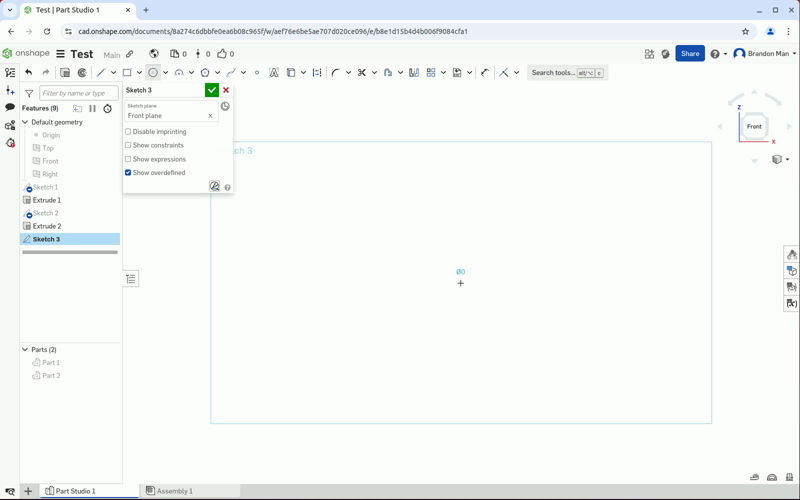
mouse_move(467, 282)
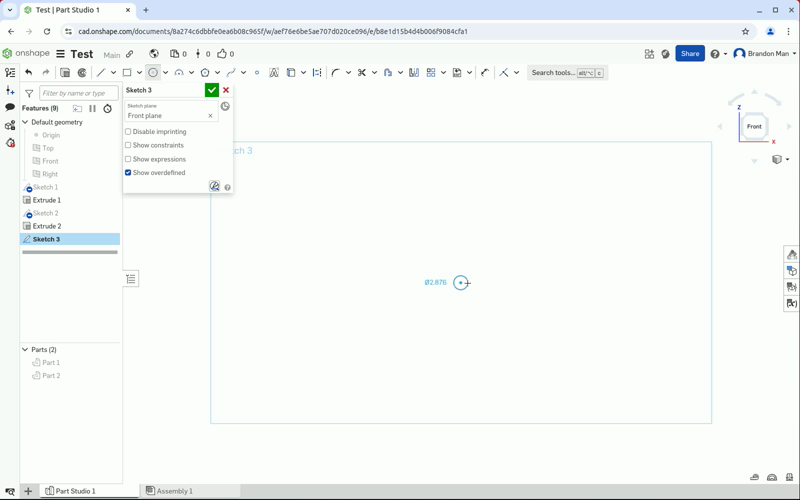
click(467, 282)
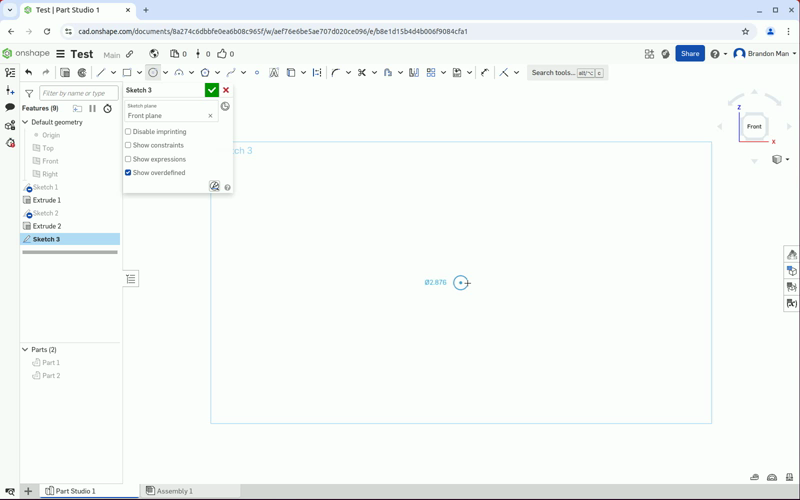
key(esc)
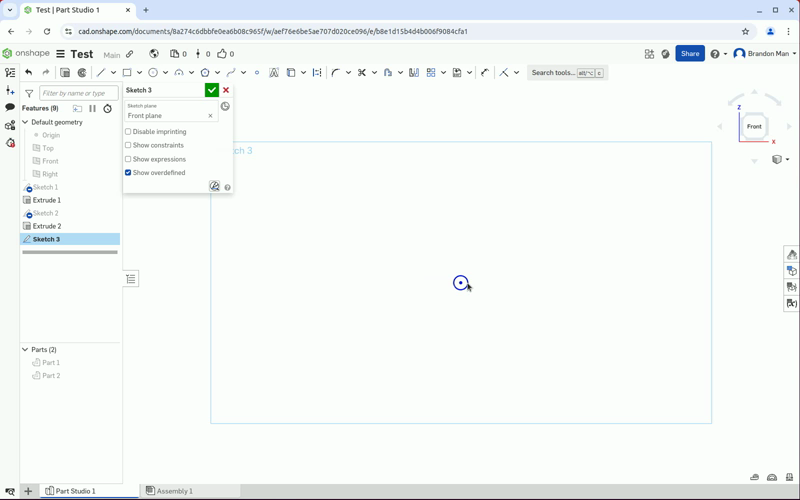
mouse_move(457, 286)
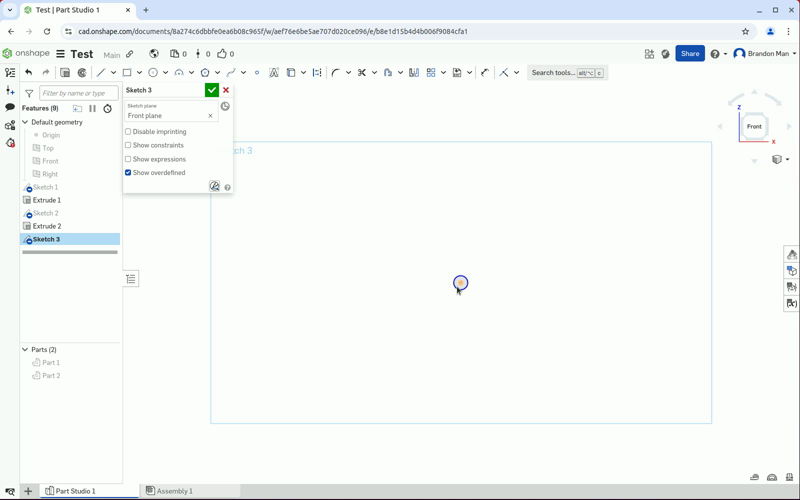
scroll(6)
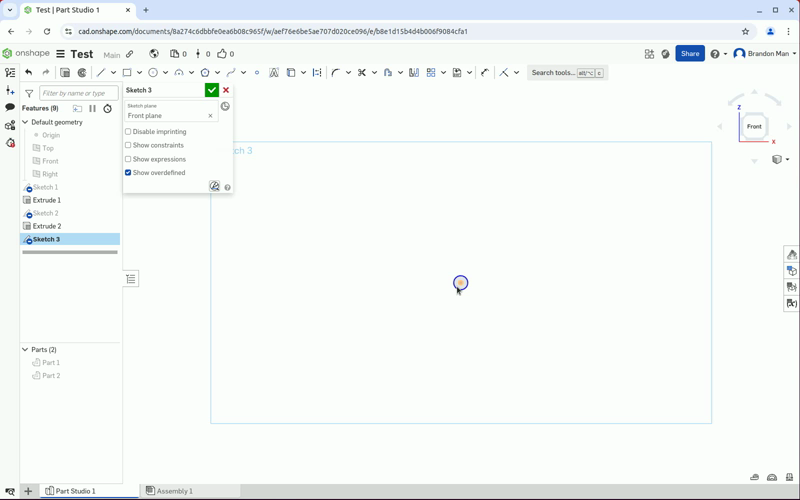
scroll(6)
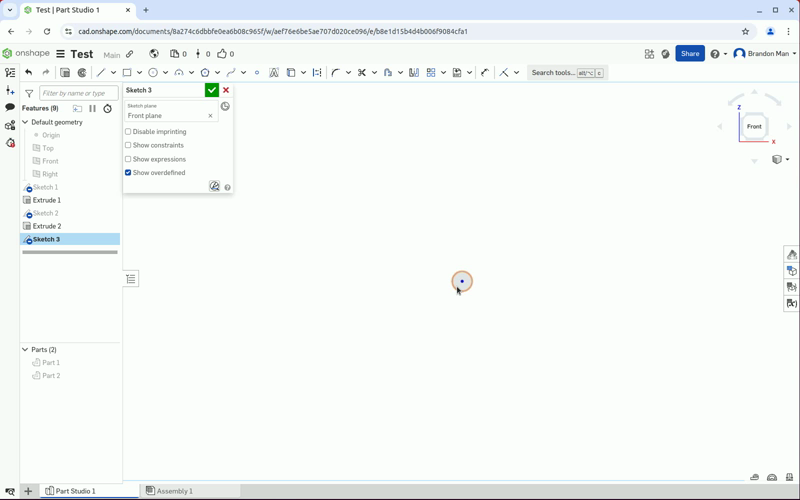
scroll(6)
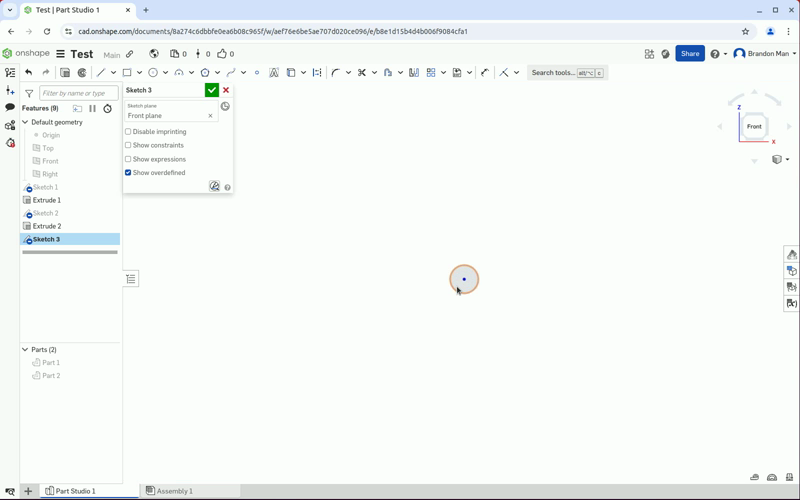
scroll(6)
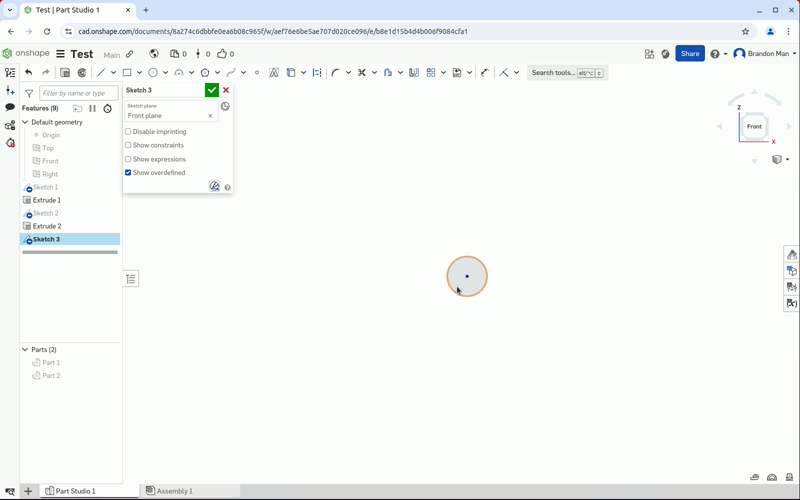
scroll(6)
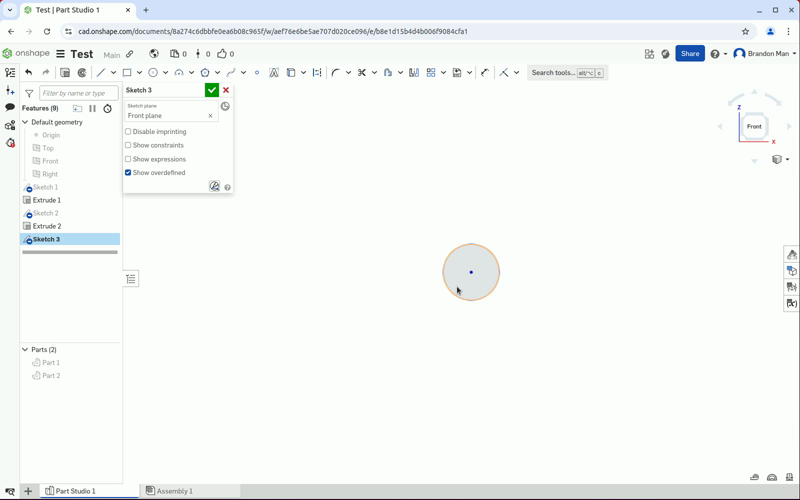
scroll(6)
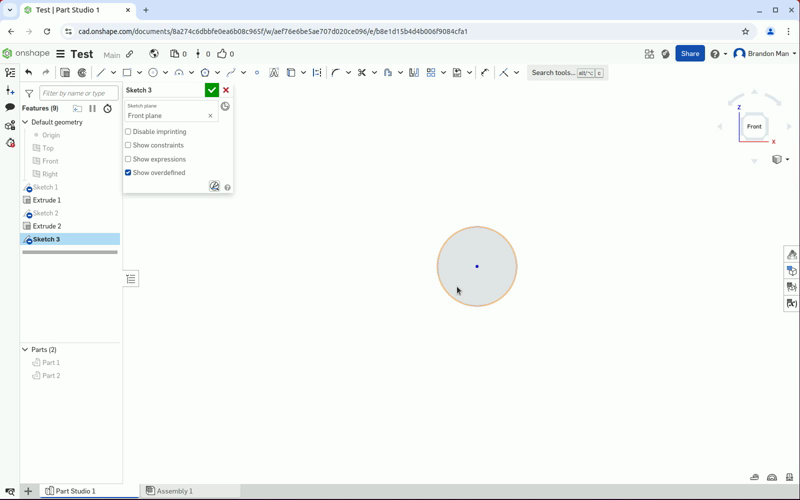
scroll(6)
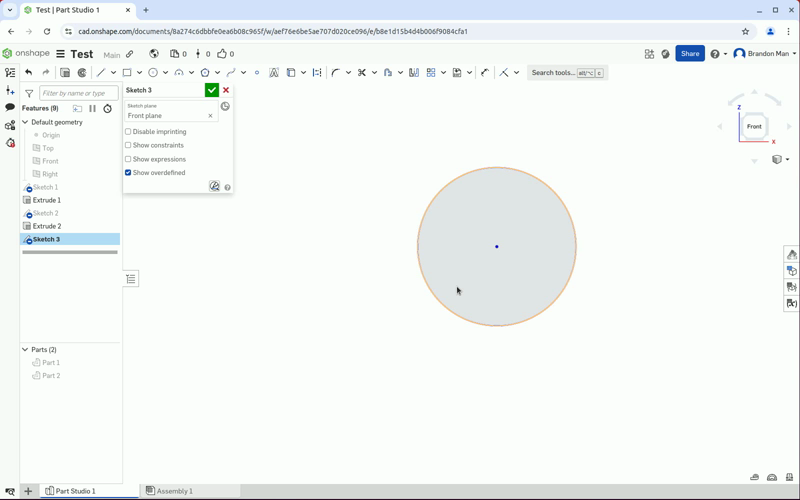
click(457, 286)
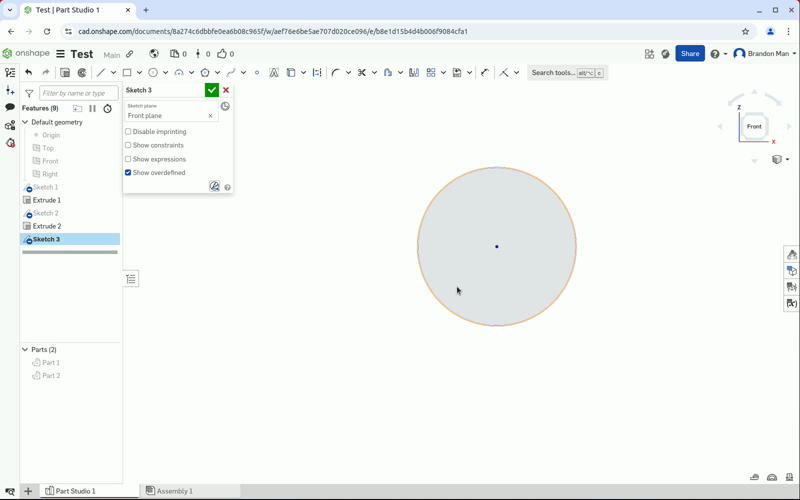
scroll(-6)
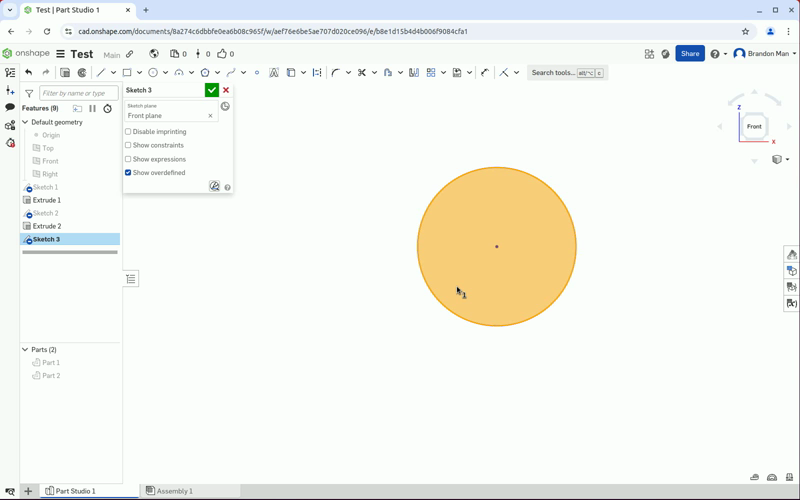
scroll(-6)
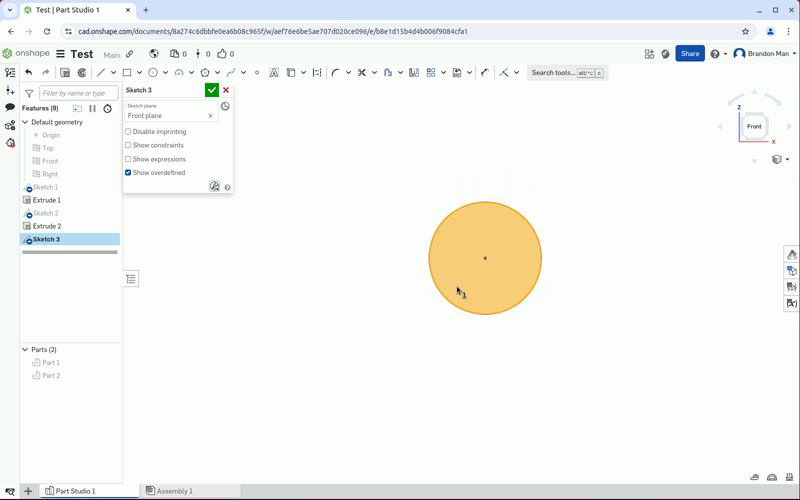
scroll(-6)
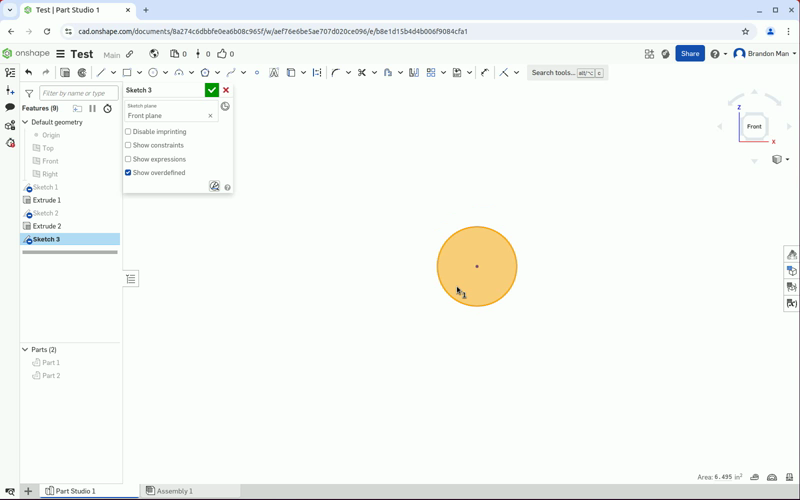
scroll(-6)
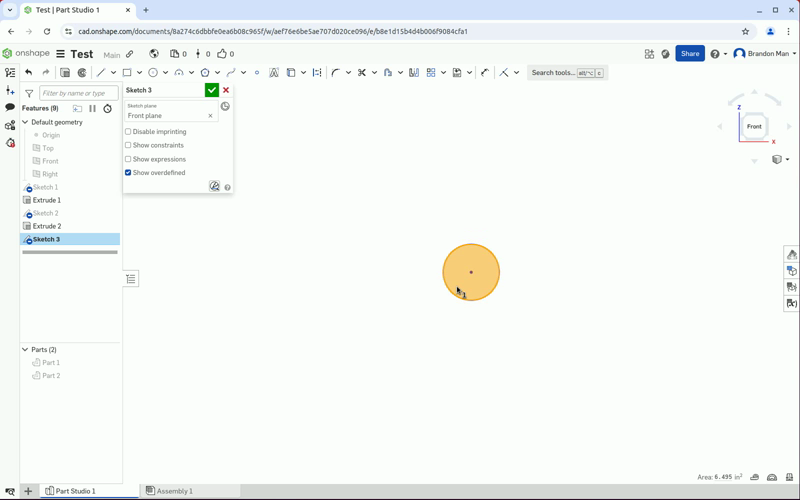
scroll(-6)
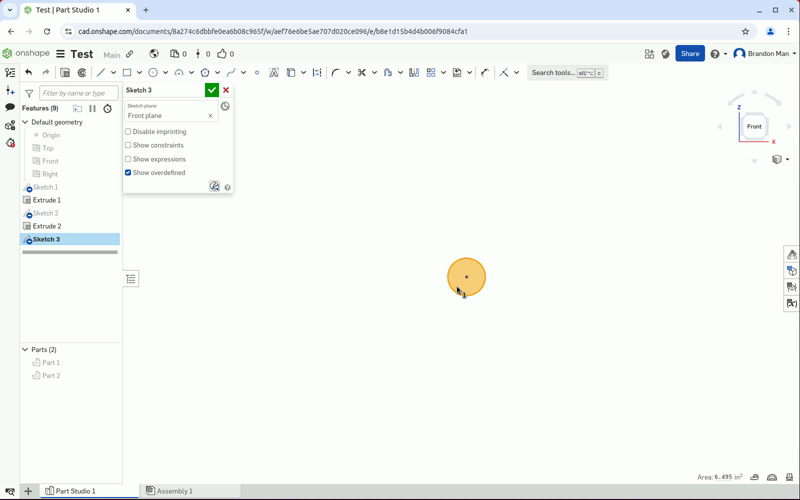
scroll(-6)
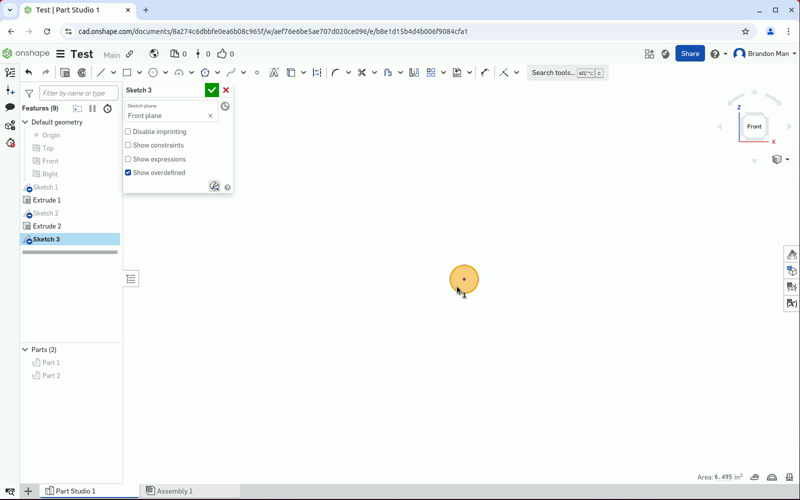
scroll(-6)
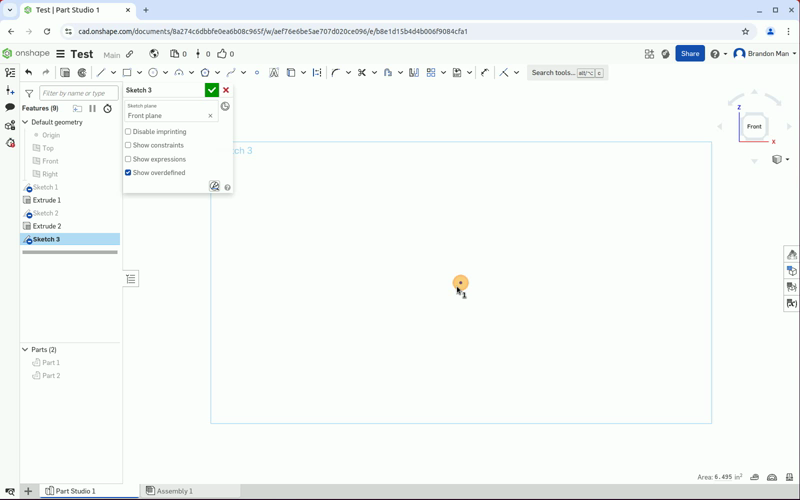
mouse_move(73, 352)
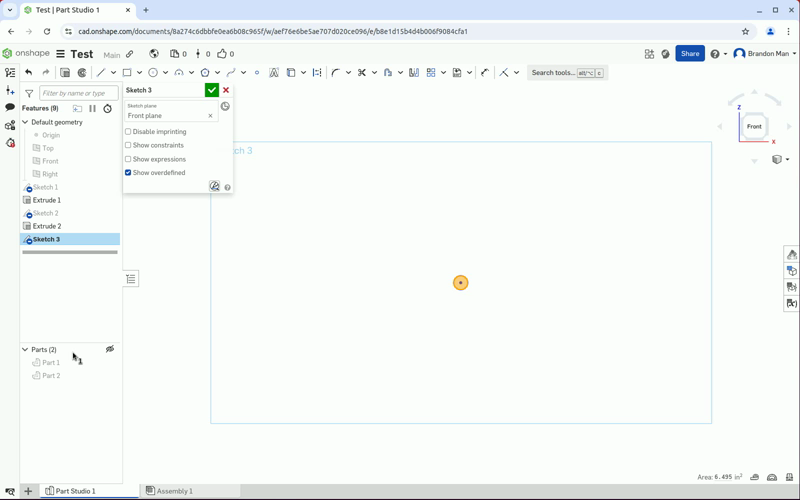
key(shift+y)
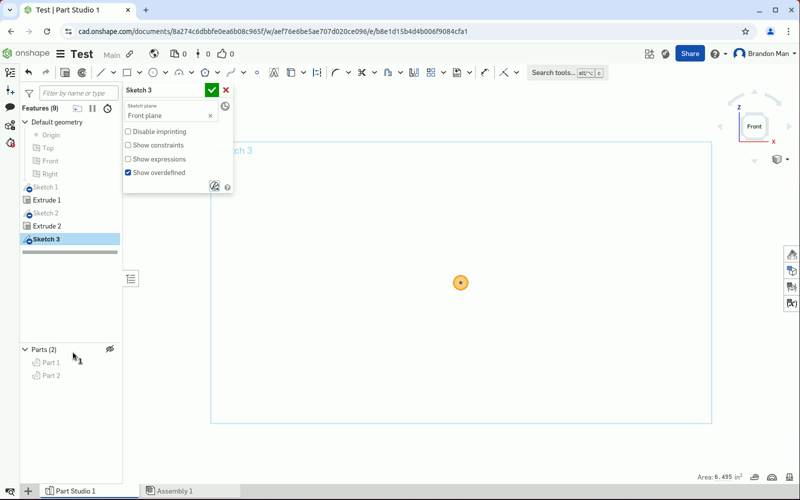
key(shift+e)
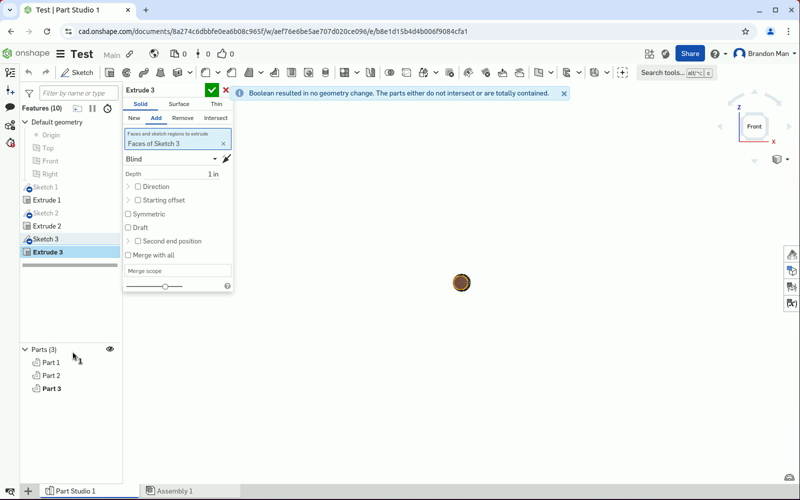
mouse_move(143, 106)
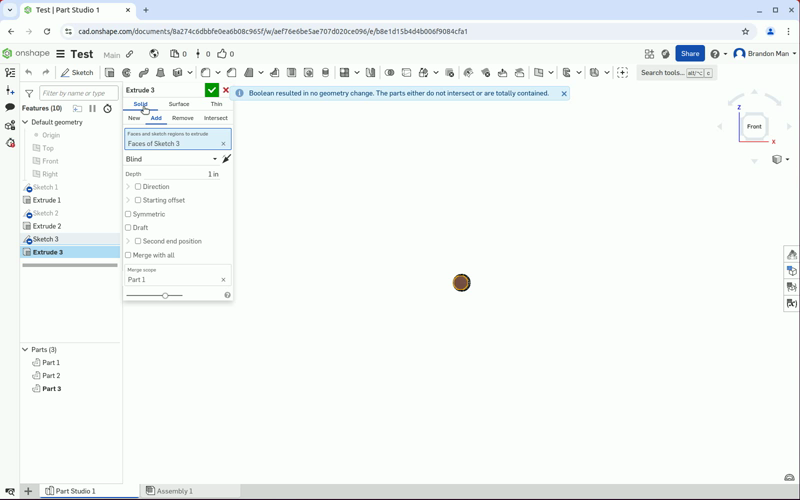
click(143, 106)
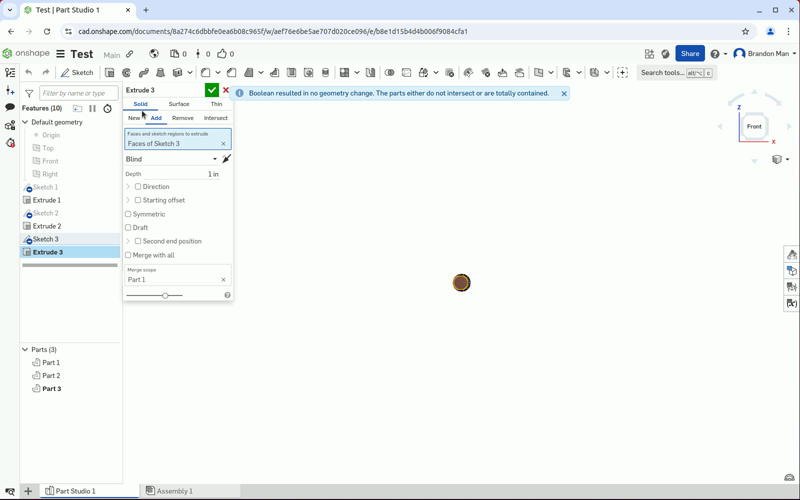
mouse_move(137, 120)
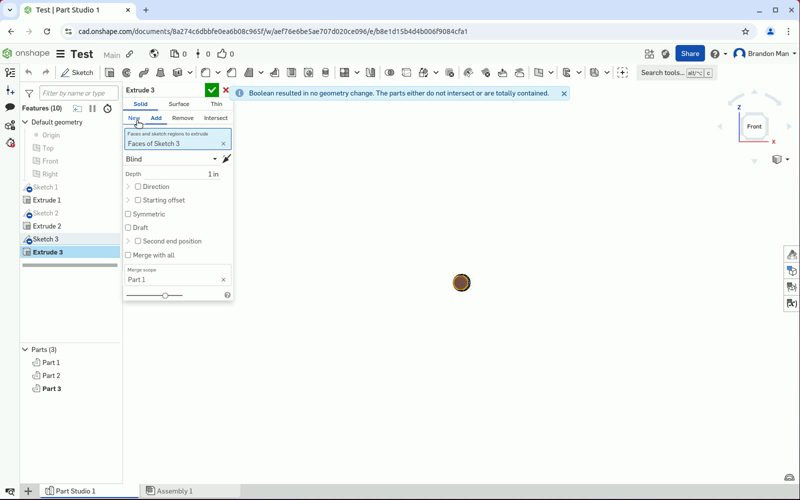
click(137, 120)
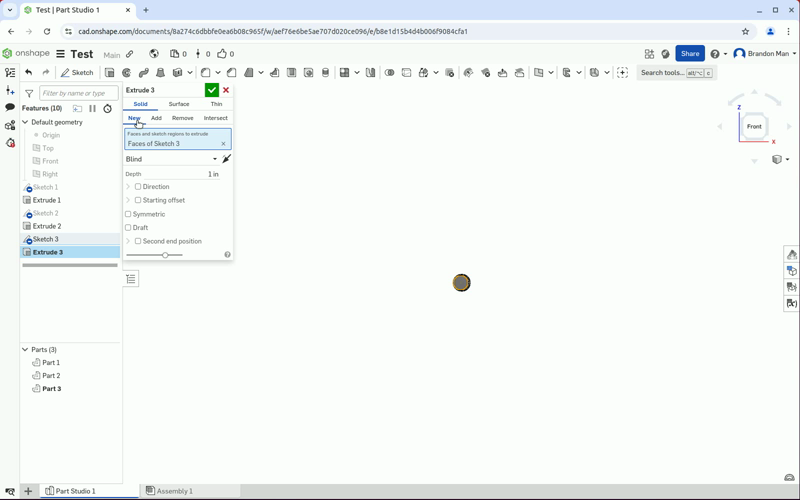
key(tab, 4)
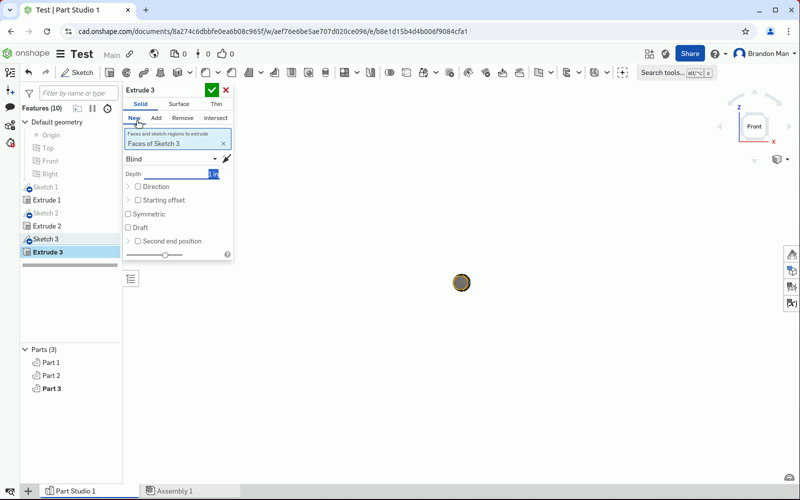
text(-4.814)
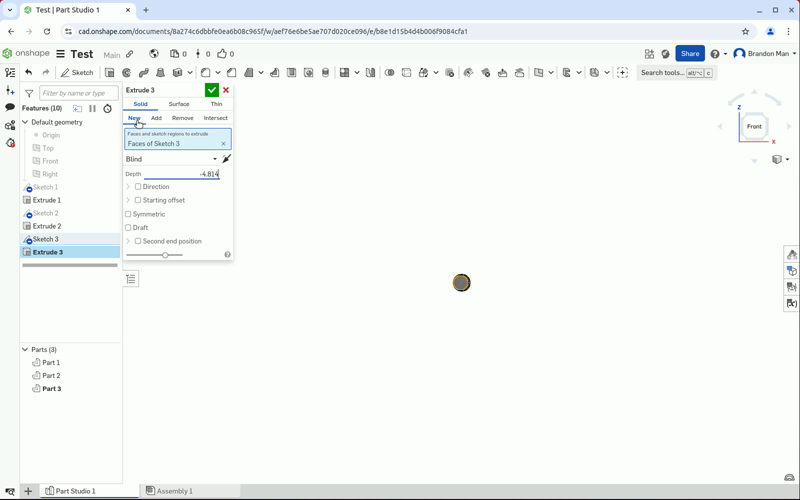
key(tab, 3)
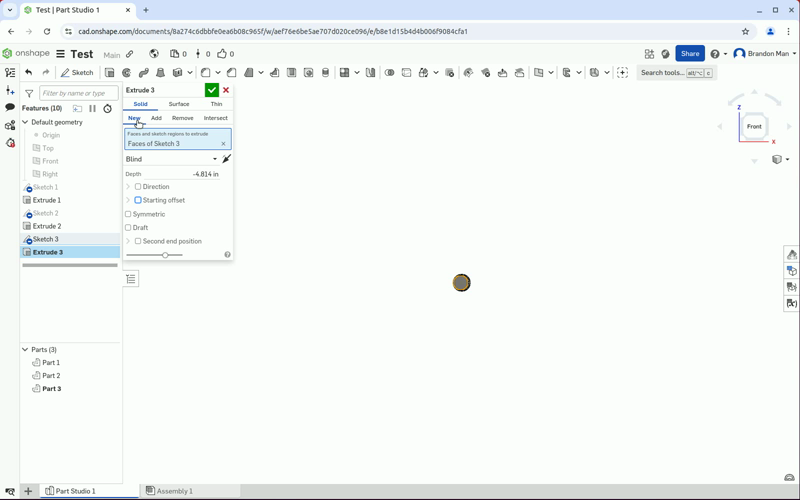
key(tab, 2)
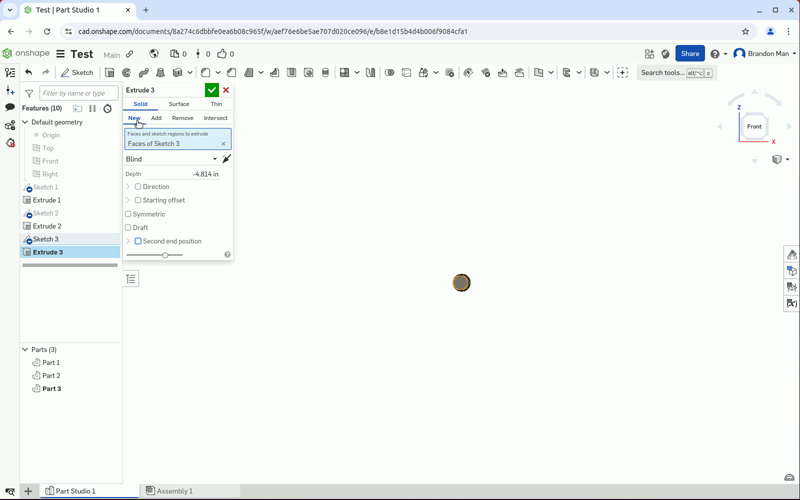
key(space)
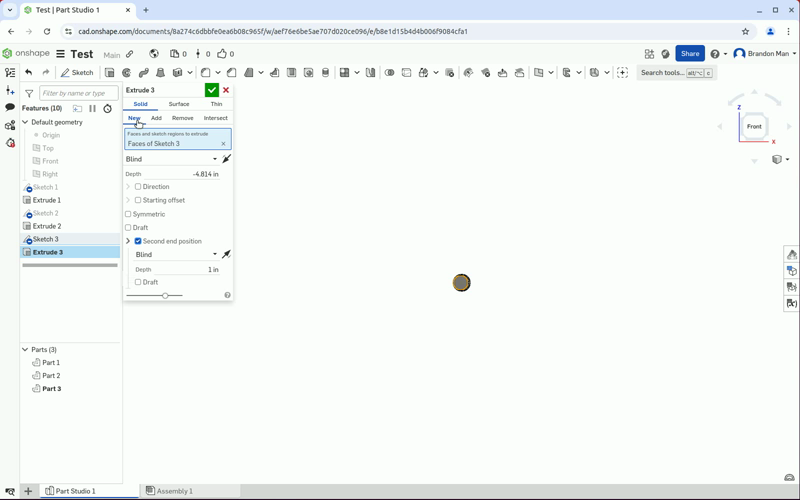
key(tab, 3)
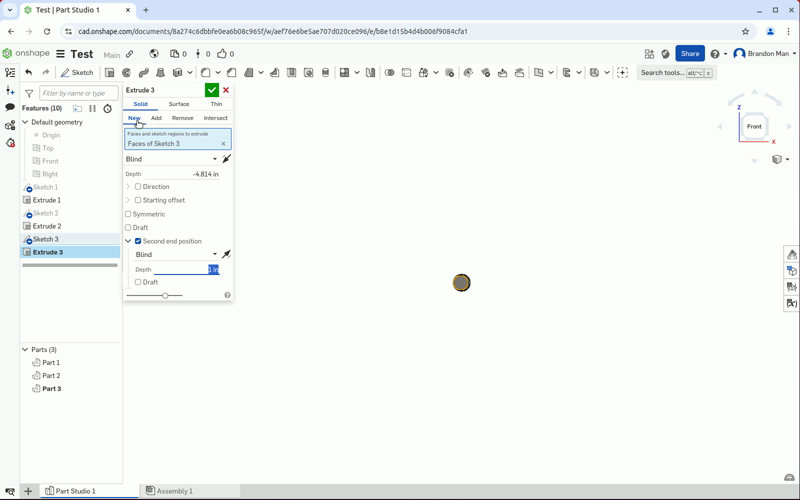
text(4.574)
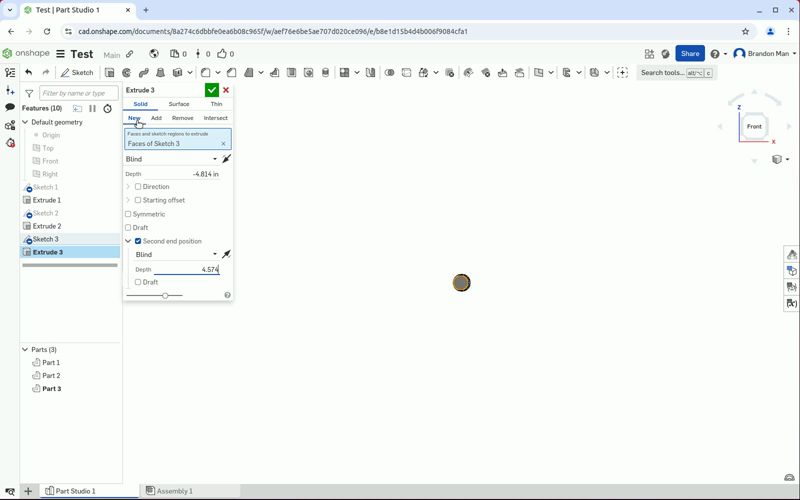
key(enter)
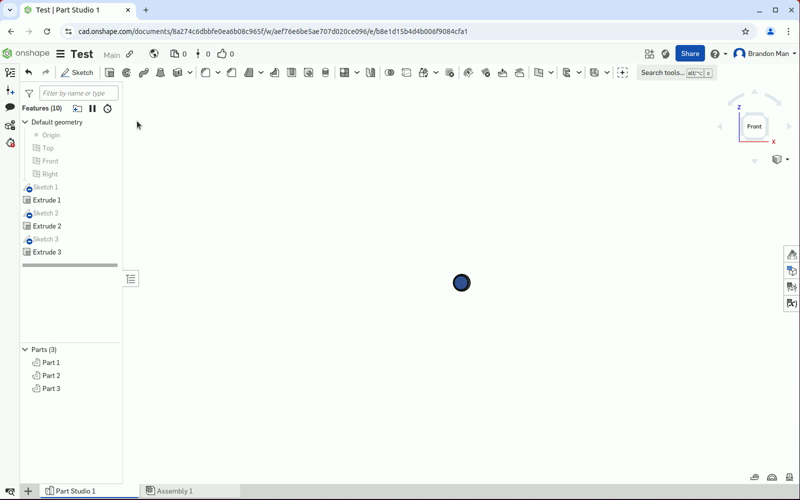
key(shift+h)
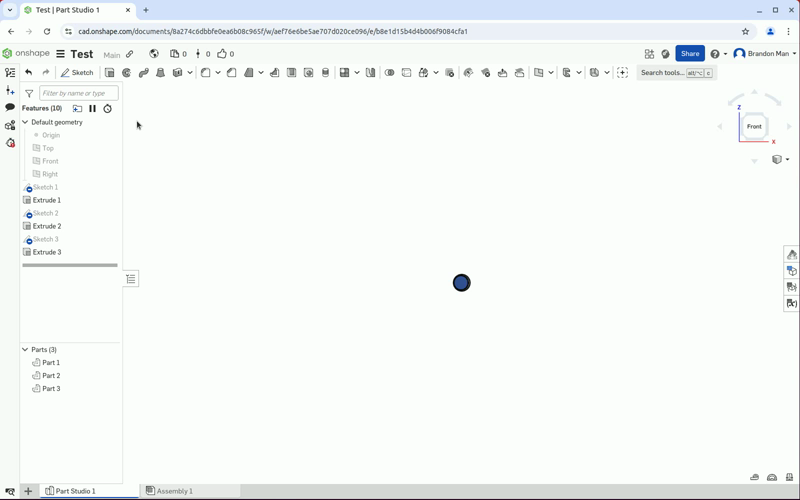
key(shift+h)
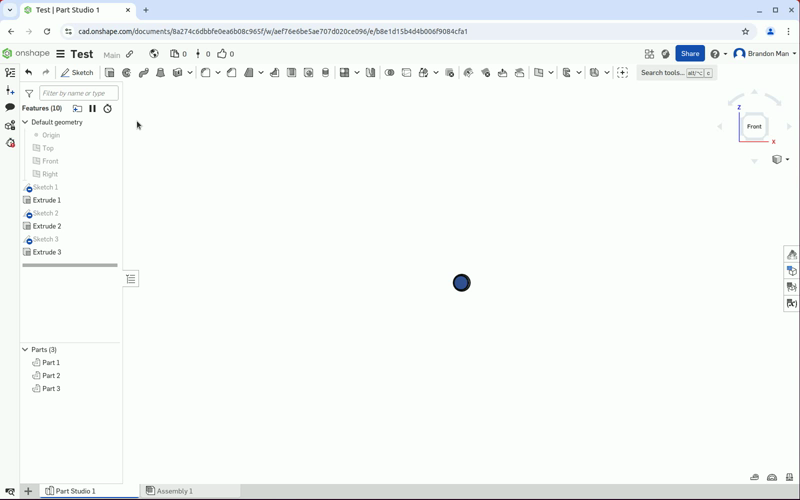
mouse_move(73, 189)
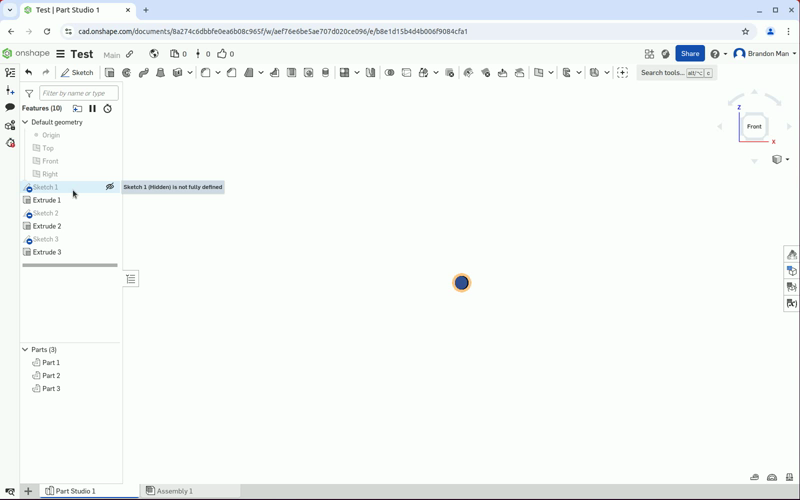
click(73, 189)
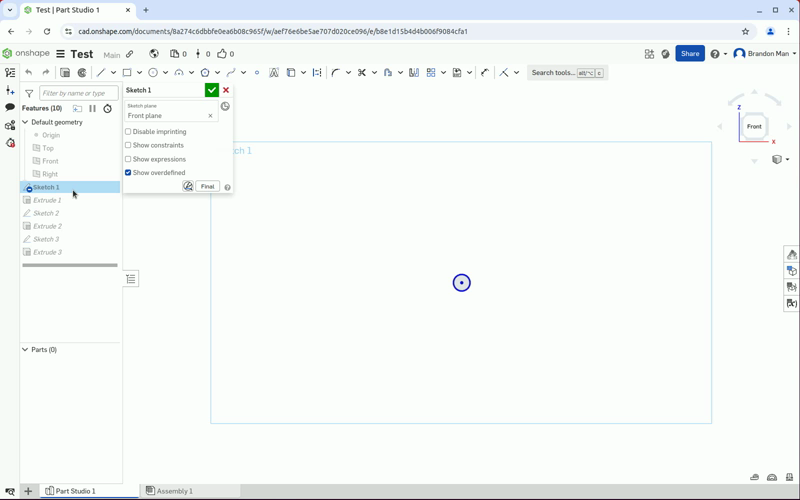
mouse_move(229, 92)
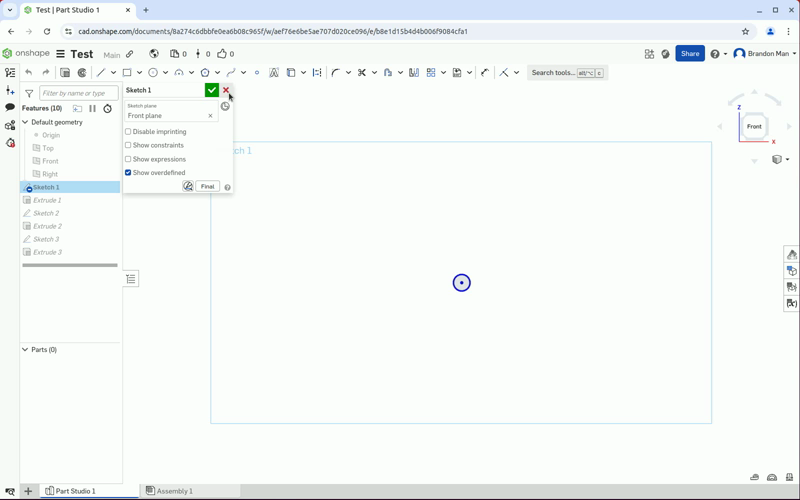
click(229, 92)
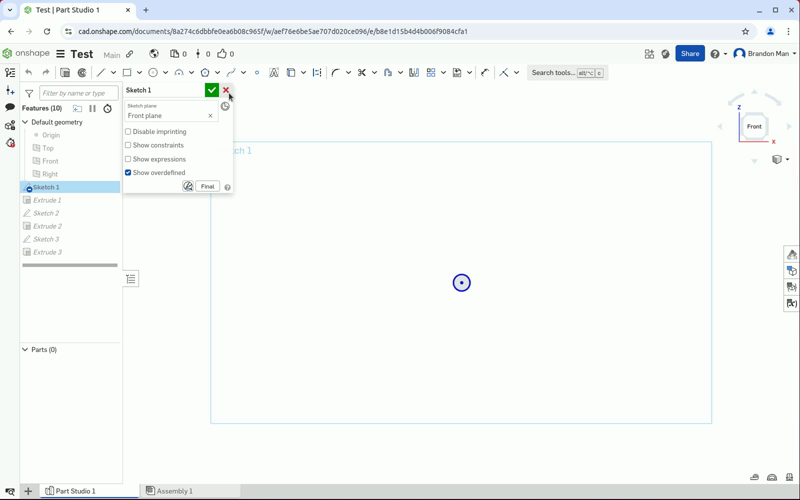
key(shift+s)
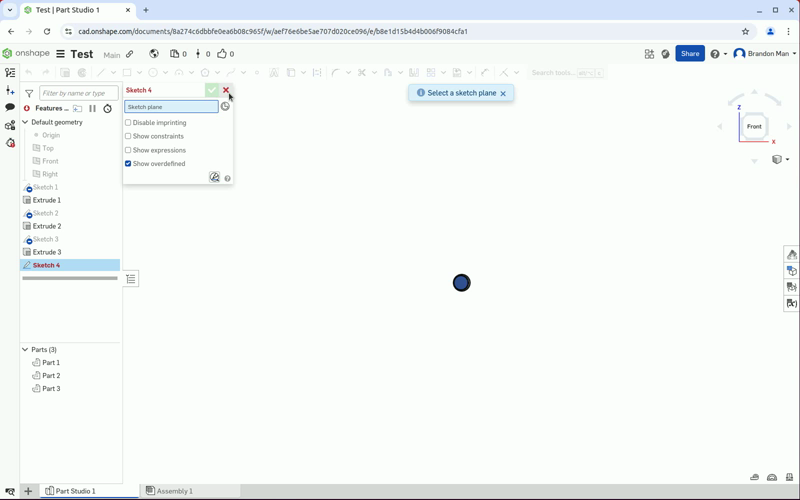
mouse_move(73, 163)
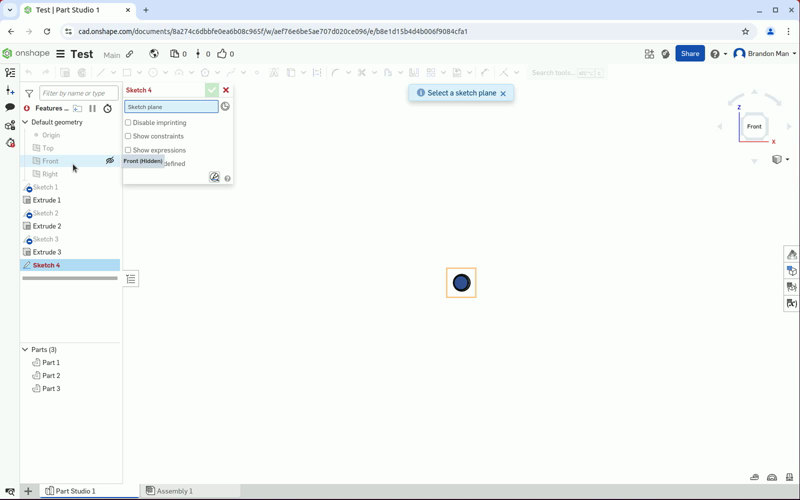
click(73, 163)
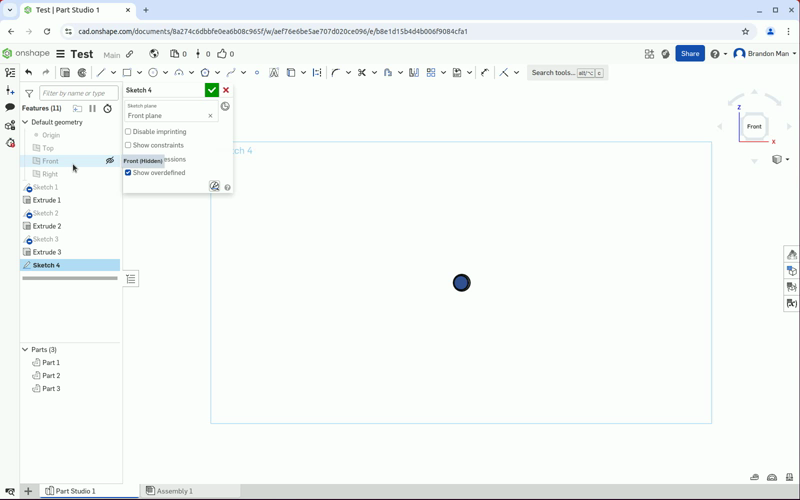
mouse_move(73, 352)
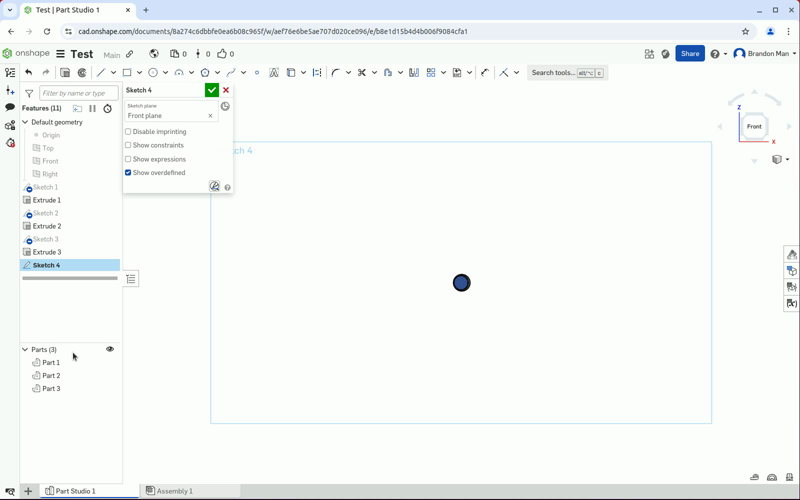
key(y)
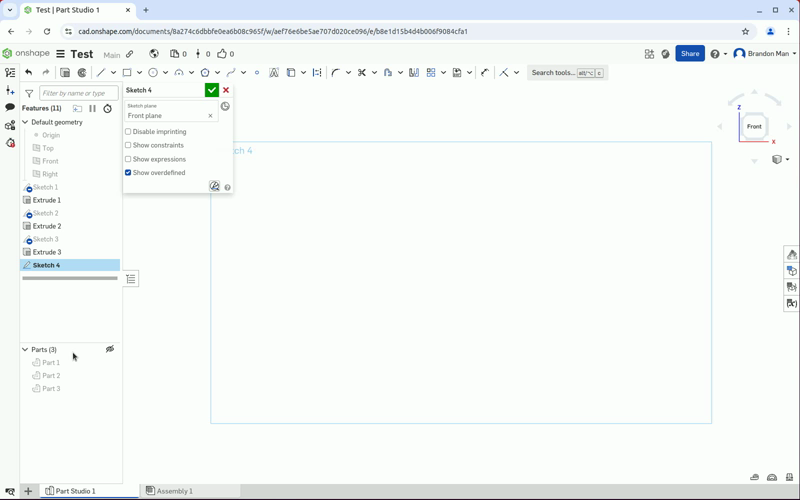
key(c)
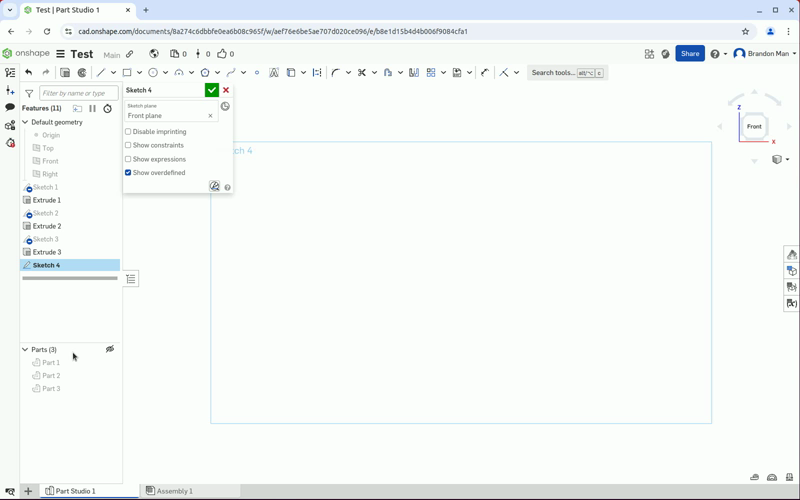
key_down(shift)
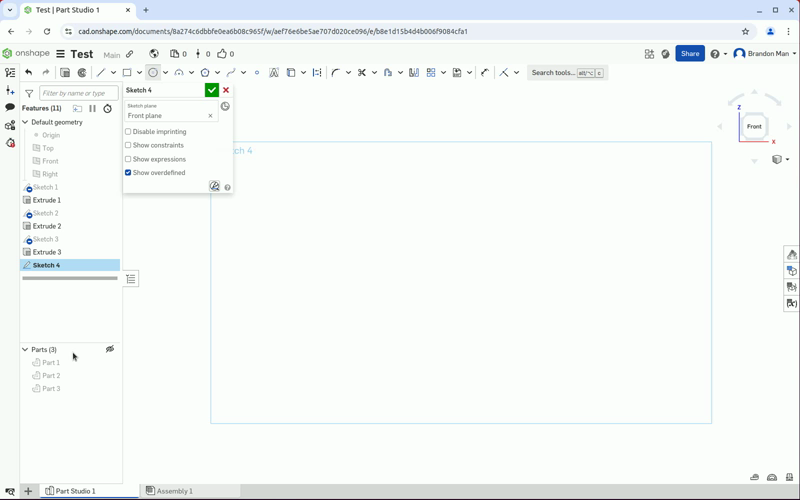
mouse_move(460, 282)
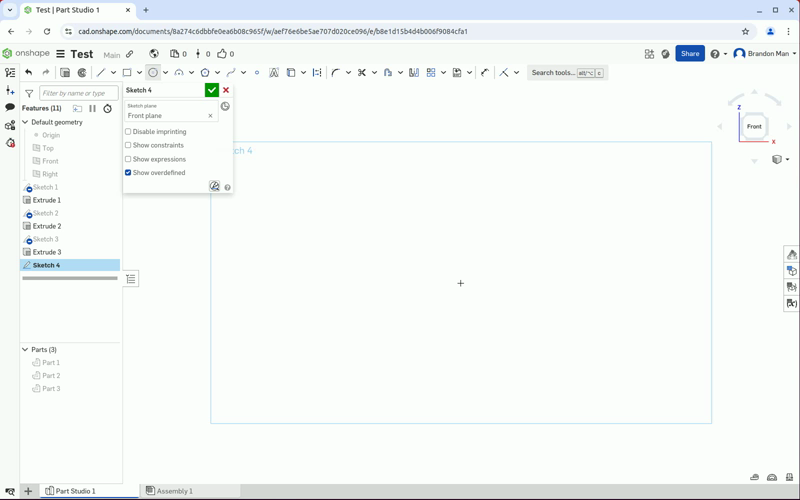
click(460, 282)
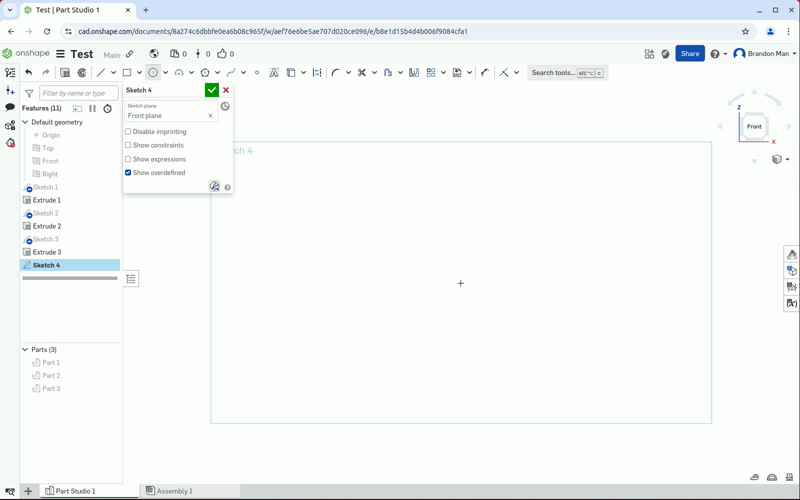
key_up(shift)
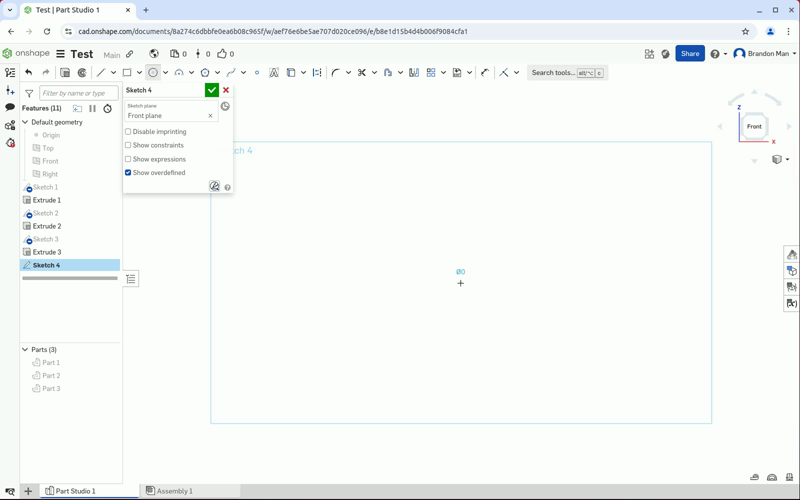
mouse_move(472, 282)
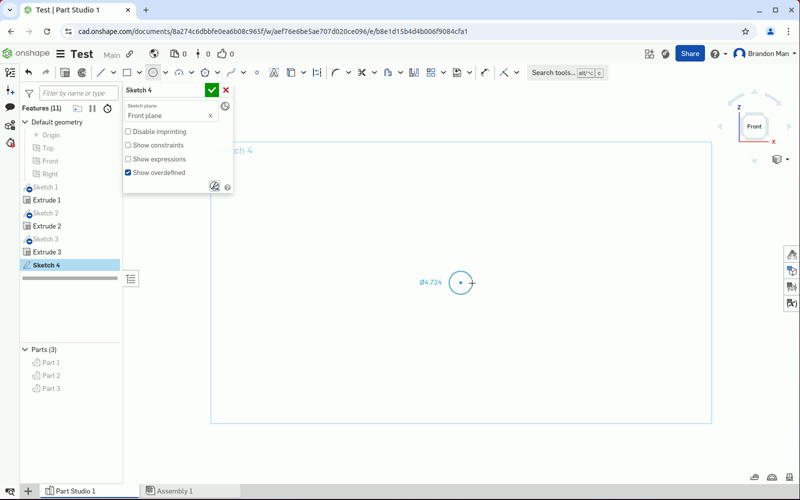
click(472, 282)
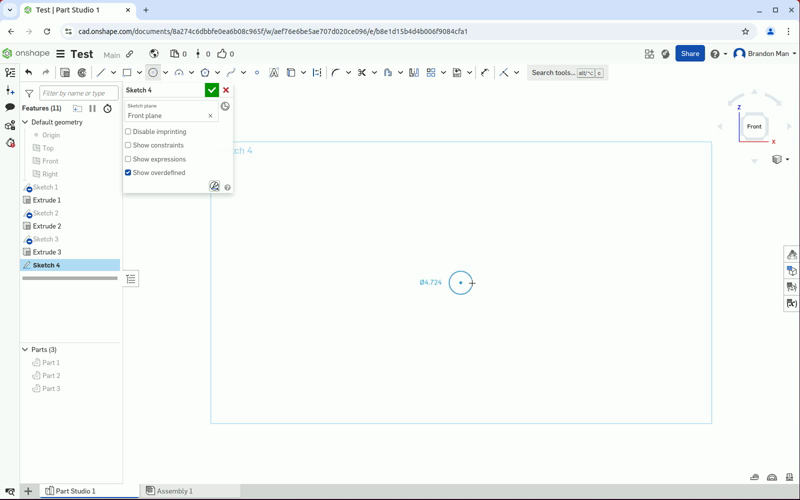
key(esc)
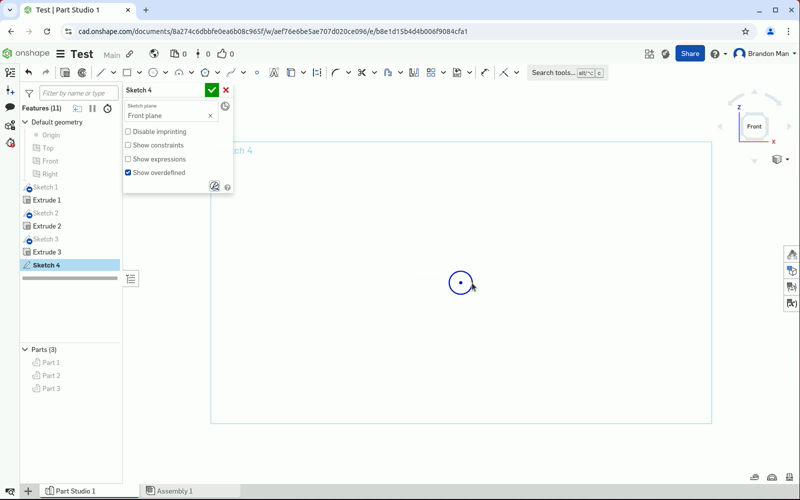
key(c)
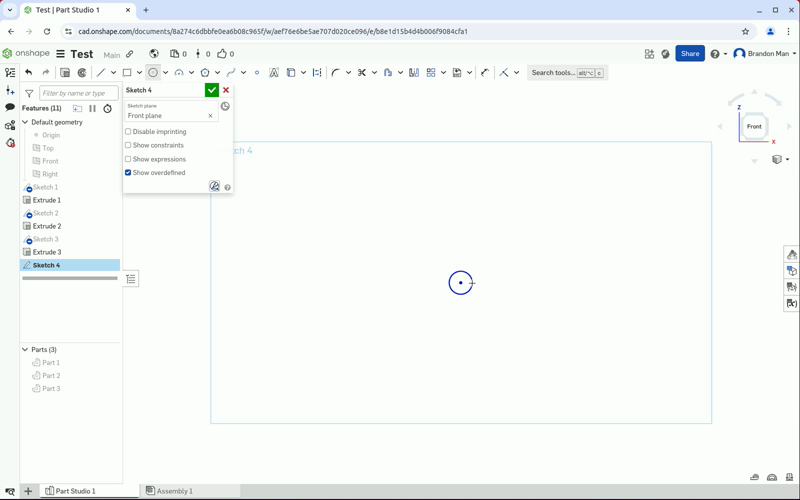
key_down(shift)
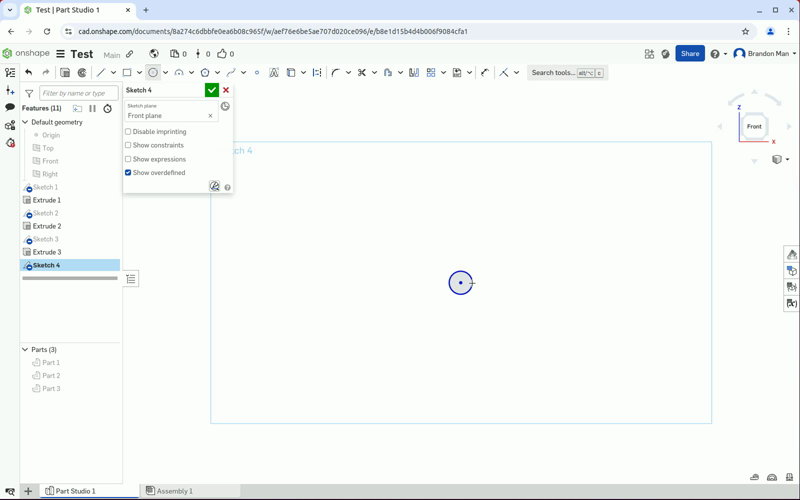
mouse_move(460, 282)
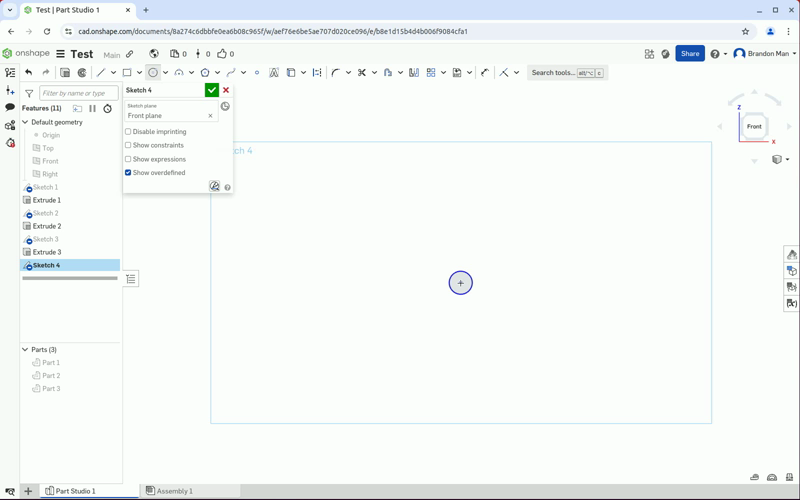
click(460, 282)
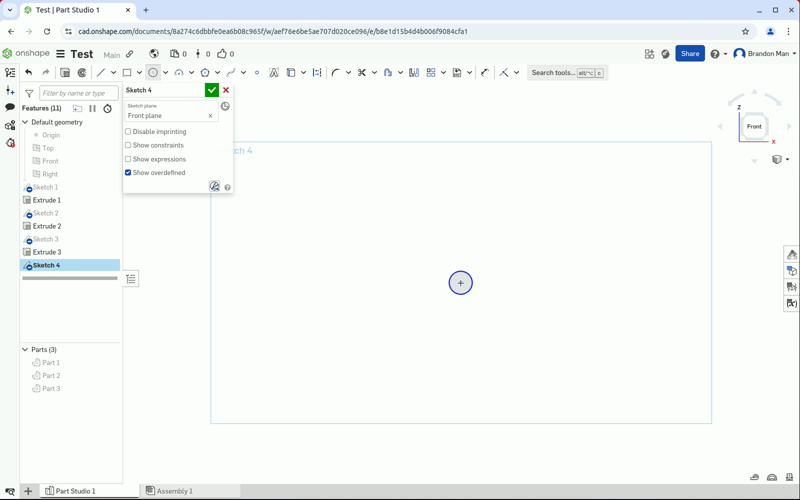
key_up(shift)
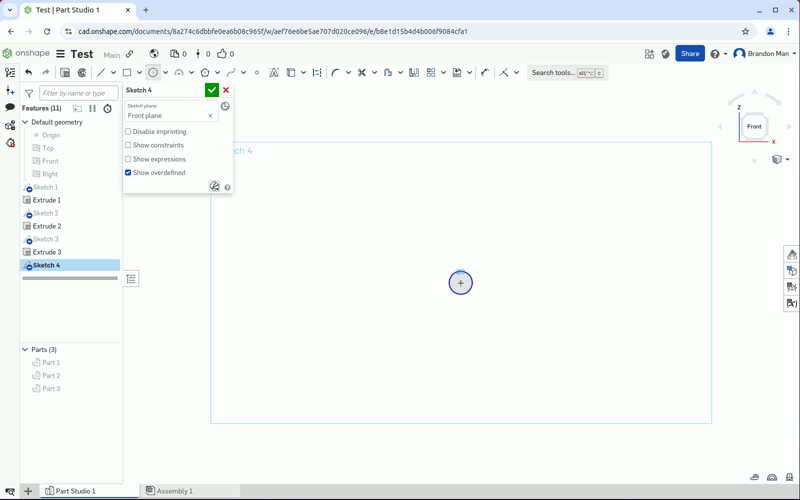
mouse_move(468, 282)
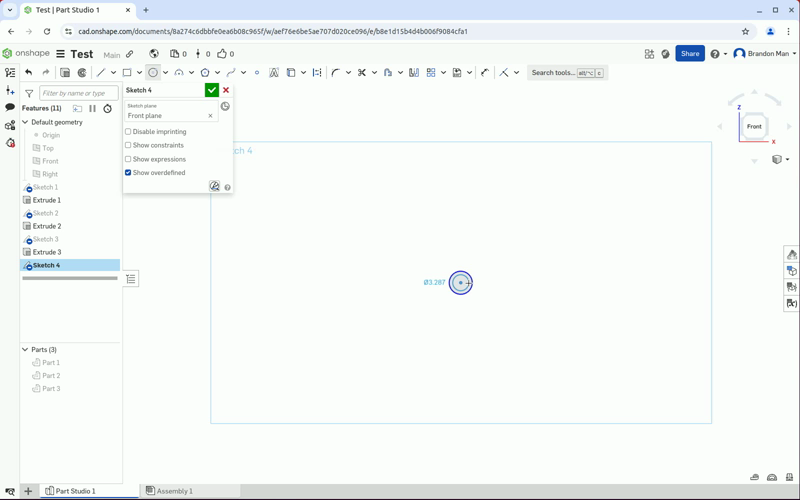
scroll(6)
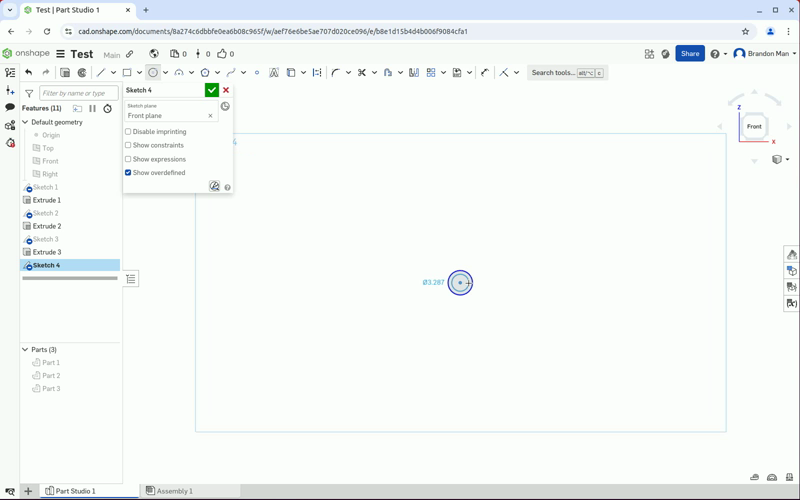
scroll(6)
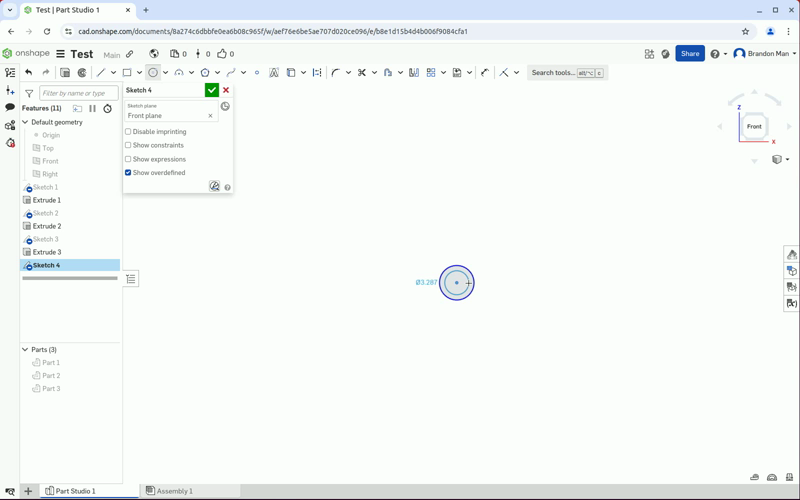
scroll(6)
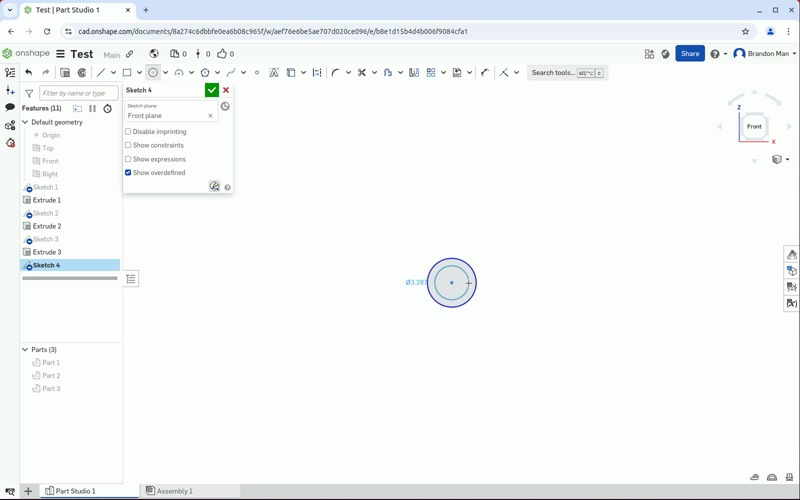
scroll(6)
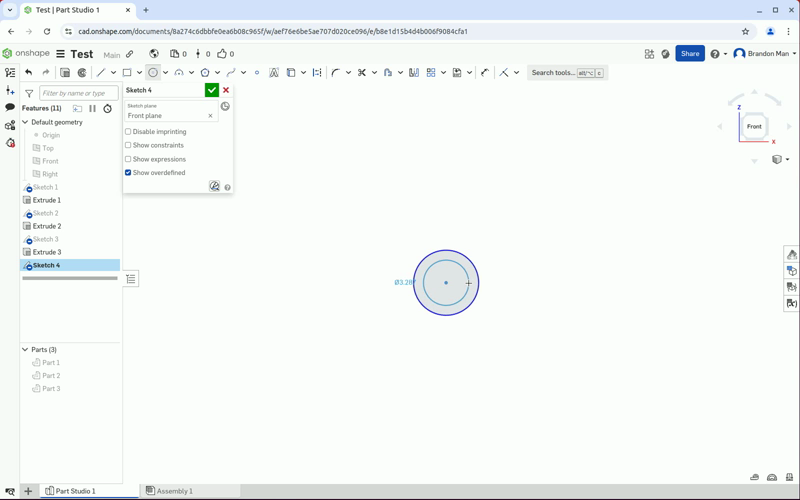
scroll(6)
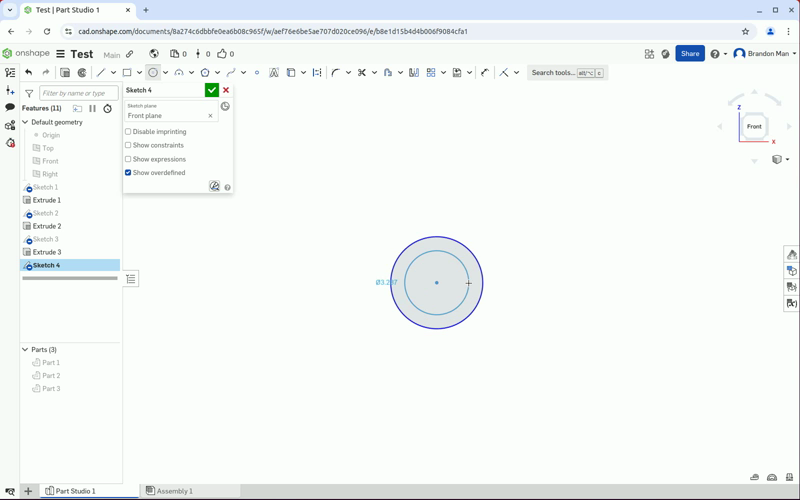
scroll(6)
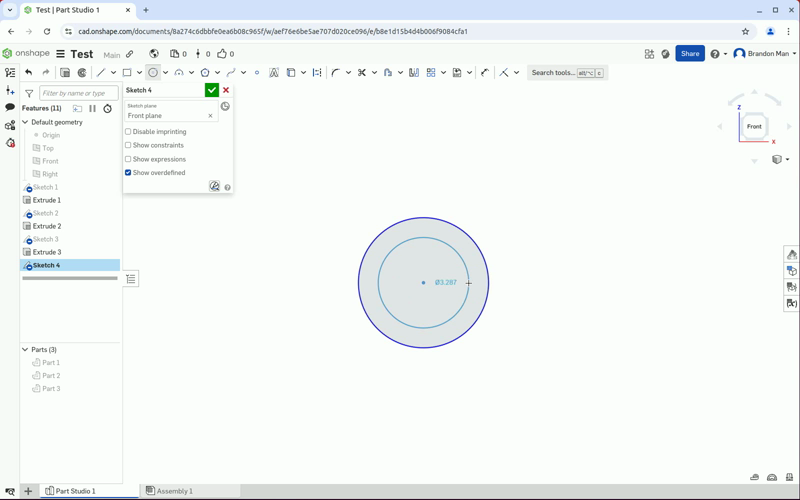
scroll(6)
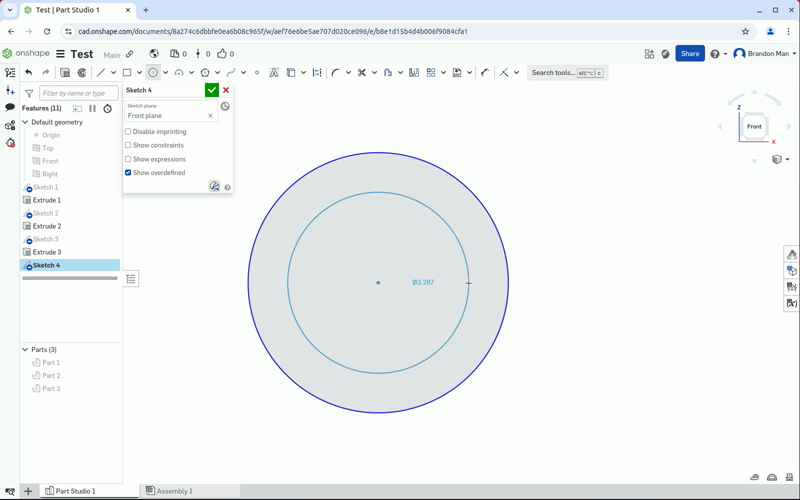
click(468, 282)
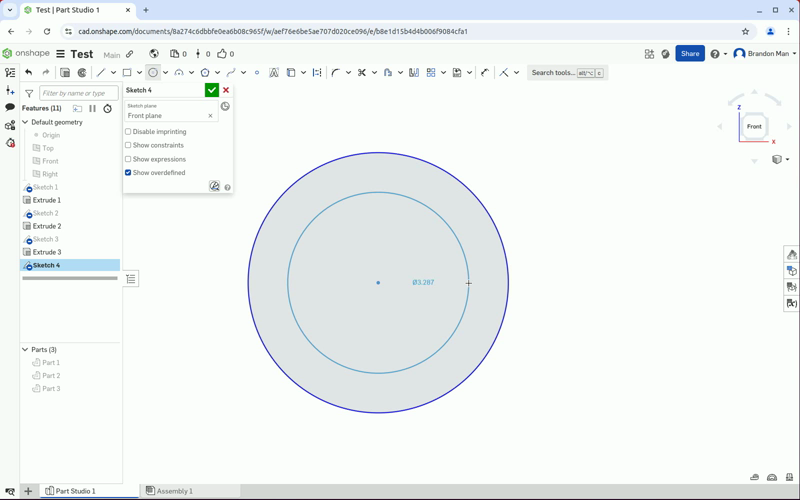
scroll(-6)
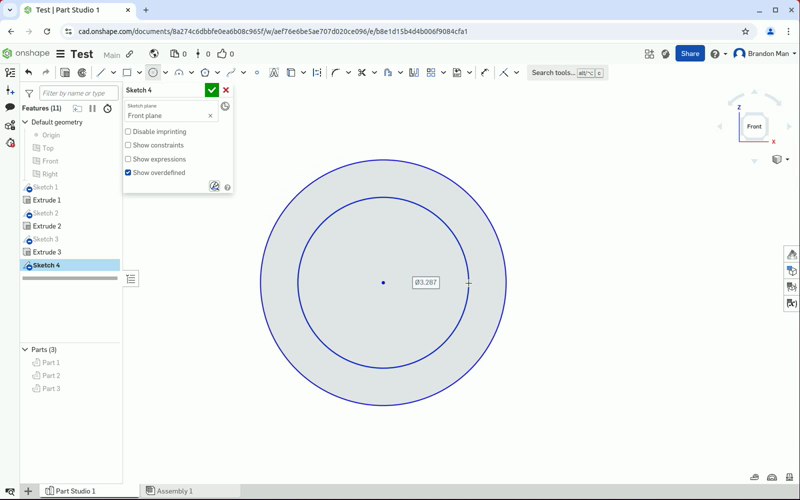
scroll(-6)
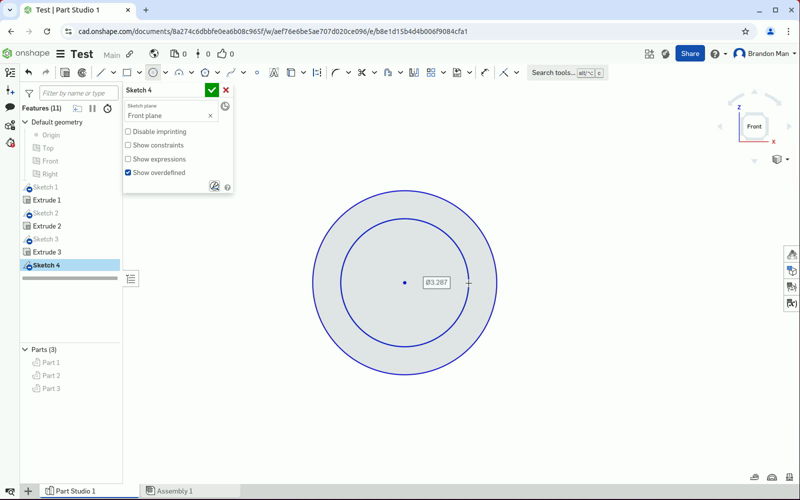
scroll(-6)
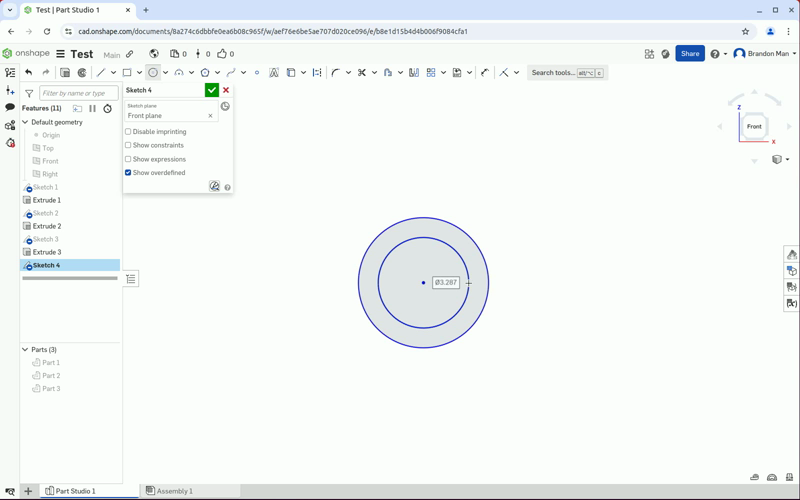
scroll(-6)
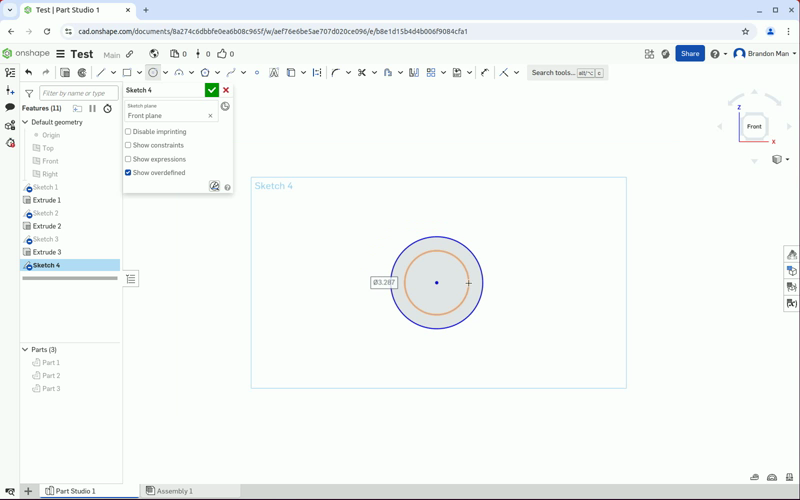
scroll(-6)
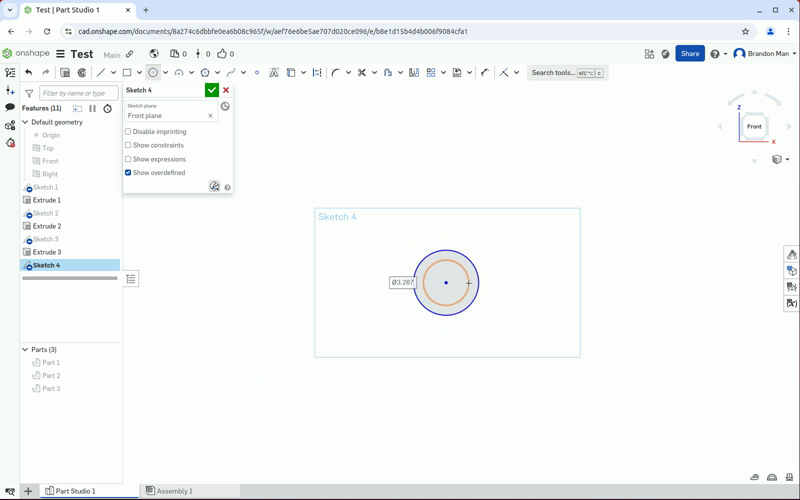
scroll(-6)
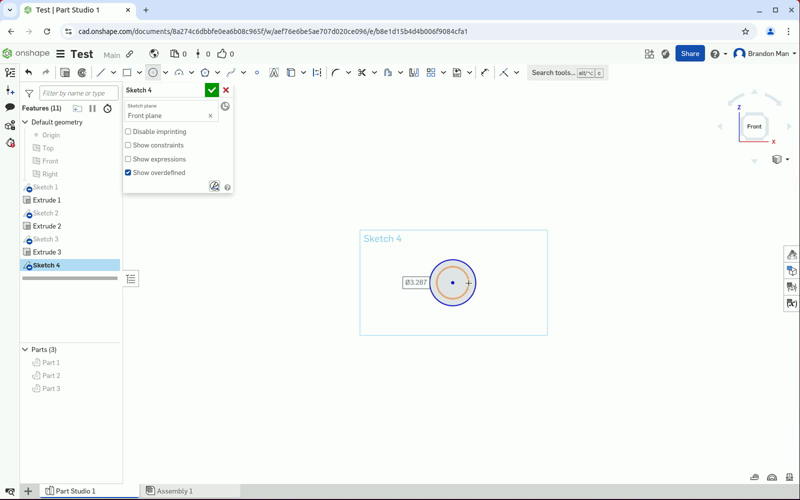
scroll(-6)
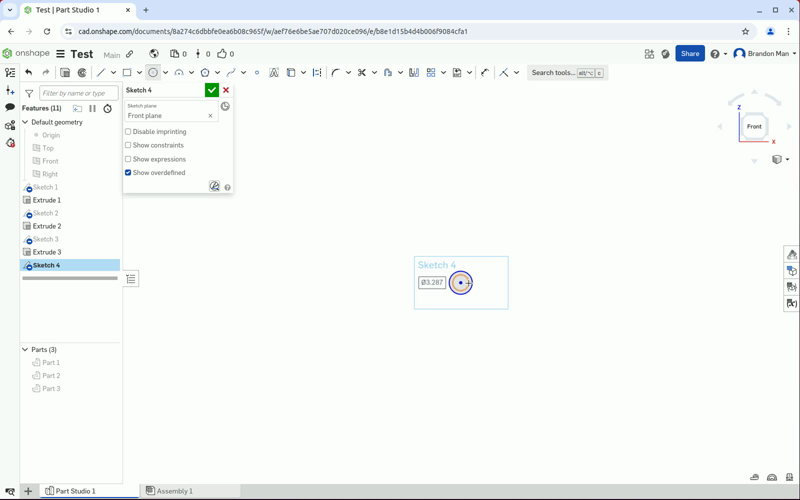
key(esc)
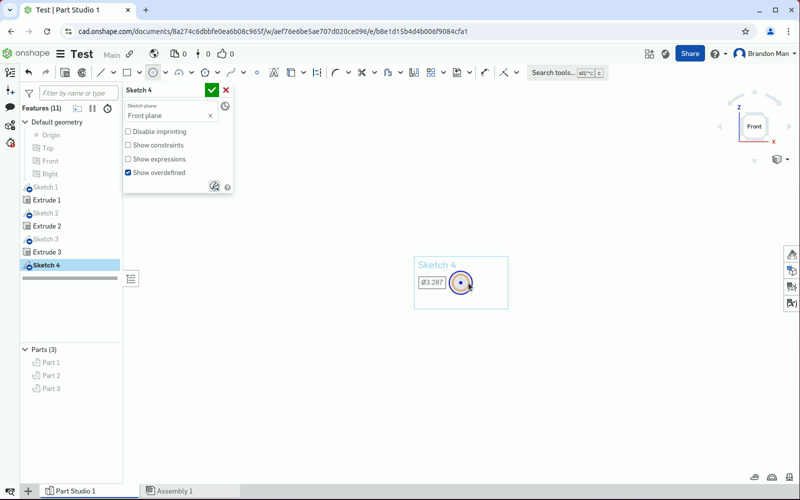
mouse_move(451, 282)
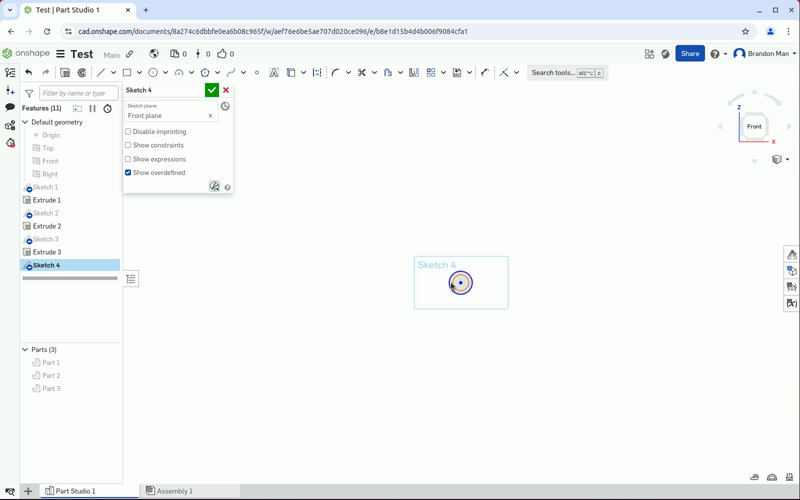
scroll(6)
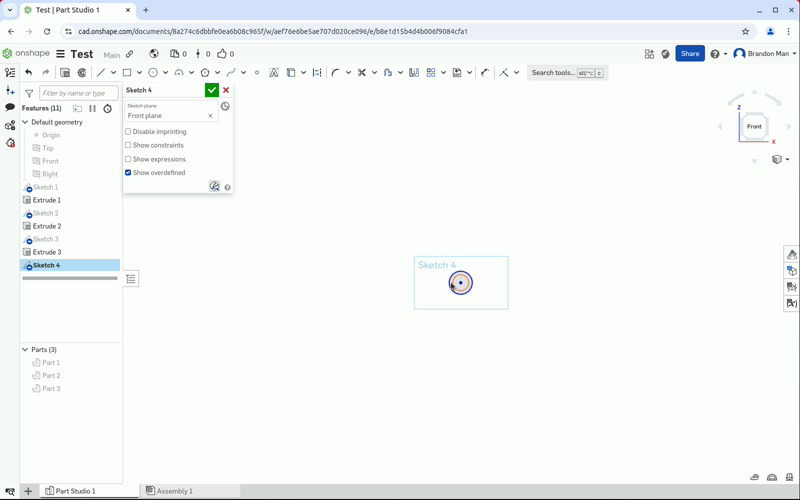
scroll(6)
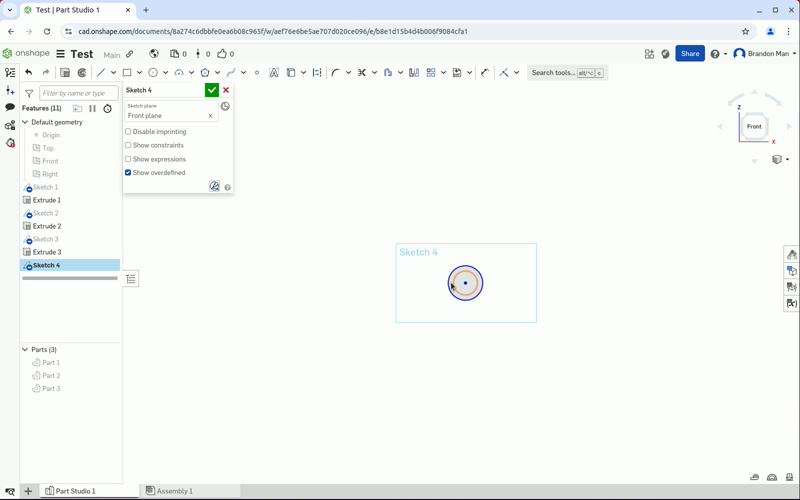
scroll(6)
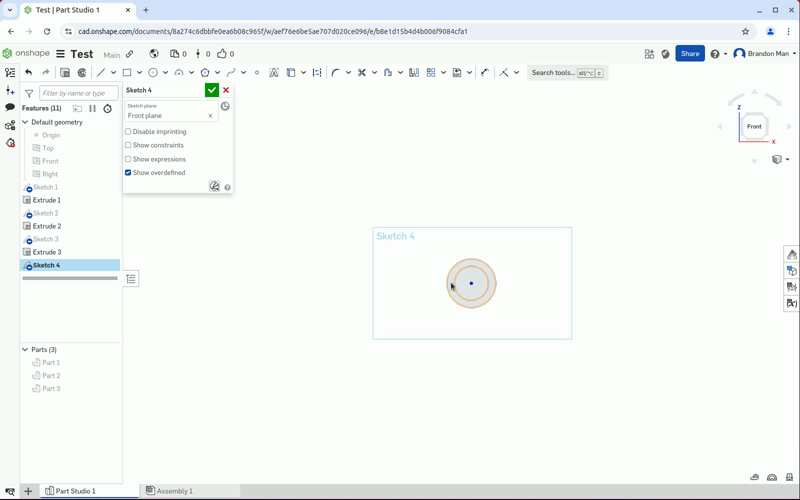
scroll(6)
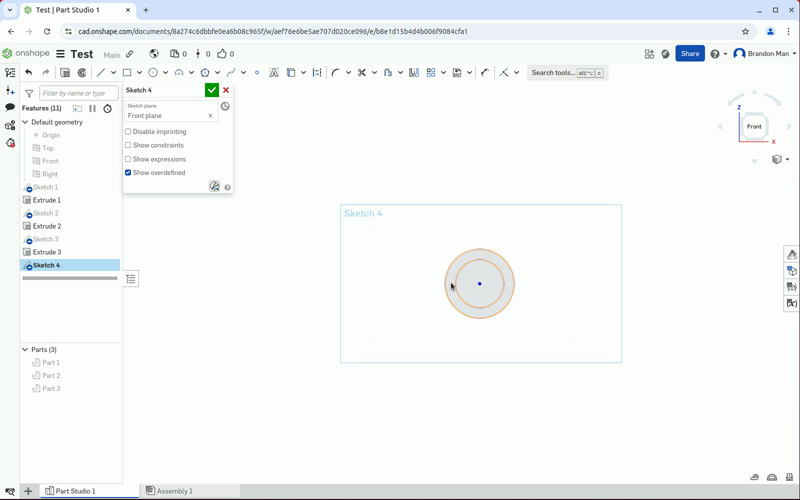
scroll(6)
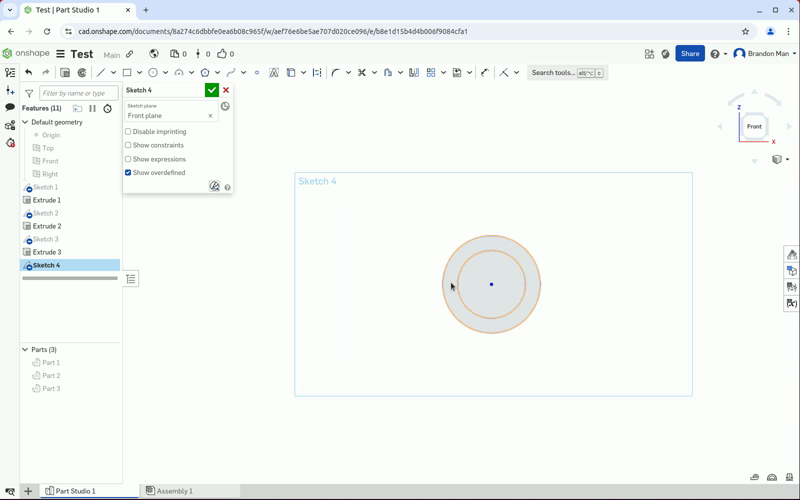
scroll(6)
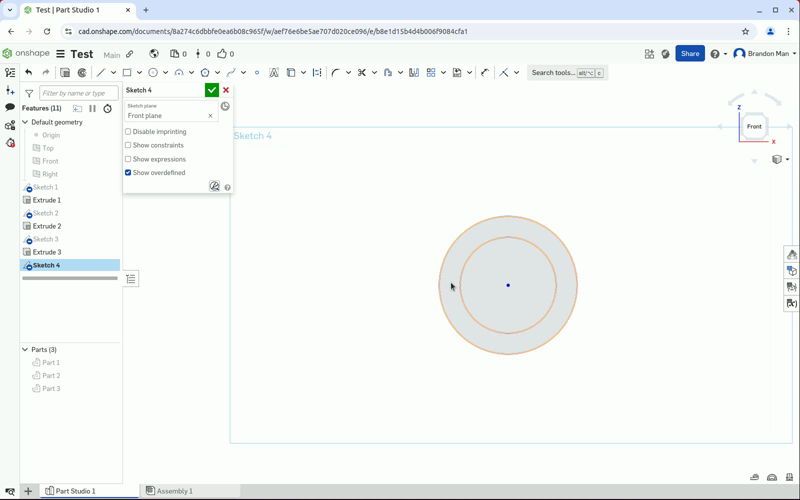
scroll(6)
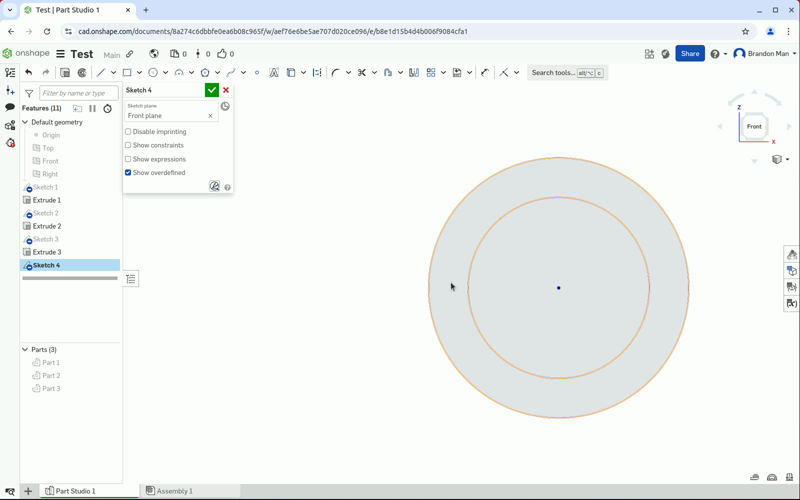
click(451, 282)
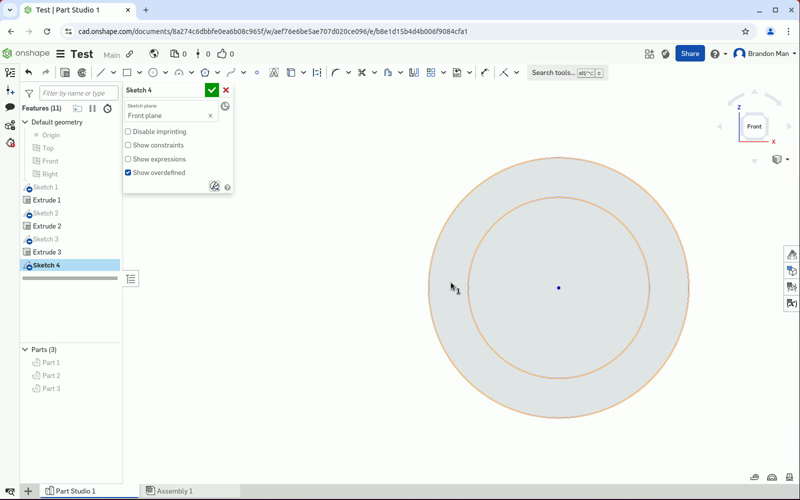
scroll(-6)
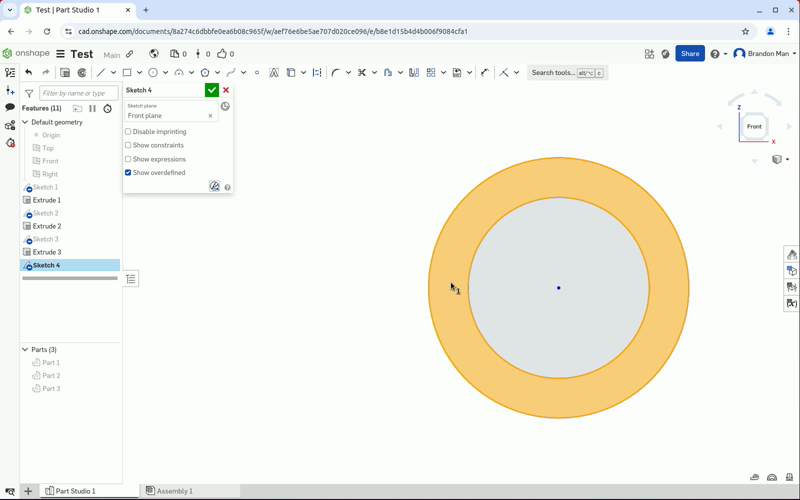
scroll(-6)
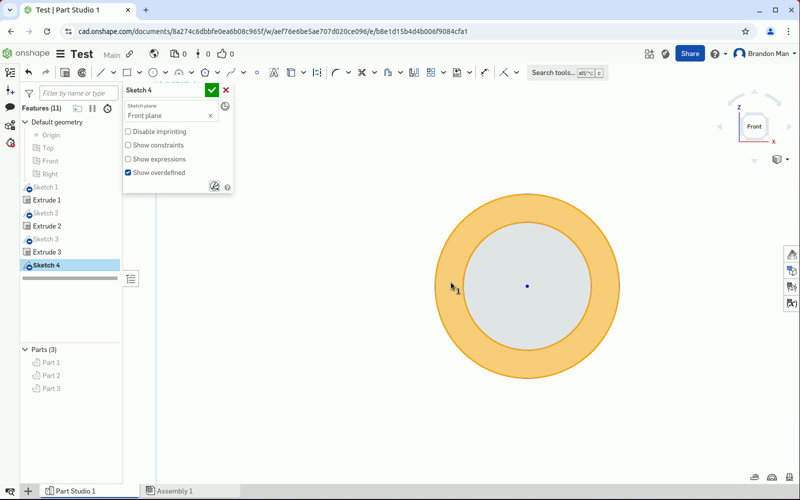
scroll(-6)
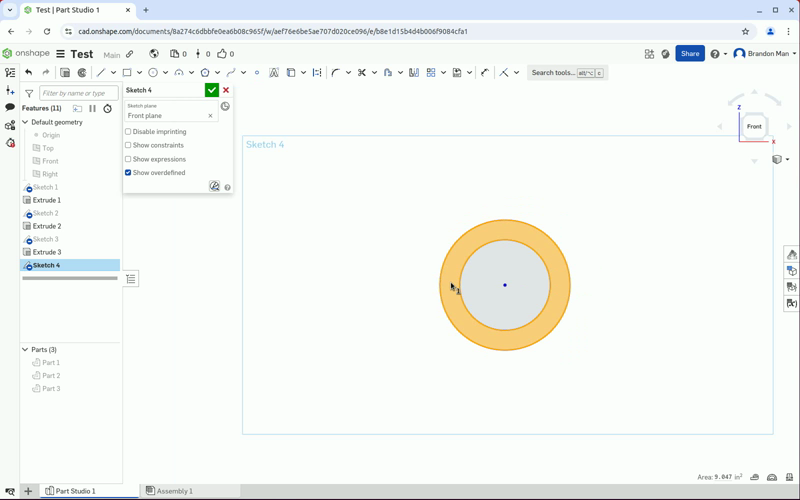
scroll(-6)
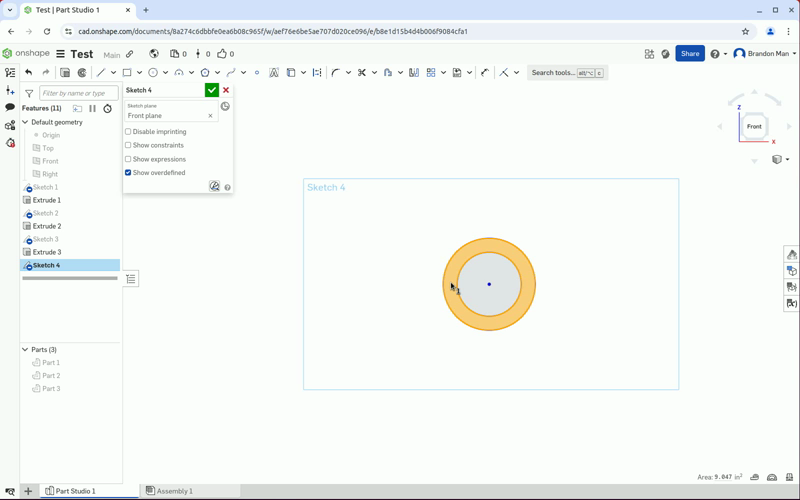
scroll(-6)
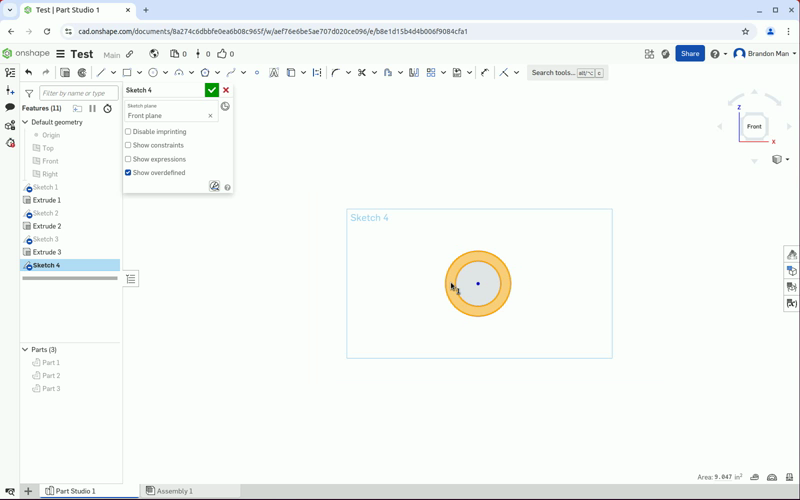
scroll(-6)
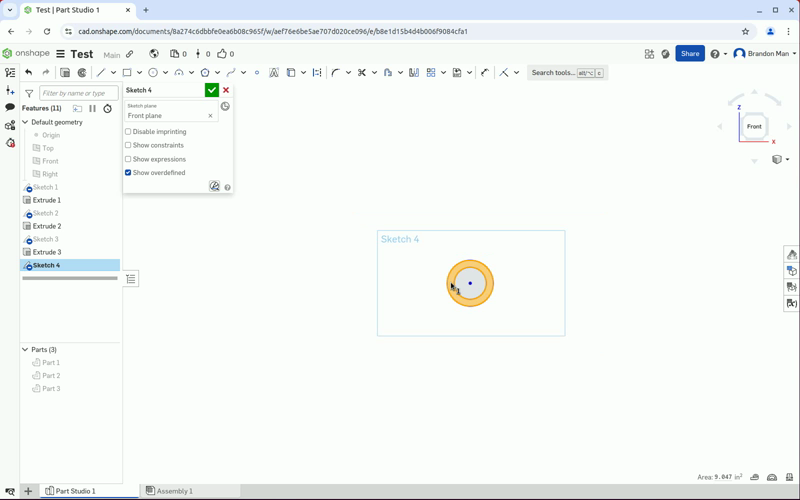
scroll(-6)
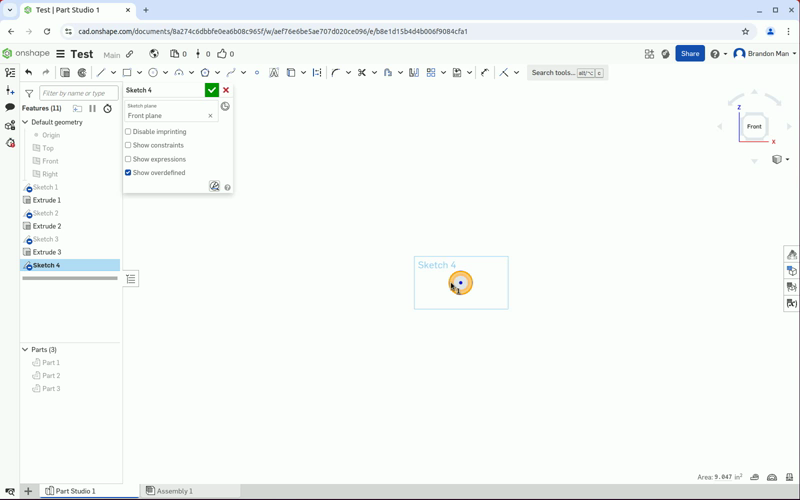
mouse_move(73, 352)
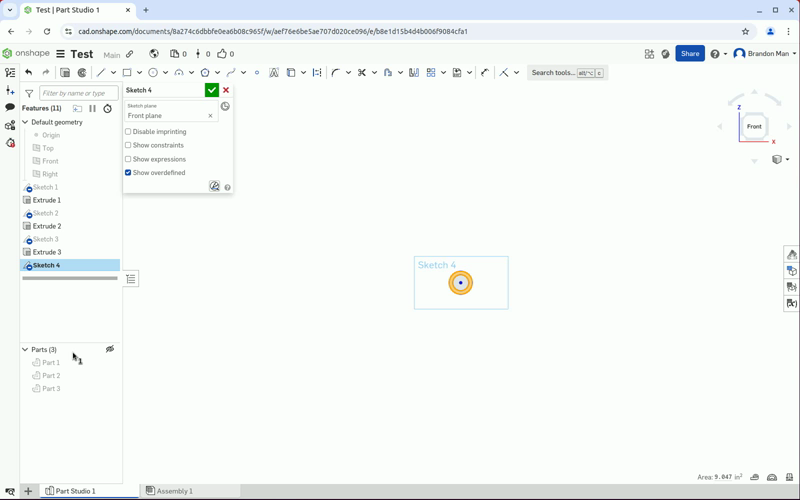
key(shift+y)
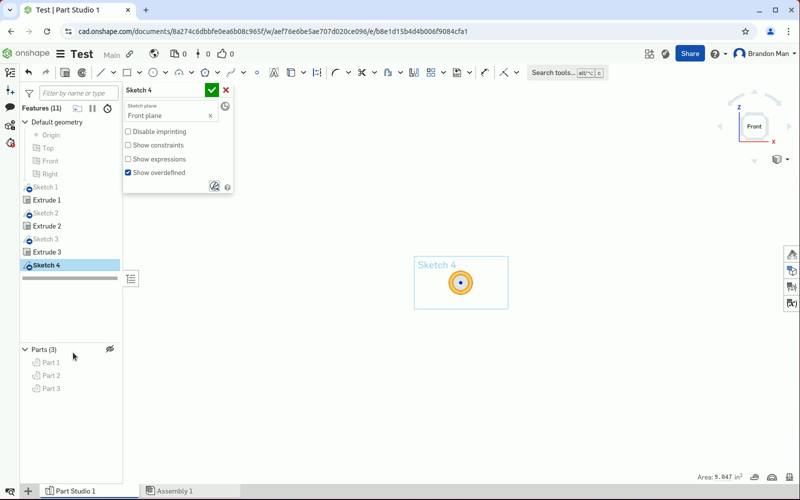
key(shift+e)
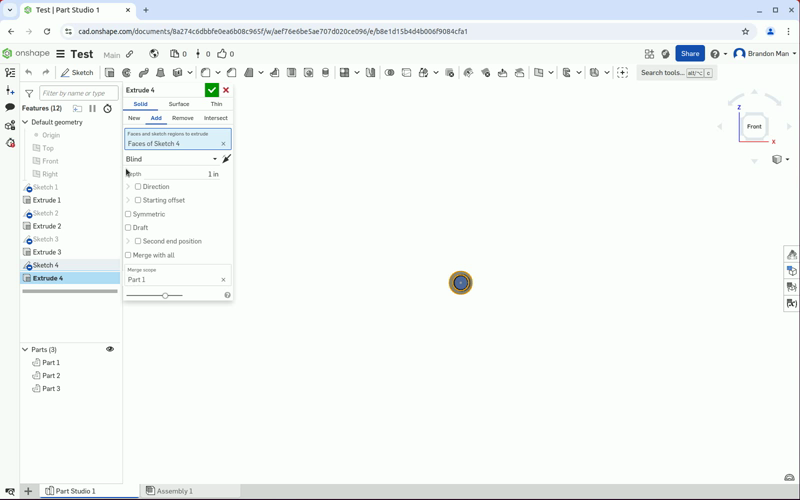
mouse_move(143, 106)
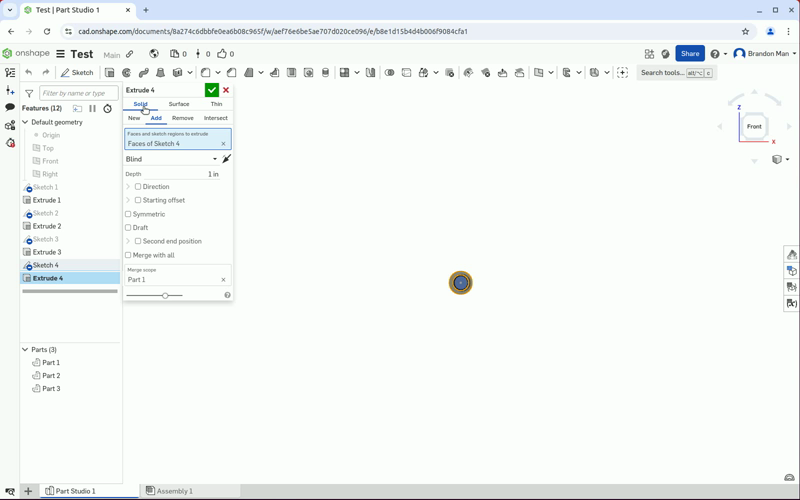
click(143, 106)
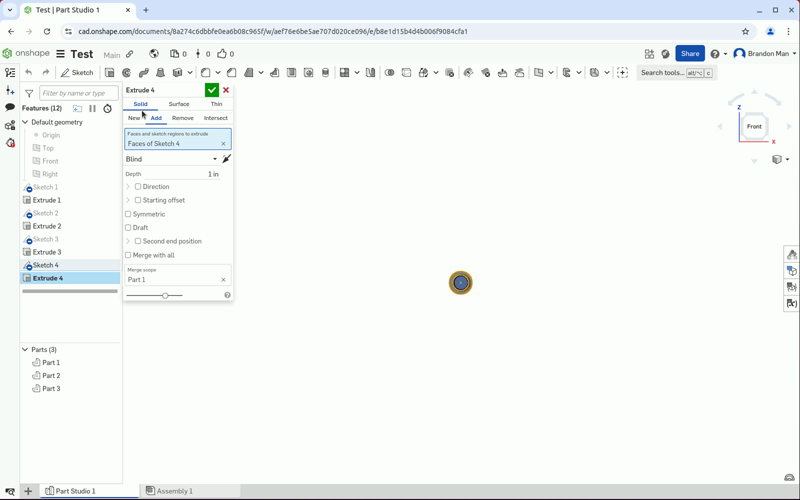
mouse_move(137, 120)
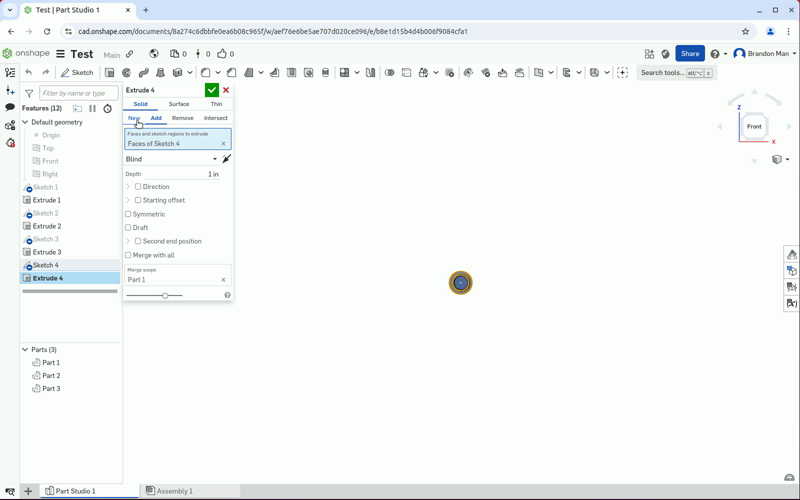
click(137, 120)
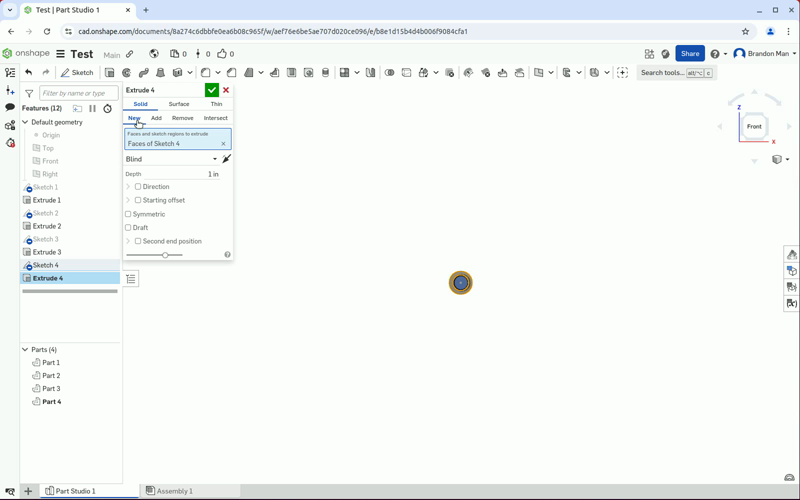
key(tab, 4)
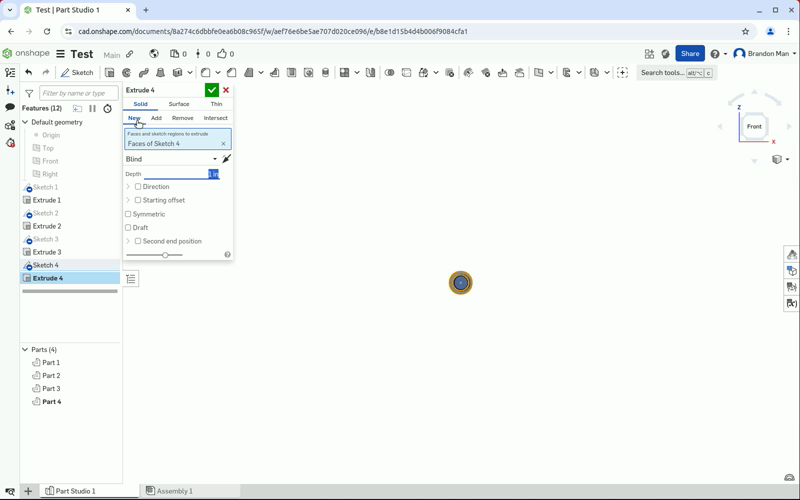
text(9.147)
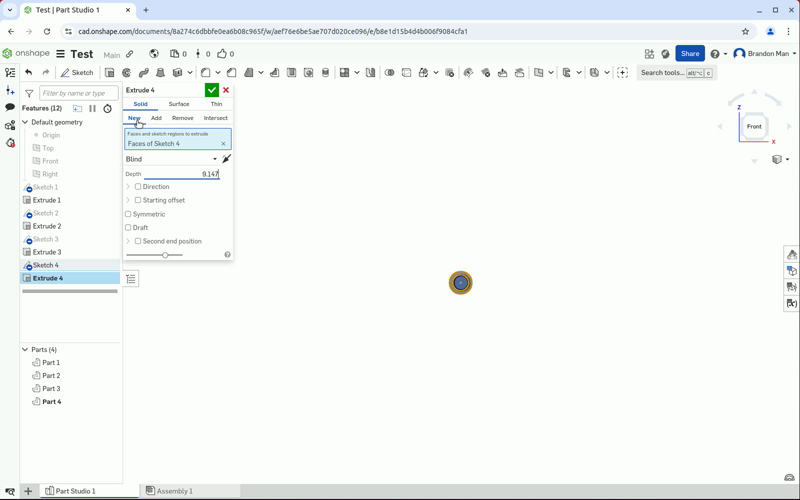
key(enter)
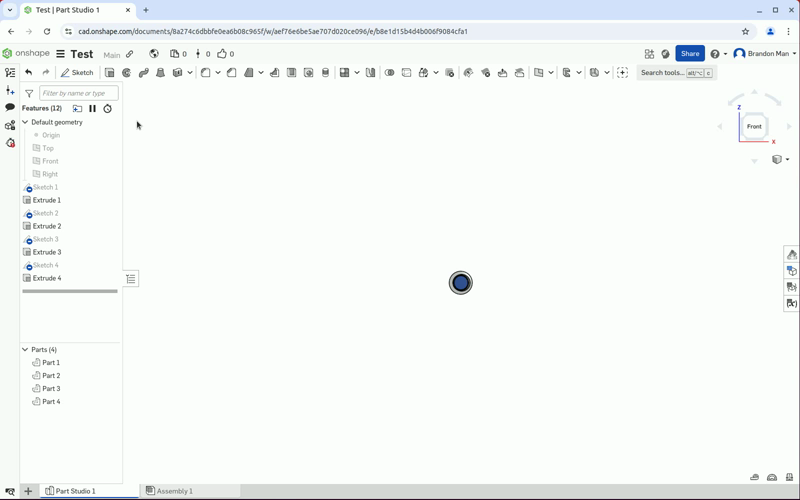
key(shift+h)
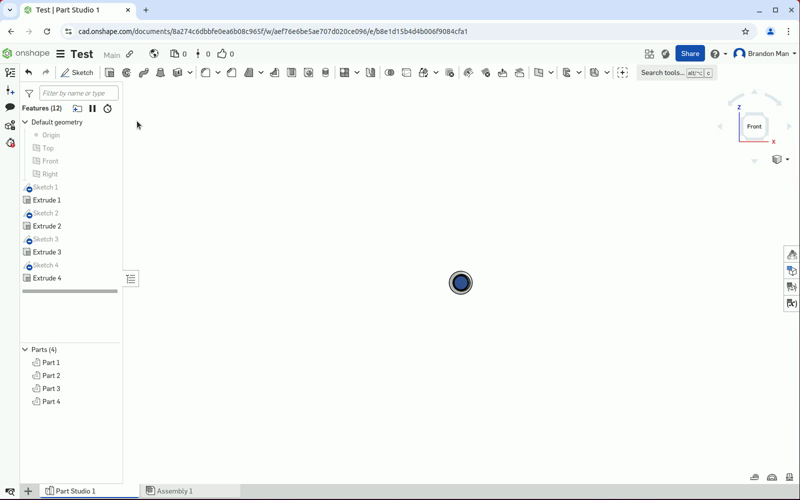
key(shift+h)
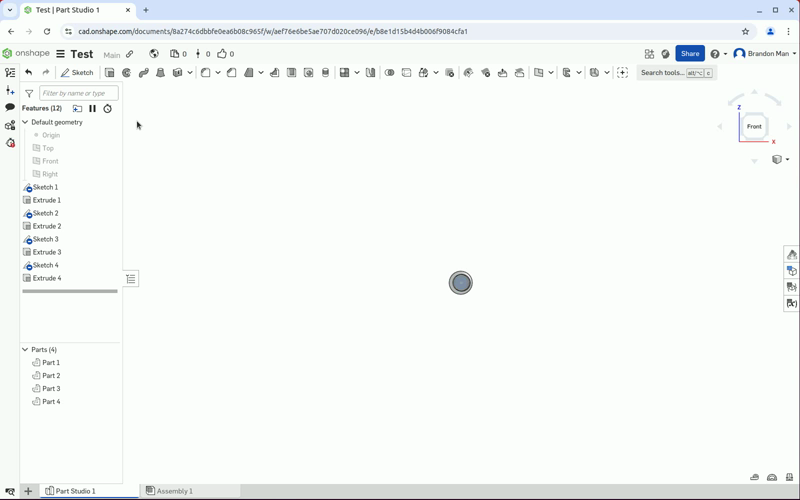
key(shift+7)
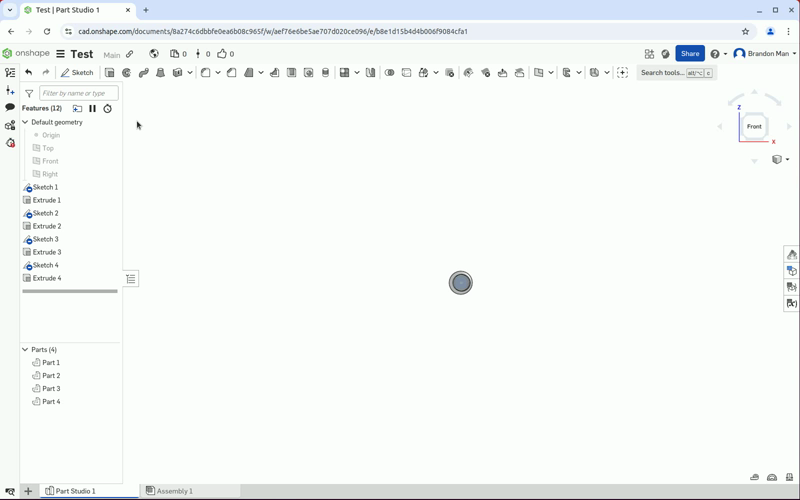
key(left, 2)
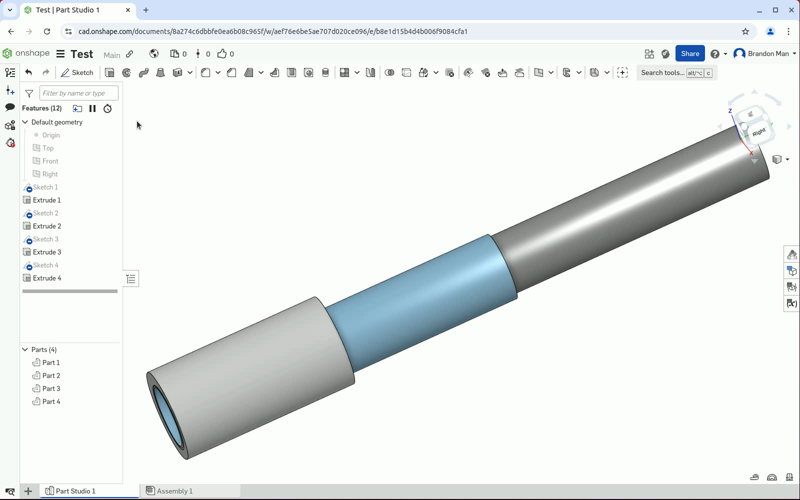
key(down, 2)
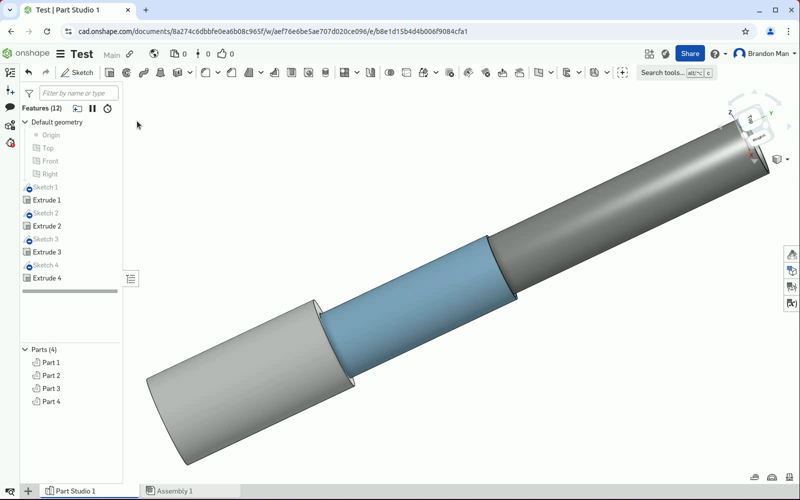
key(up, 2)
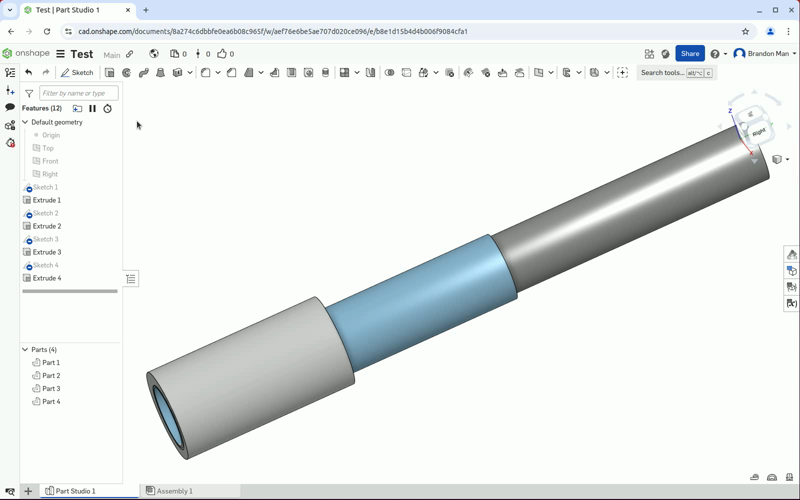
key(right, 2)
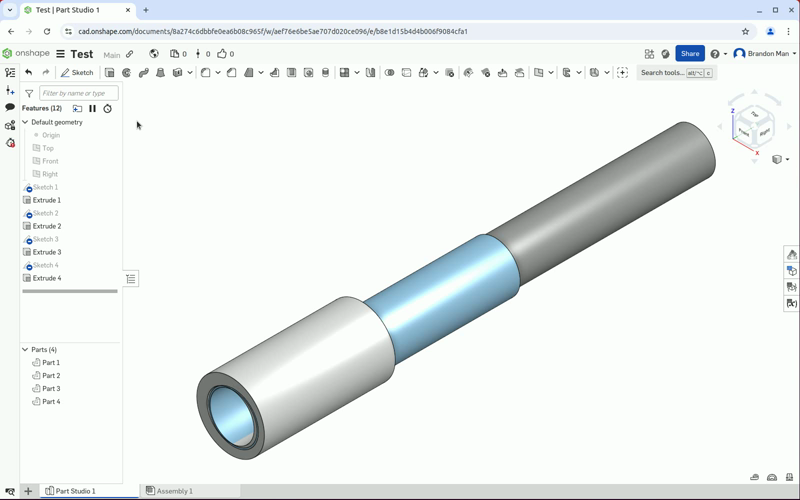
mouse_move(73, 189)
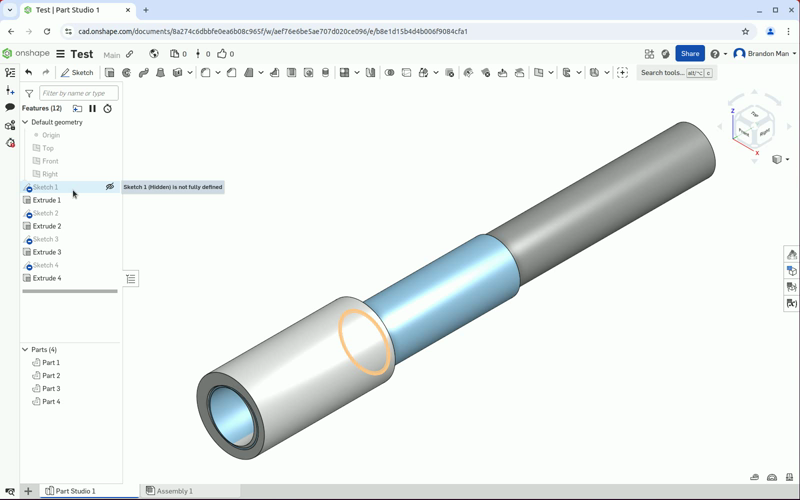
click(73, 189)